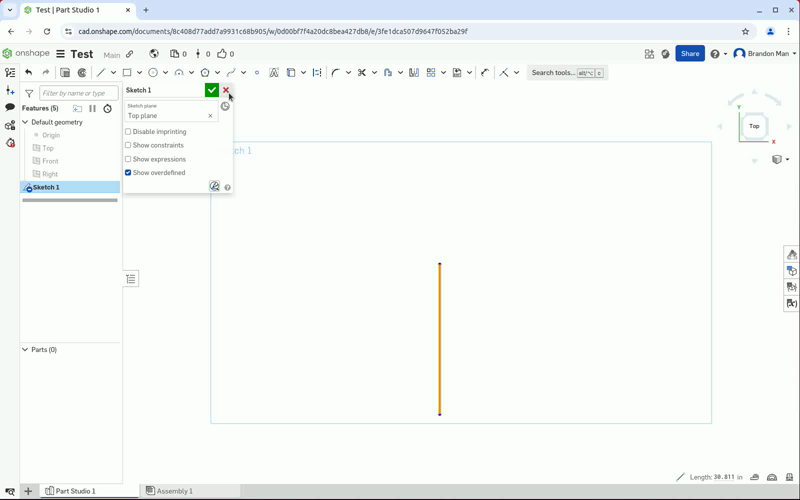
key(shift+h)
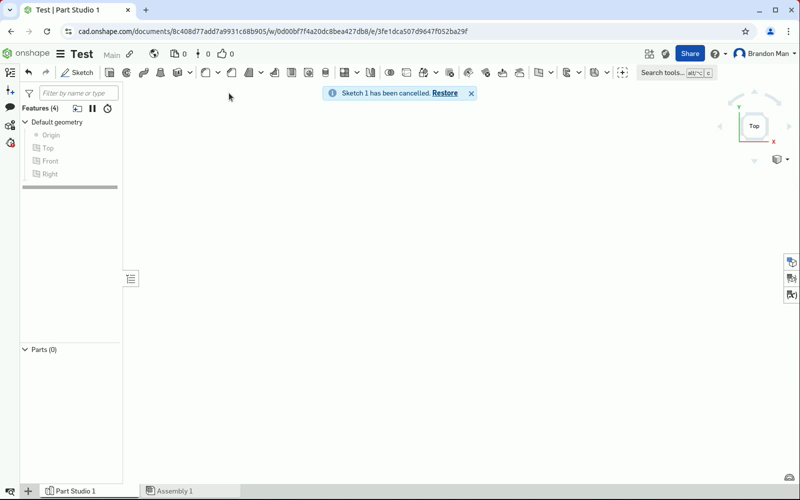
mouse_move(73, 352)
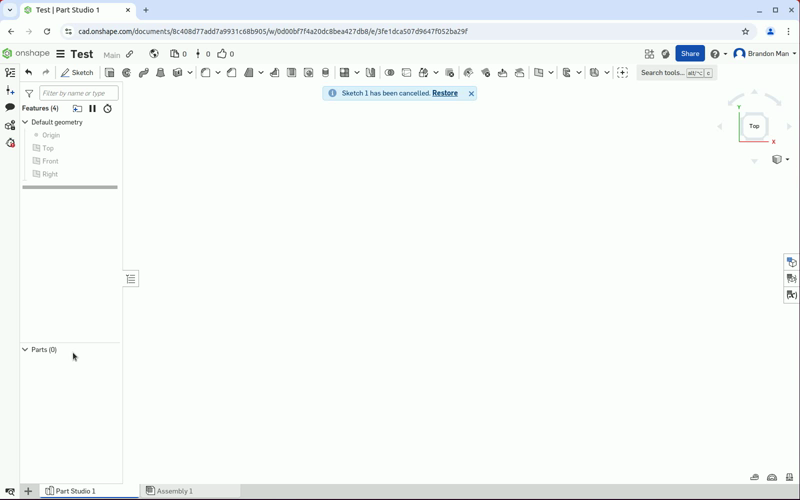
key(y)
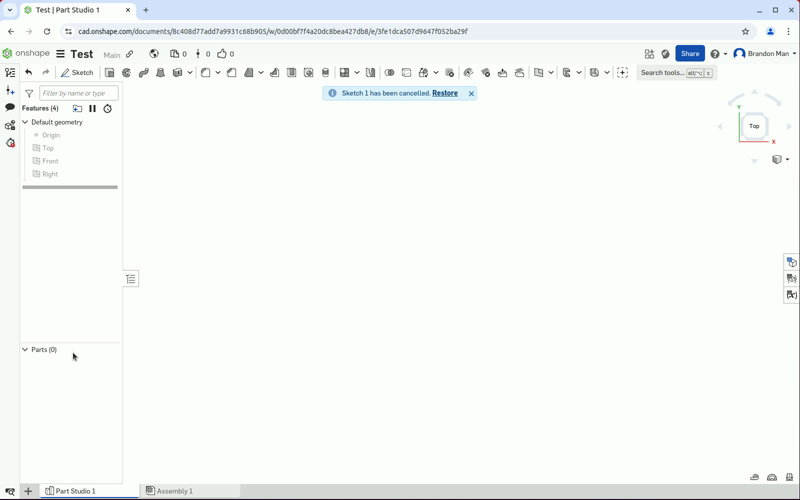
key(shift+p)
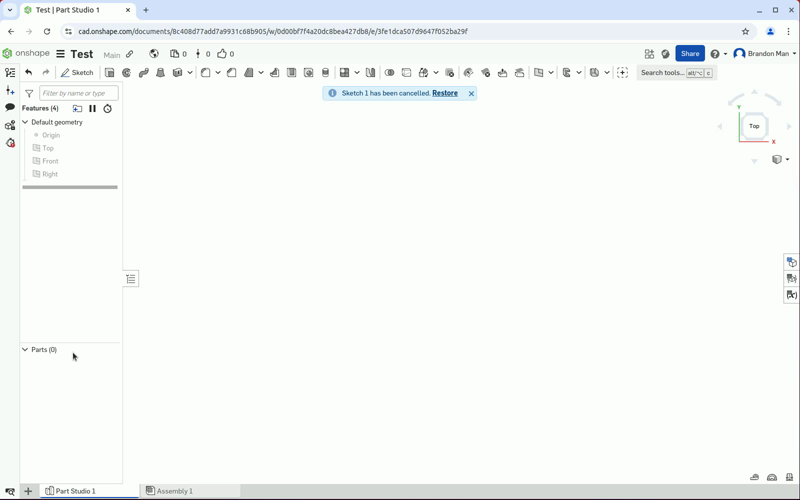
key(space)
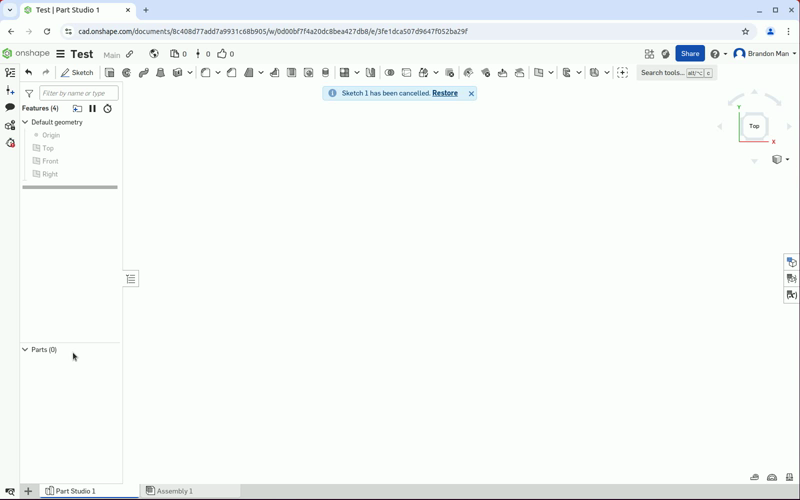
key_down(shift)
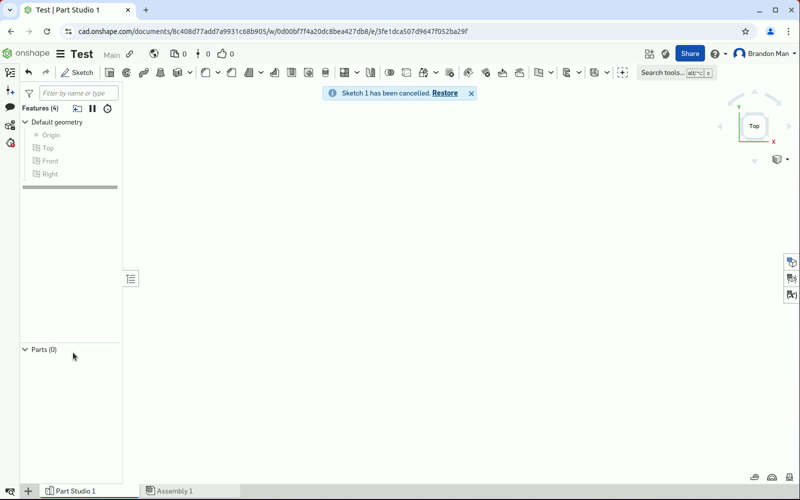
key(up)
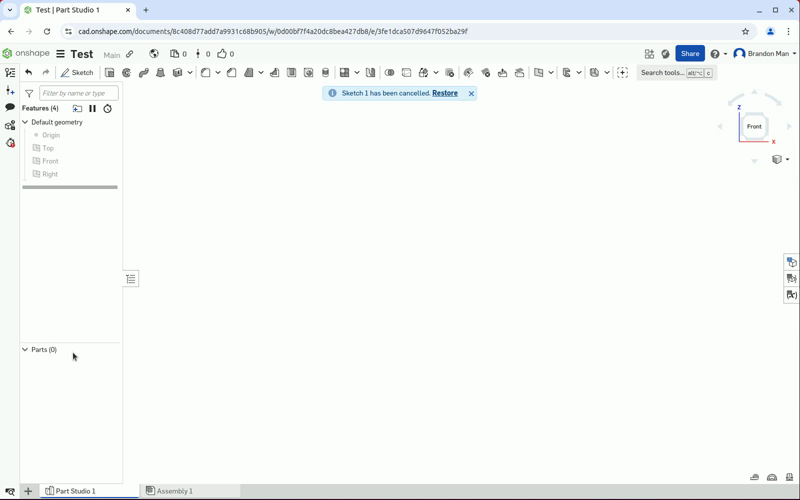
key_up(shift)
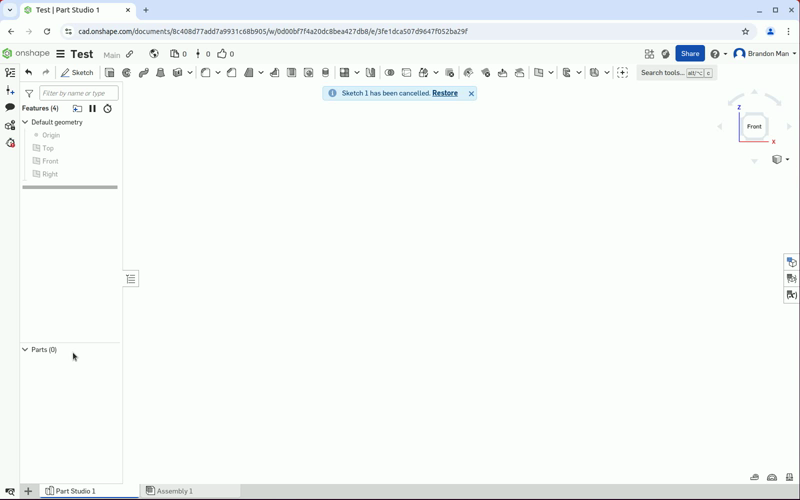
key(space)
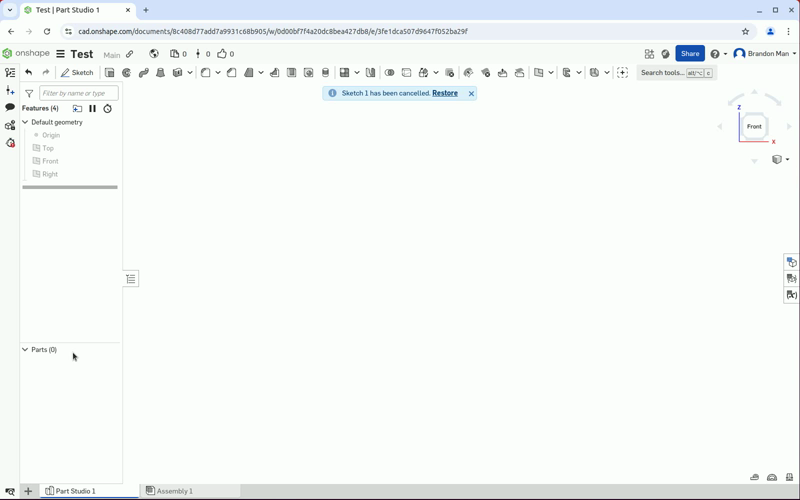
key_down(shift)
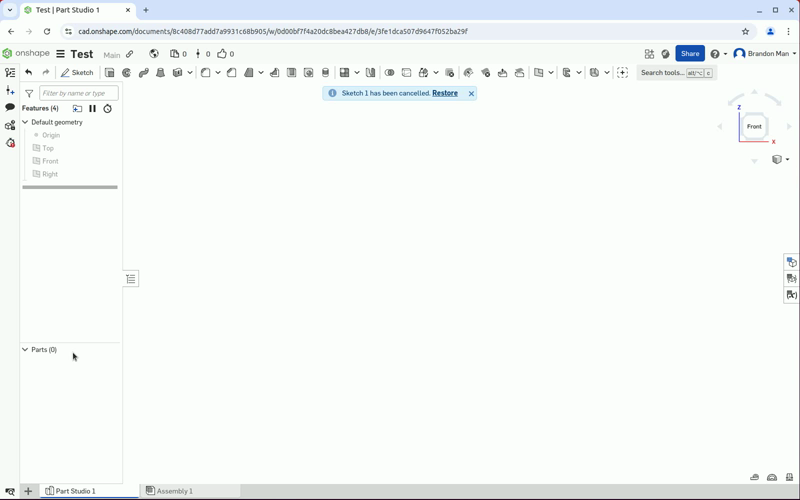
key(left)
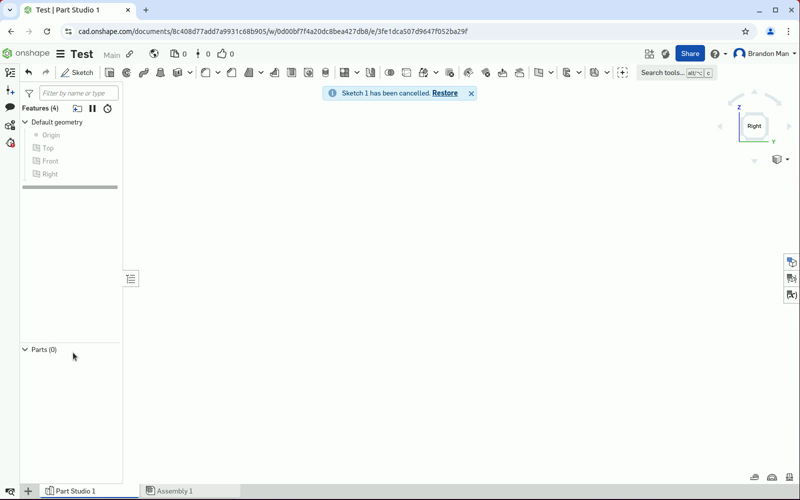
key_up(shift)
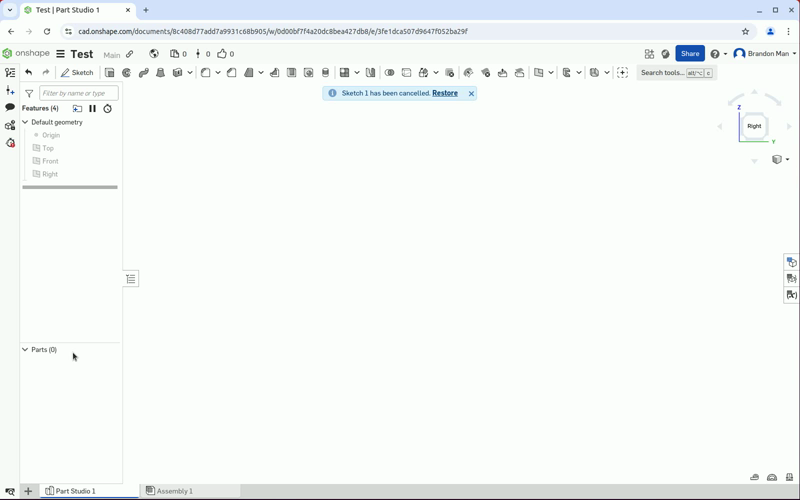
mouse_move(73, 352)
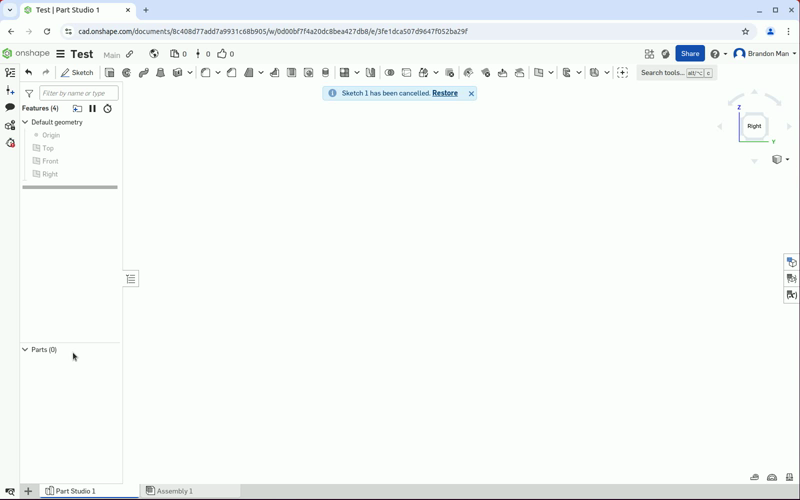
key(shift+y)
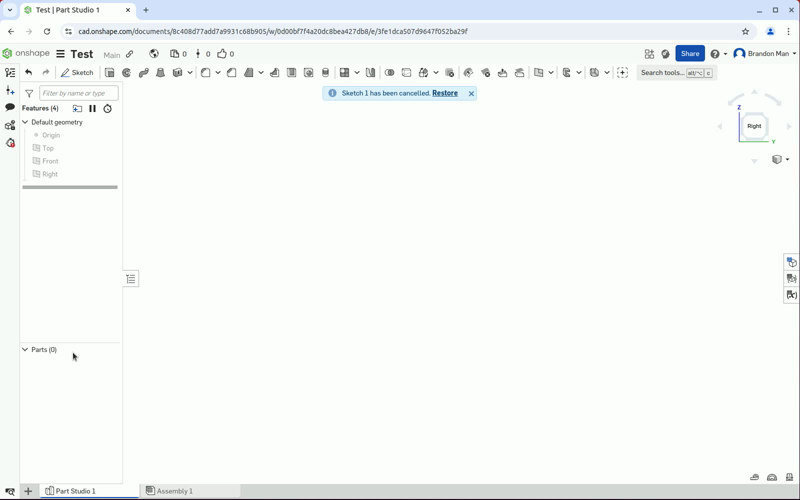
key(shift+s)
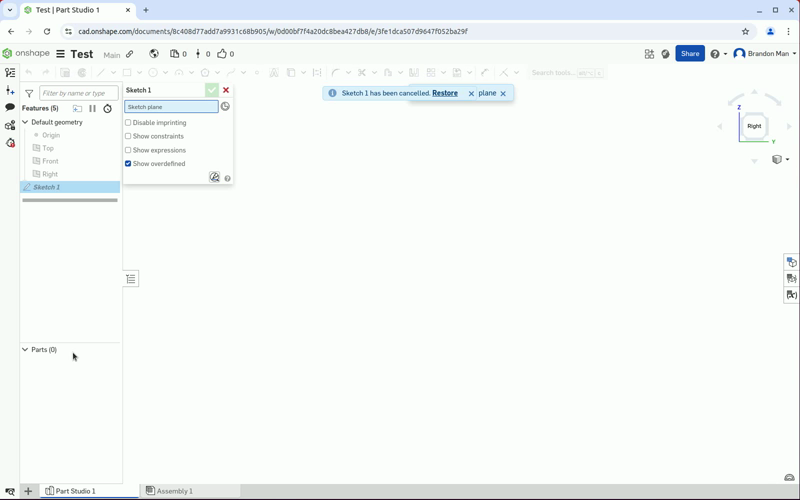
mouse_move(73, 176)
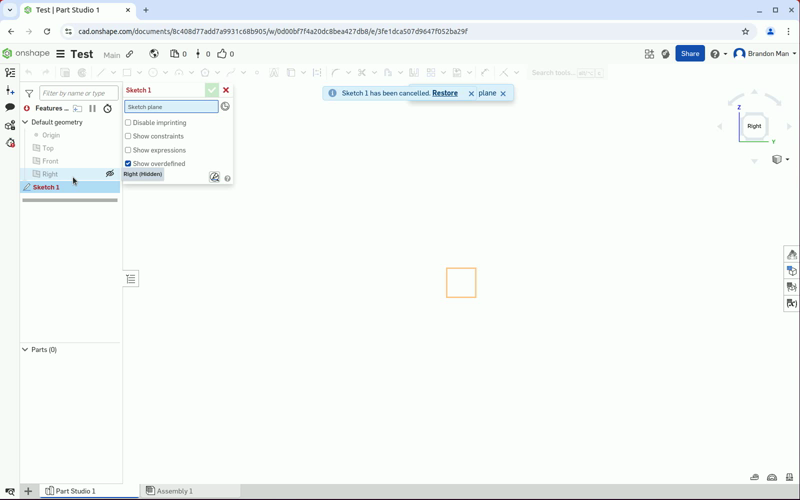
click(73, 176)
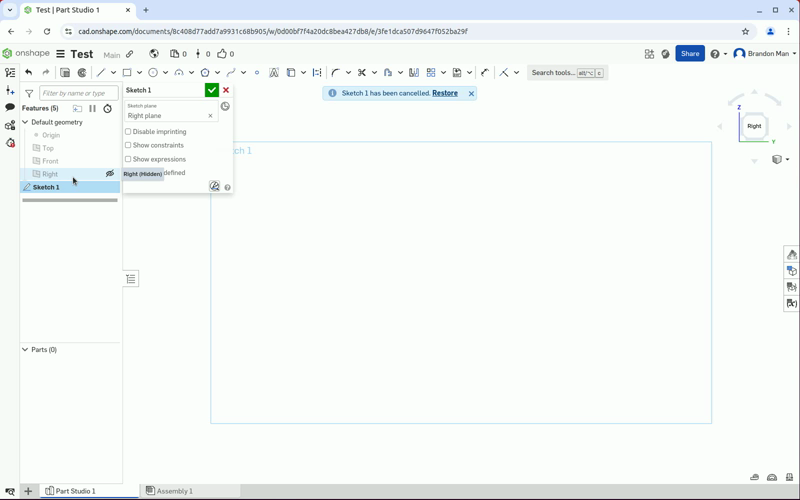
mouse_move(73, 352)
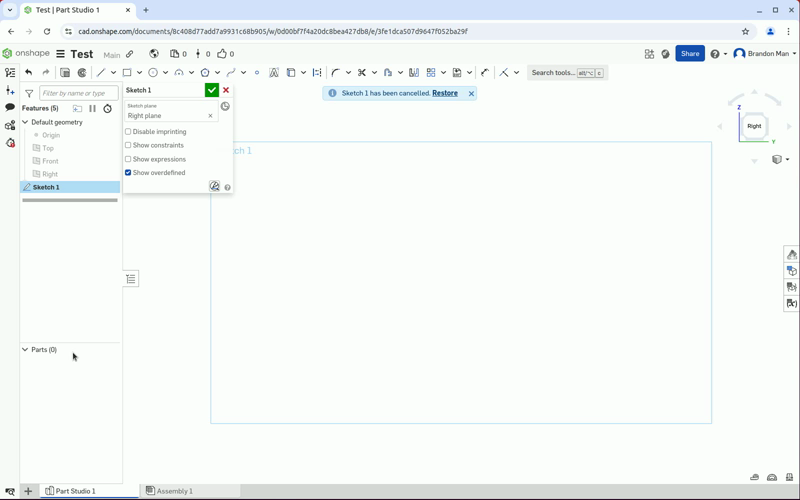
key(y)
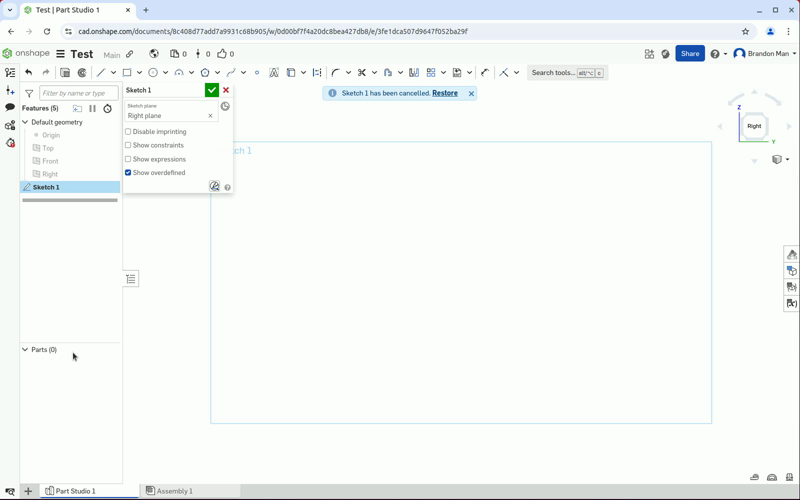
key(l)
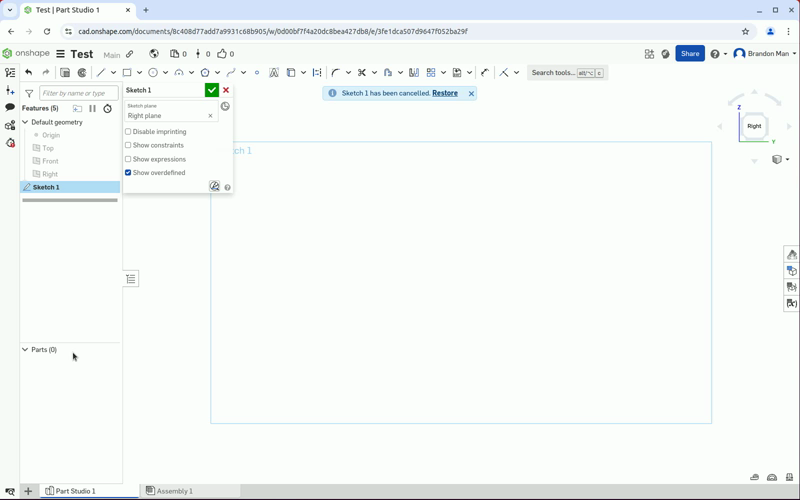
key_down(shift)
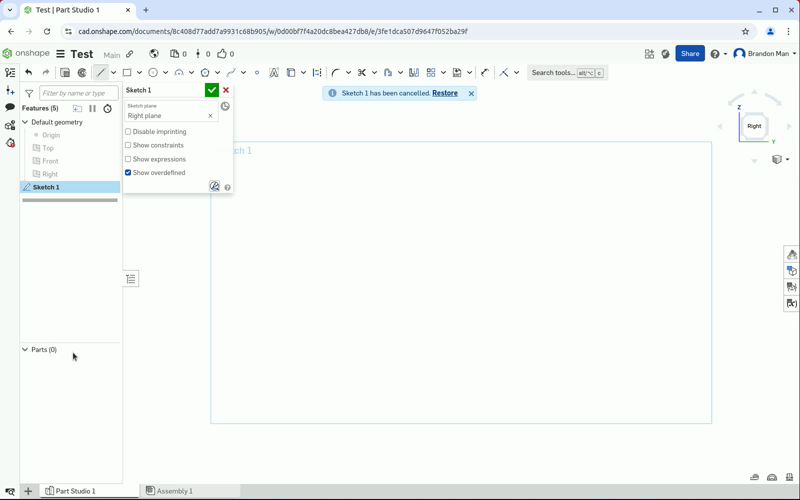
mouse_move(418, 330)
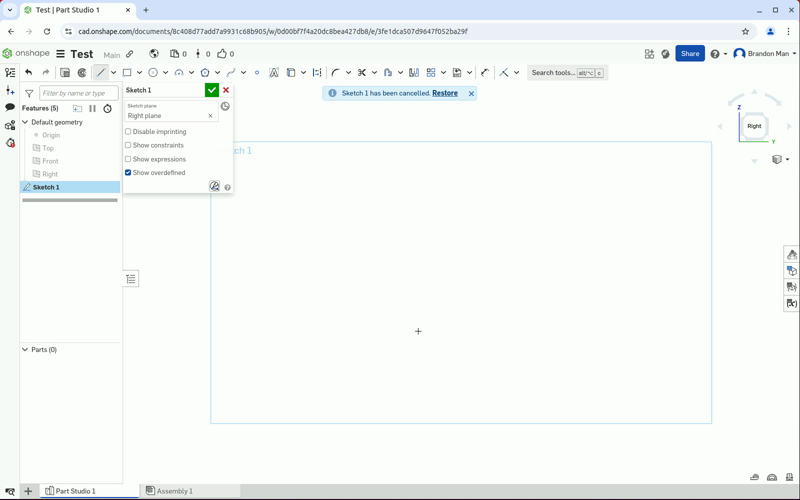
click(418, 330)
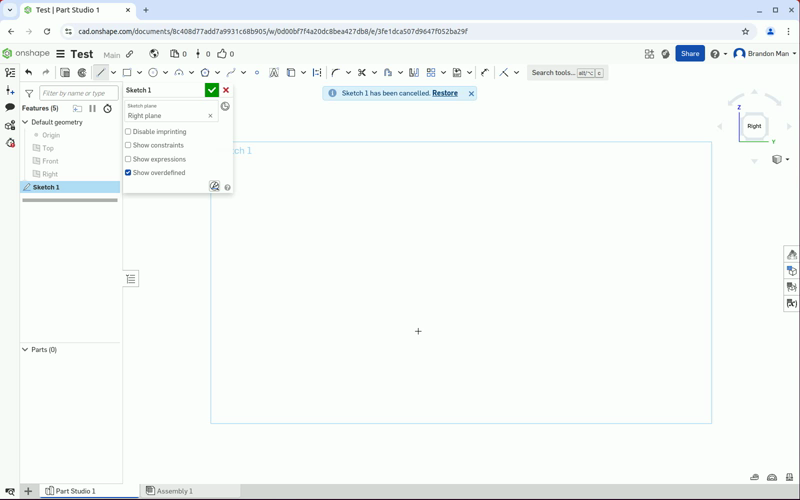
key_up(shift)
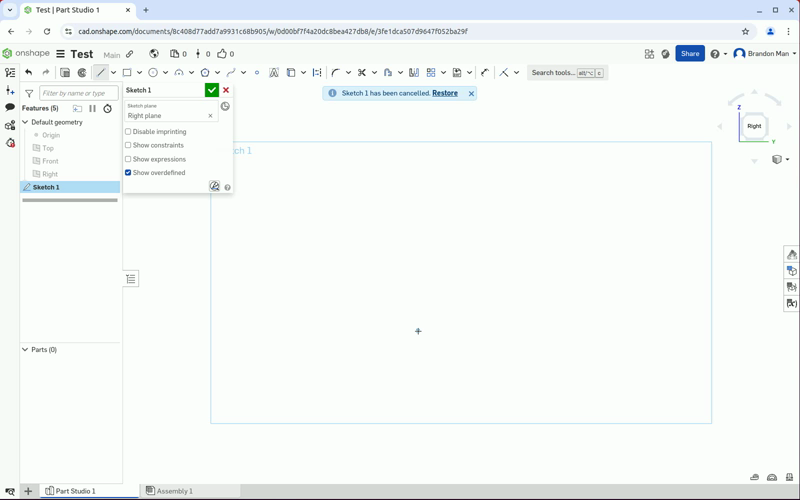
key_down(shift)
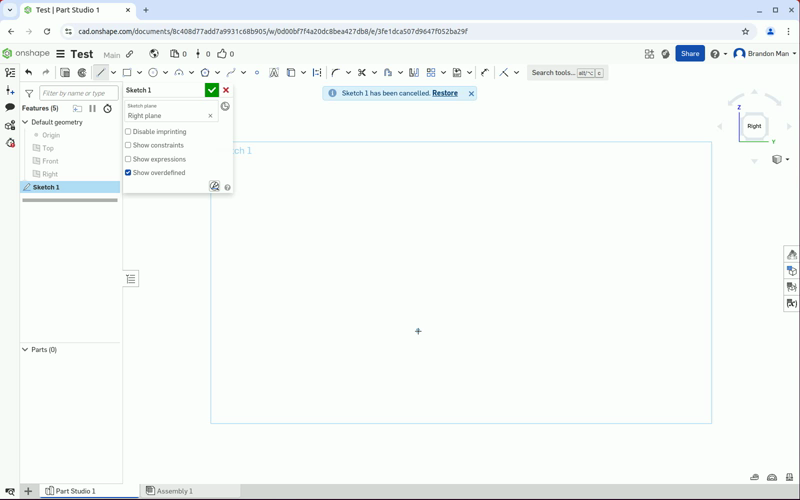
mouse_move(448, 330)
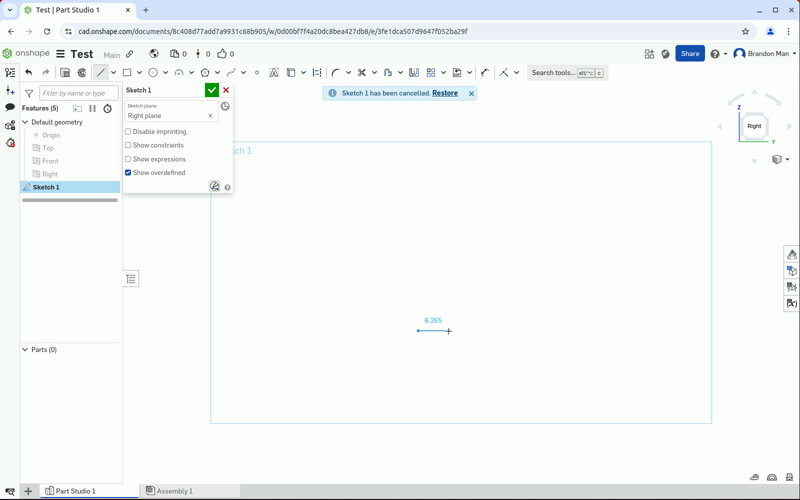
mouse_move(450, 330)
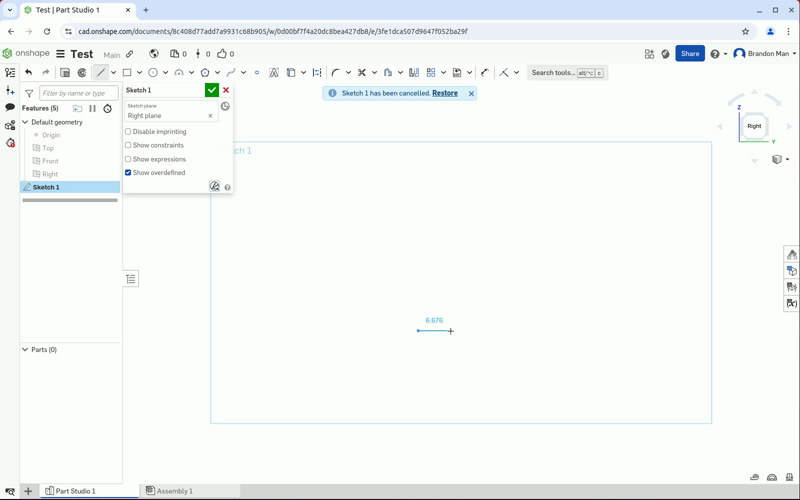
click(450, 330)
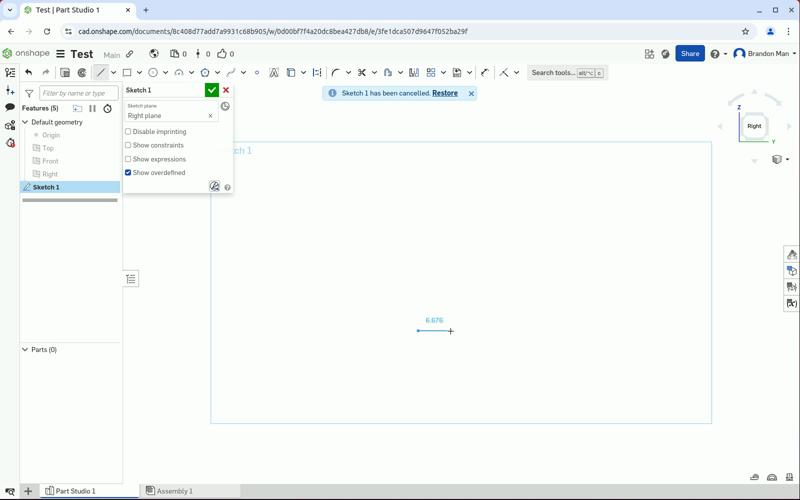
key_up(shift)
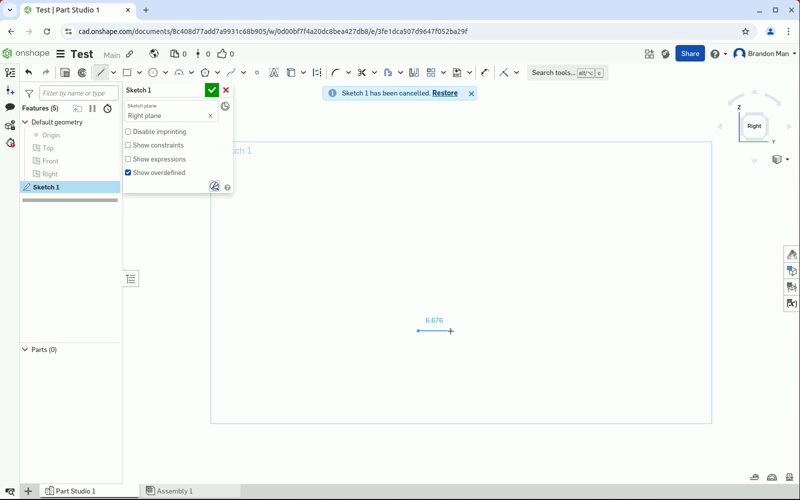
key_down(shift)
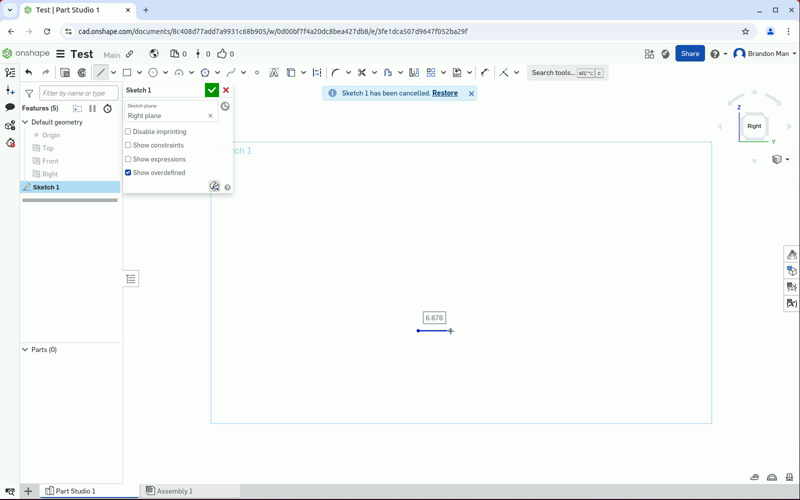
mouse_move(480, 330)
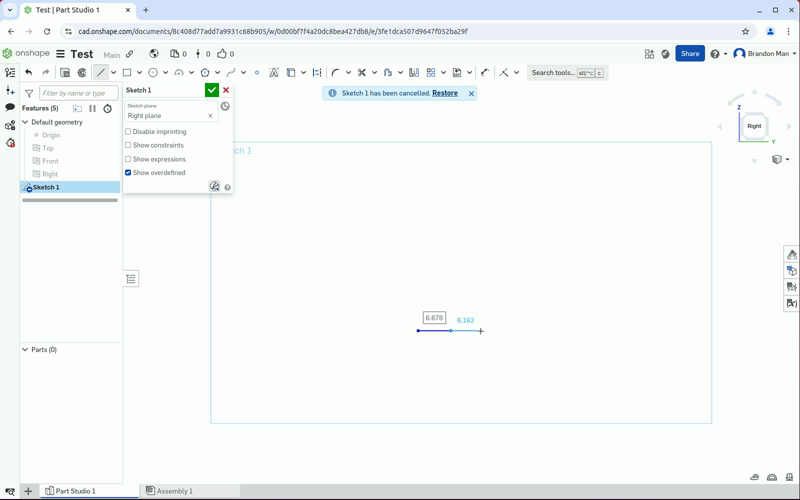
mouse_move(450, 298)
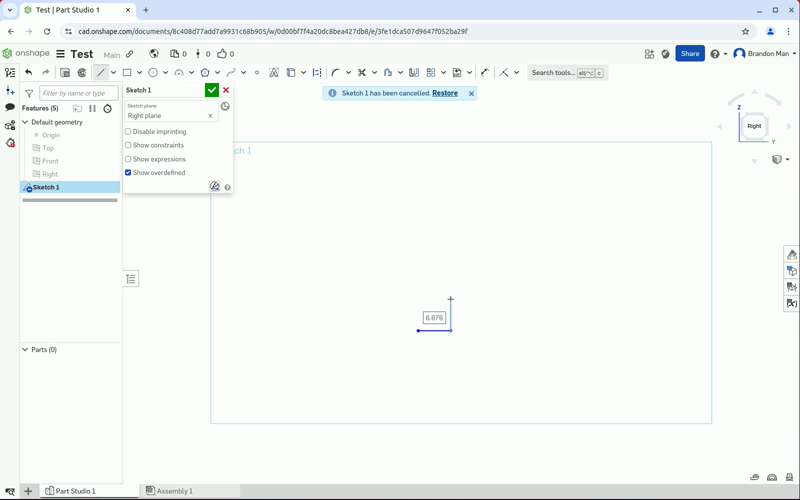
click(450, 298)
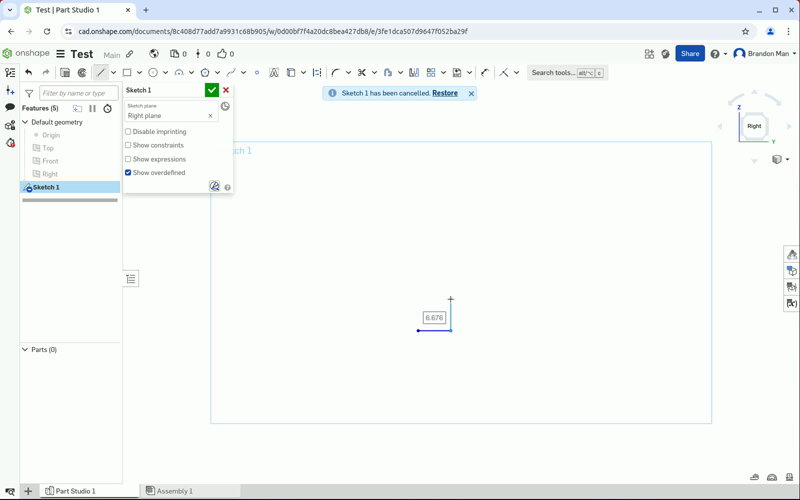
key_up(shift)
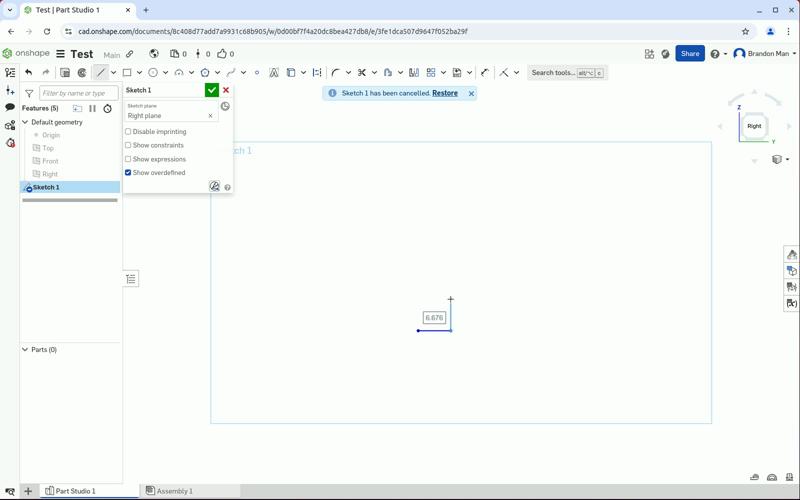
key_down(shift)
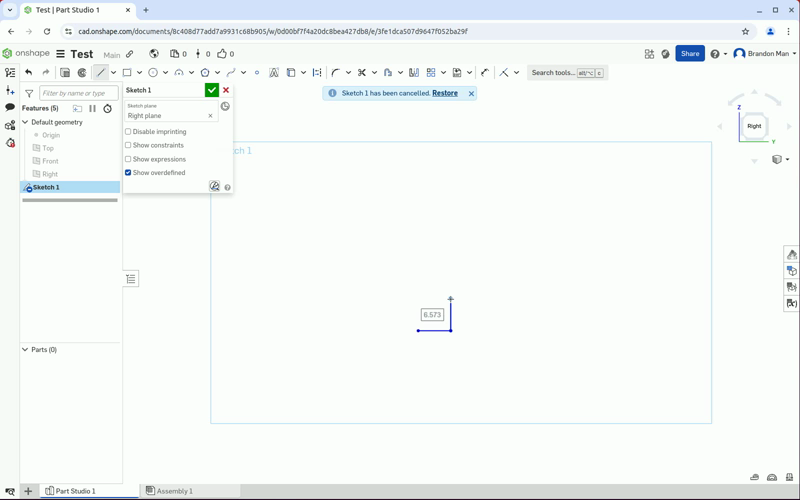
mouse_move(480, 298)
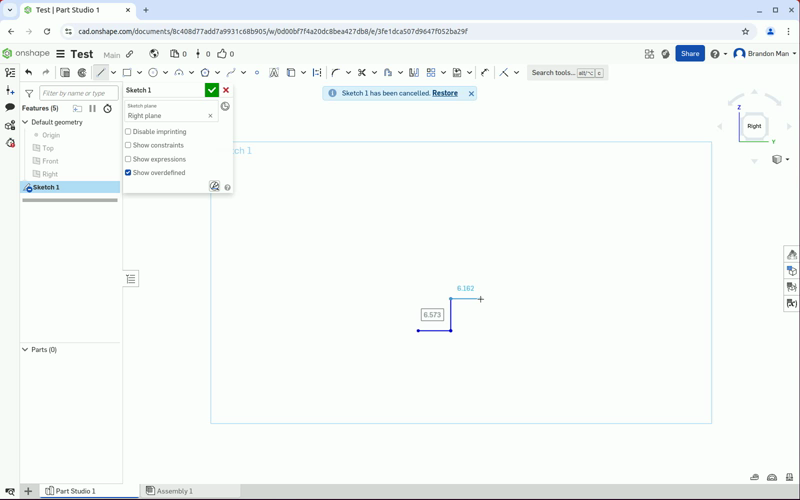
mouse_move(470, 298)
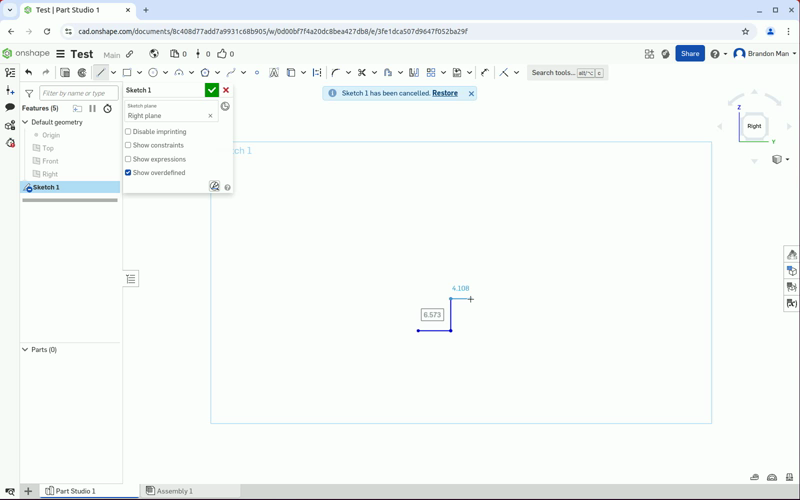
click(470, 298)
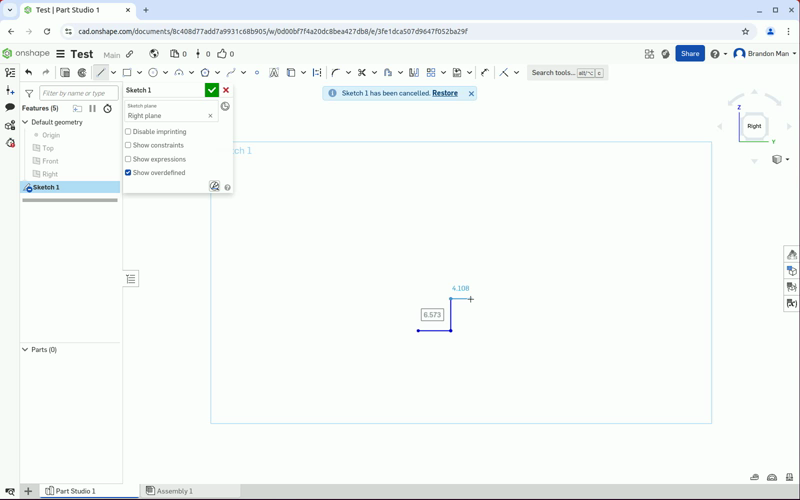
key_up(shift)
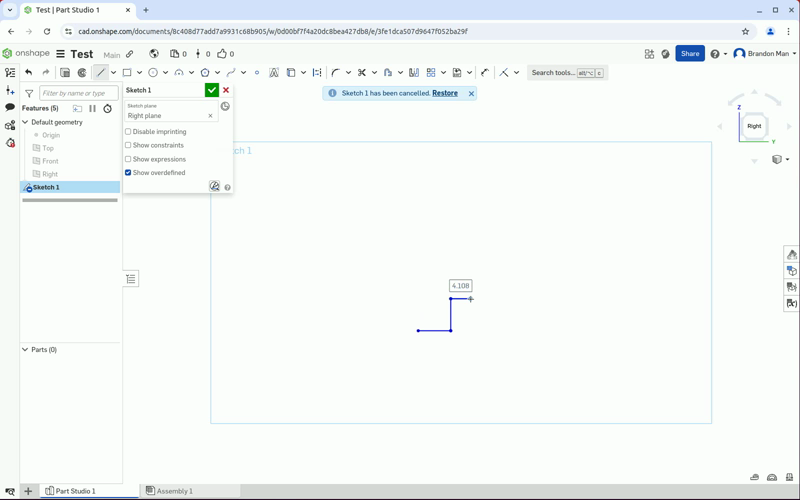
key_down(shift)
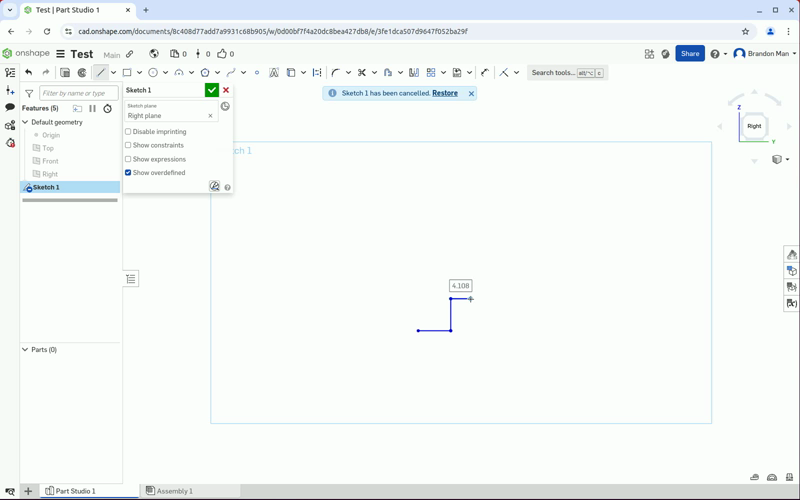
mouse_move(501, 298)
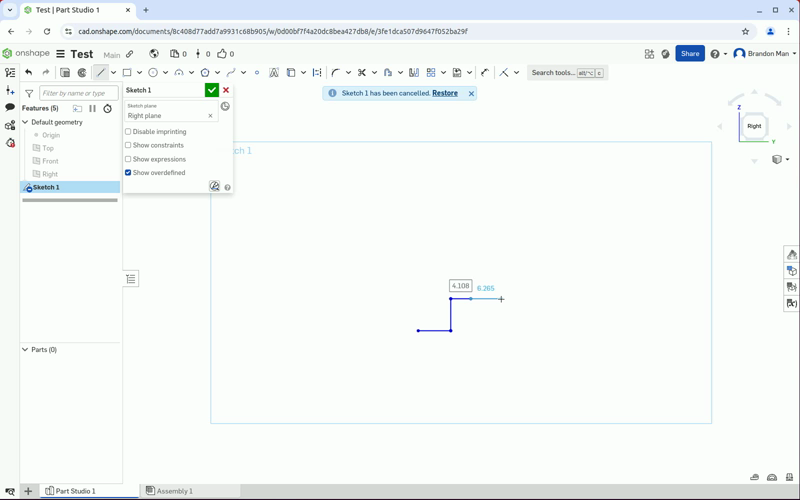
mouse_move(470, 267)
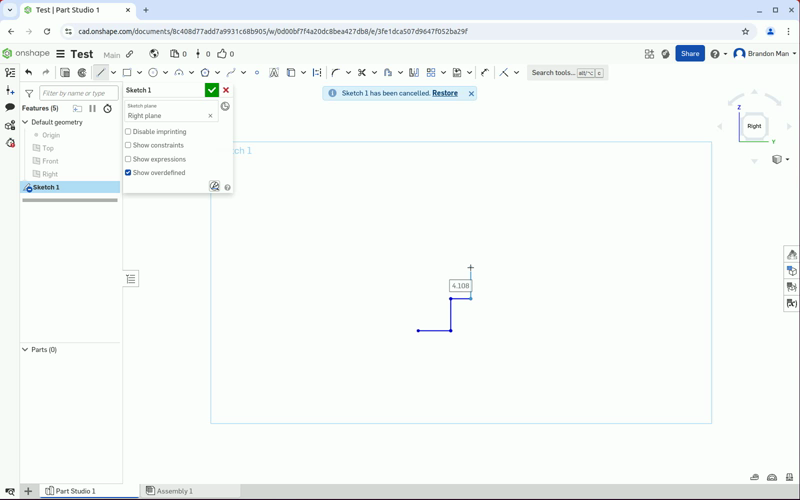
click(470, 267)
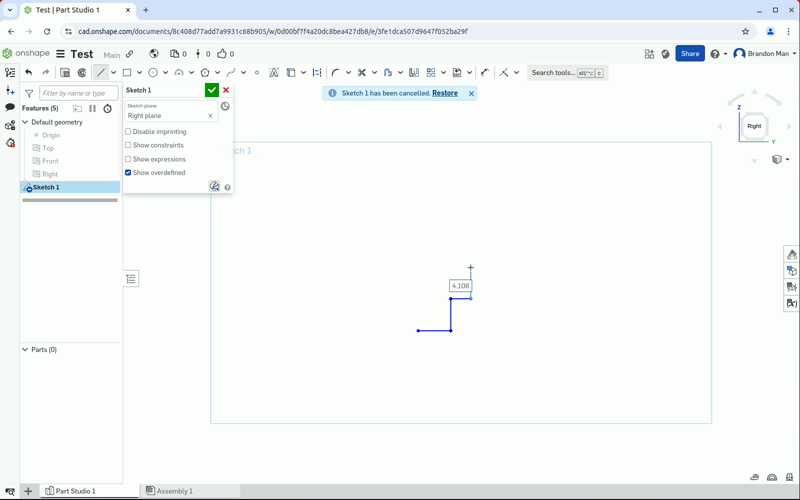
key_up(shift)
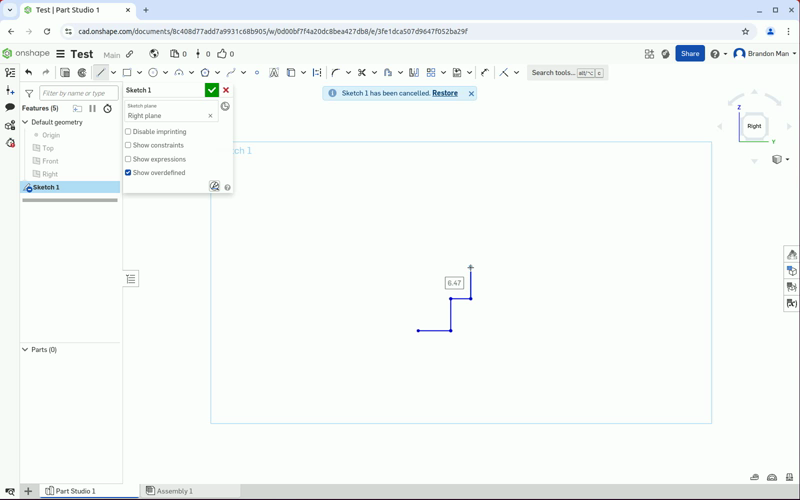
key_down(shift)
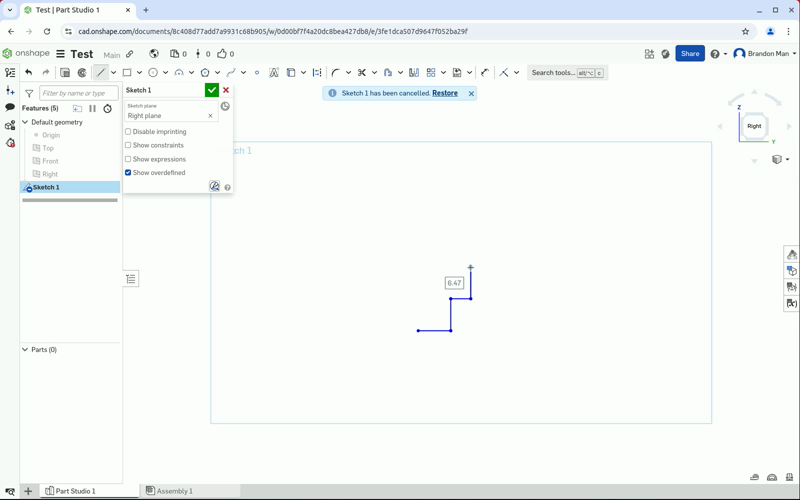
mouse_move(501, 267)
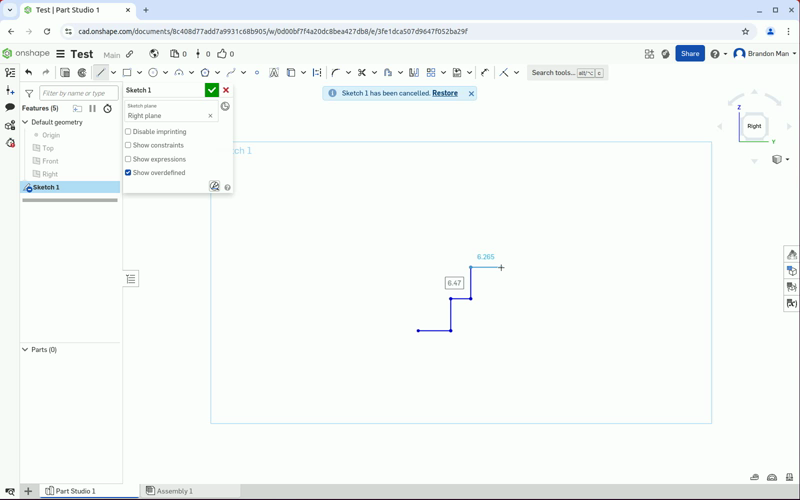
mouse_move(450, 267)
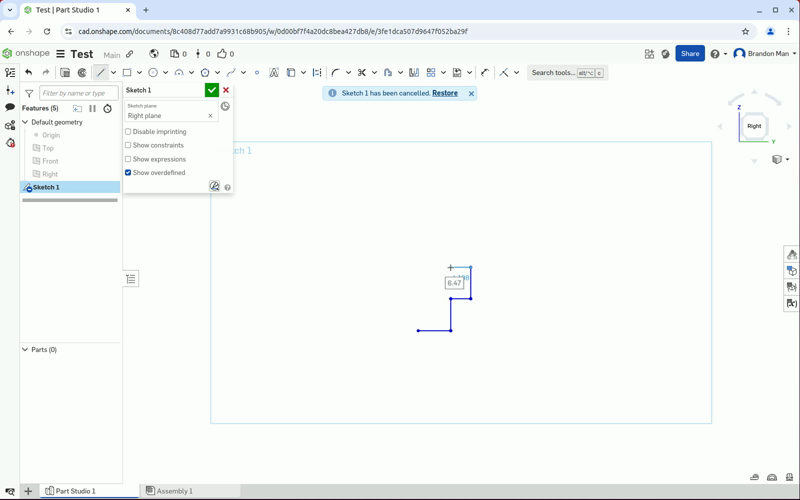
click(450, 267)
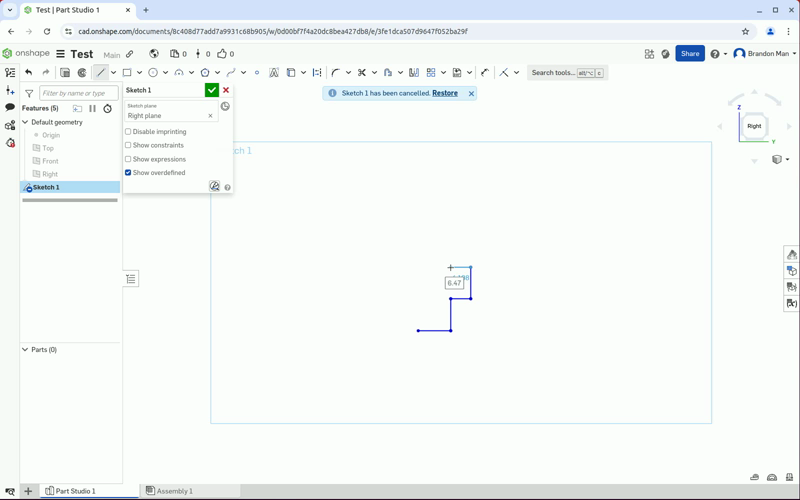
key_up(shift)
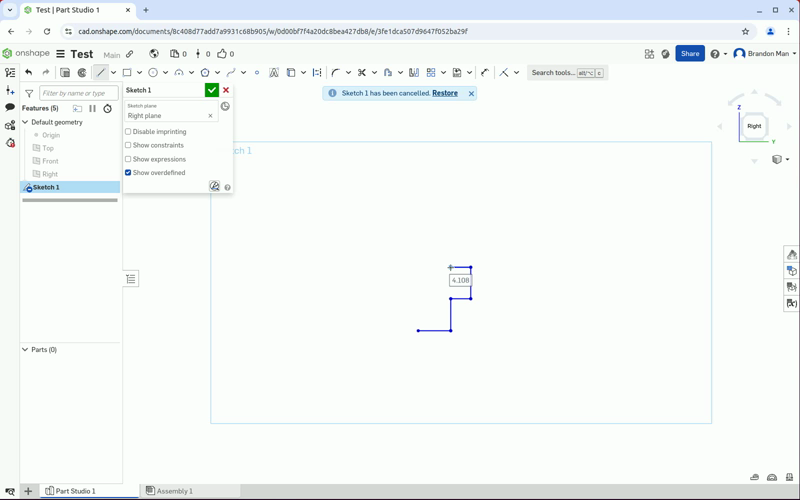
key_down(shift)
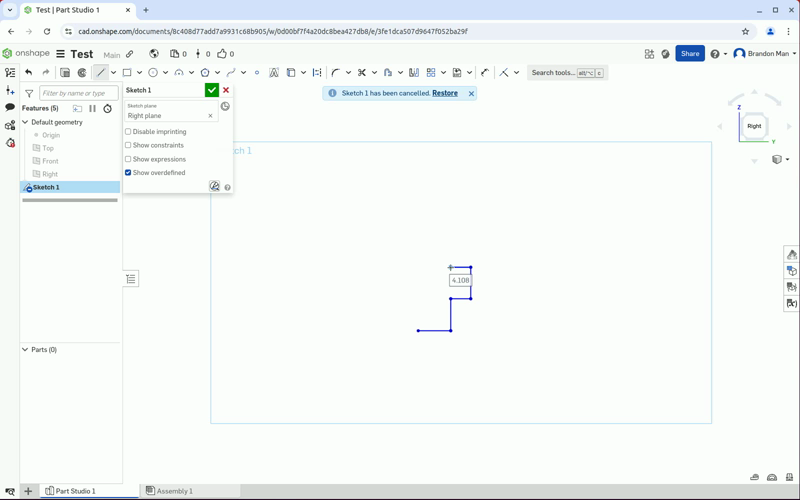
mouse_move(450, 202)
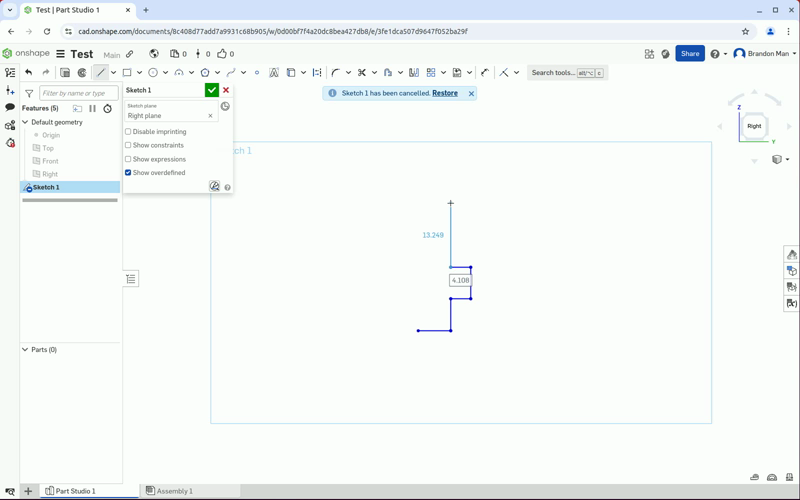
click(450, 202)
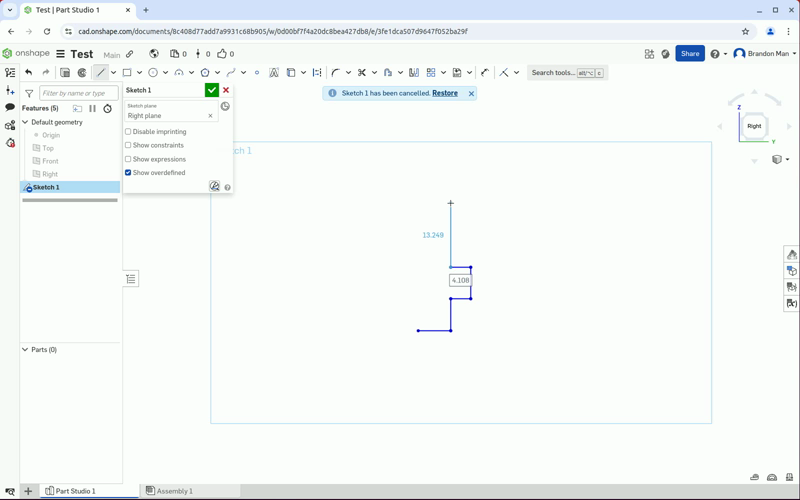
key_up(shift)
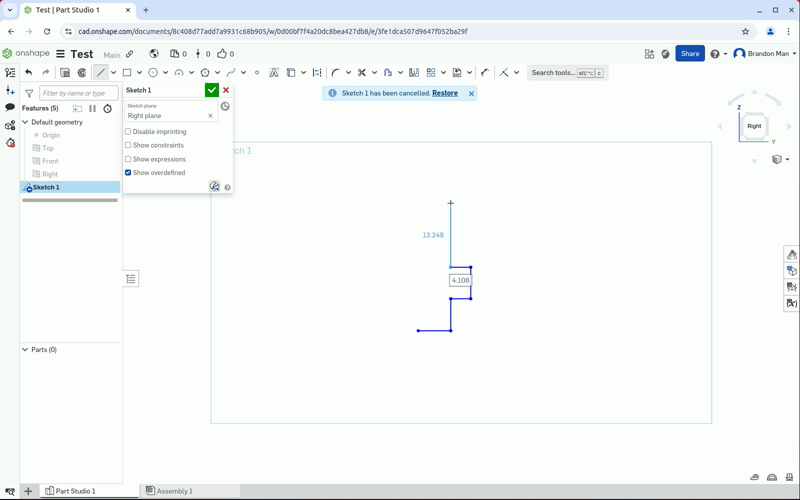
key_down(shift)
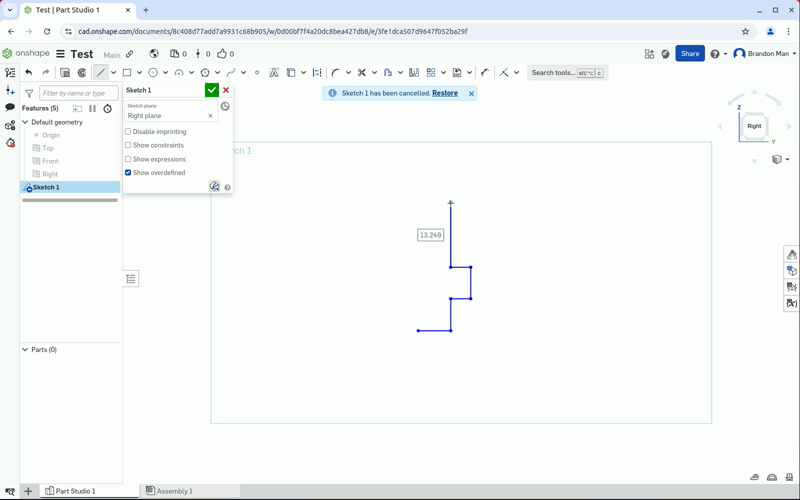
mouse_move(514, 202)
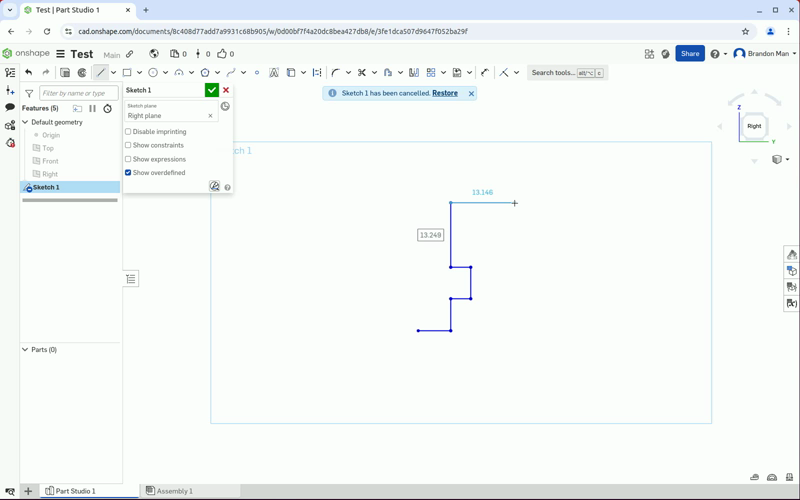
click(514, 202)
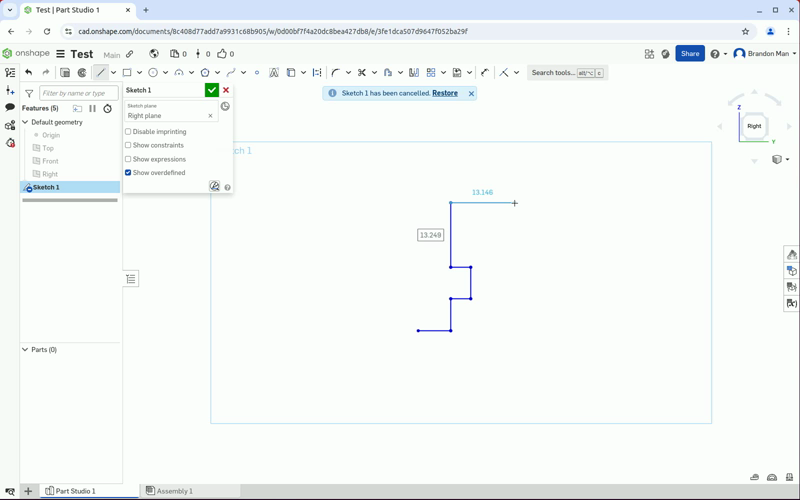
key_up(shift)
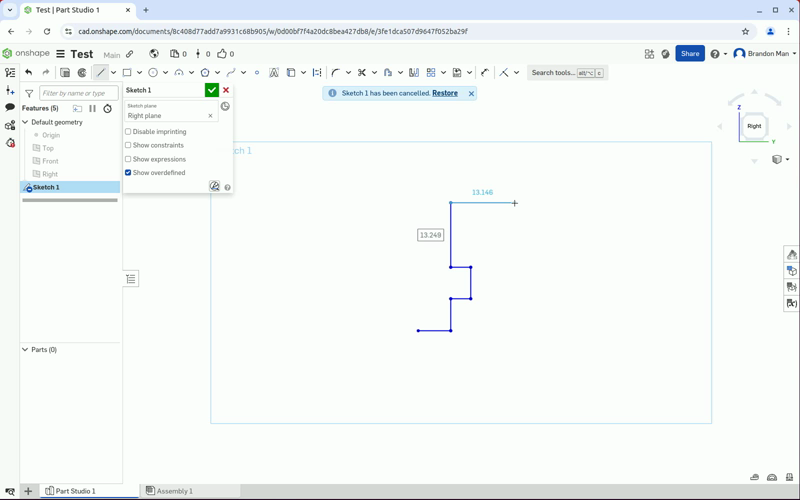
key_down(shift)
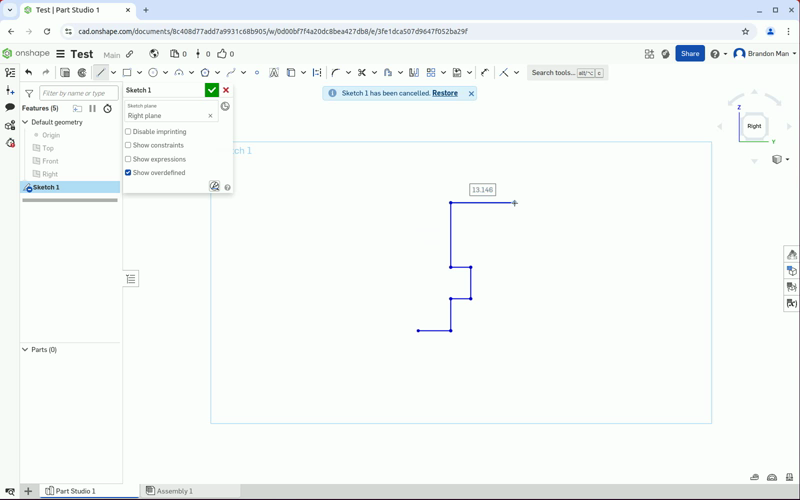
mouse_move(544, 202)
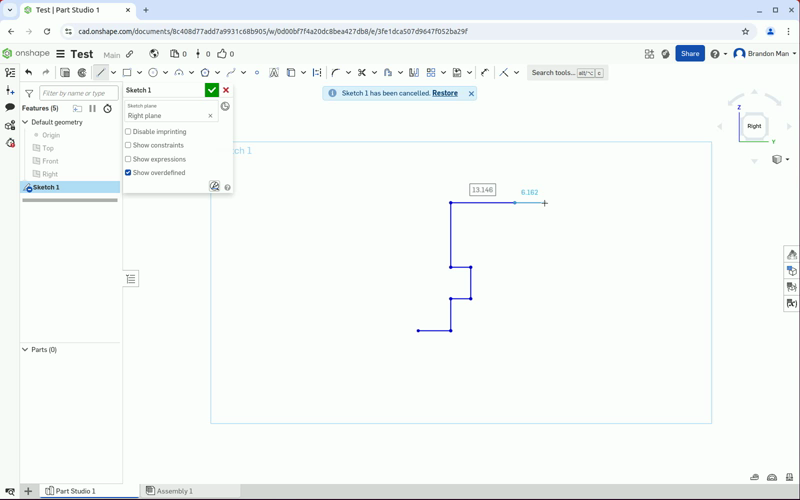
mouse_move(514, 170)
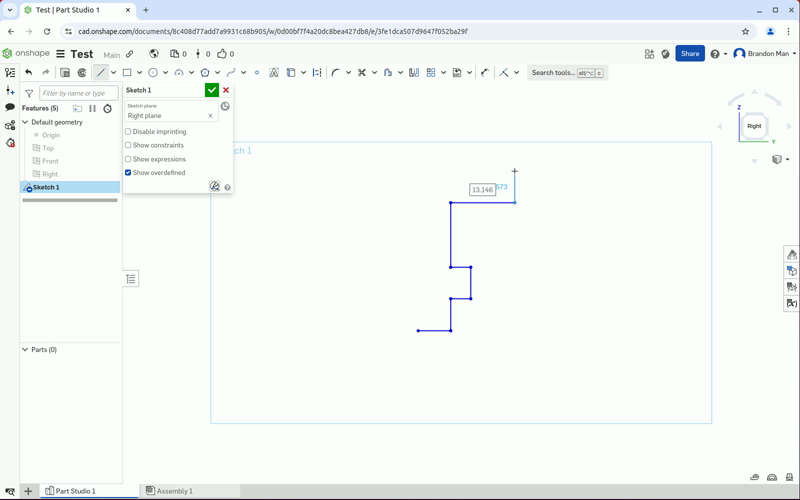
click(514, 170)
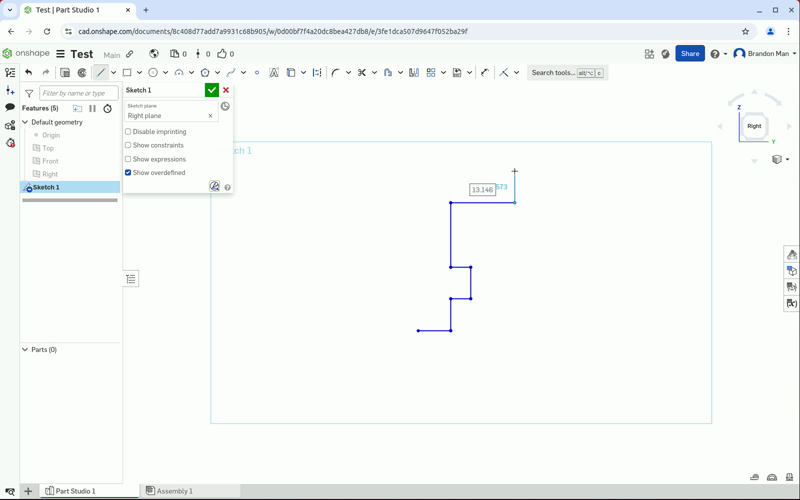
key_up(shift)
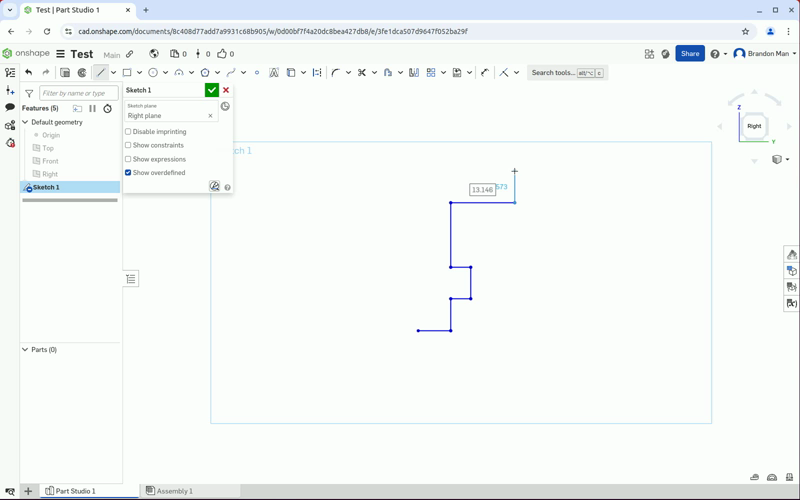
key_down(shift)
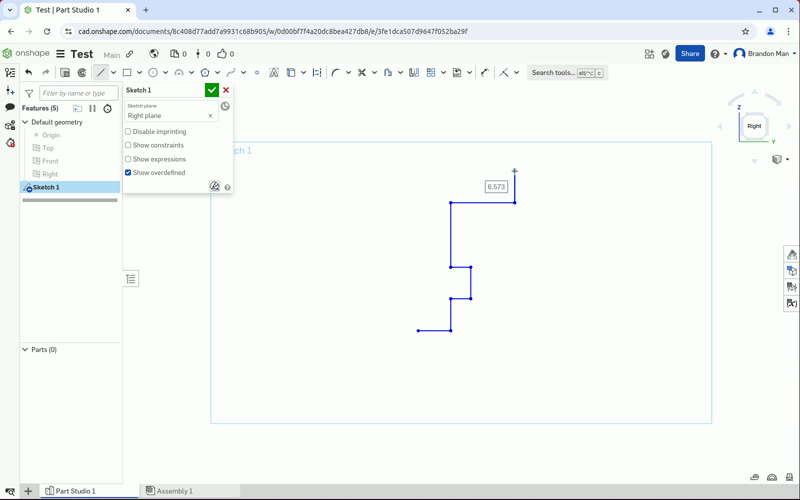
mouse_move(418, 170)
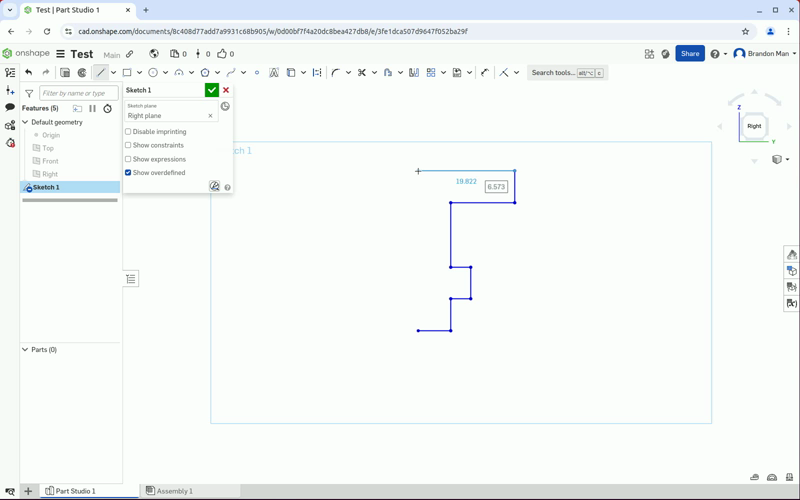
click(418, 170)
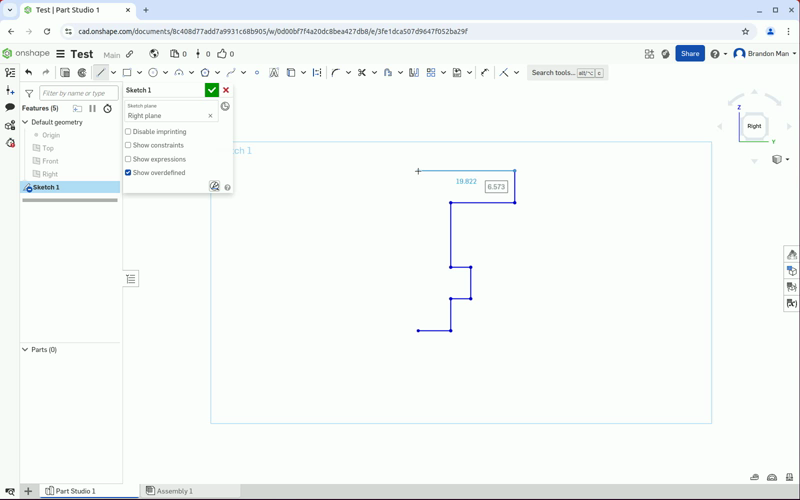
key_up(shift)
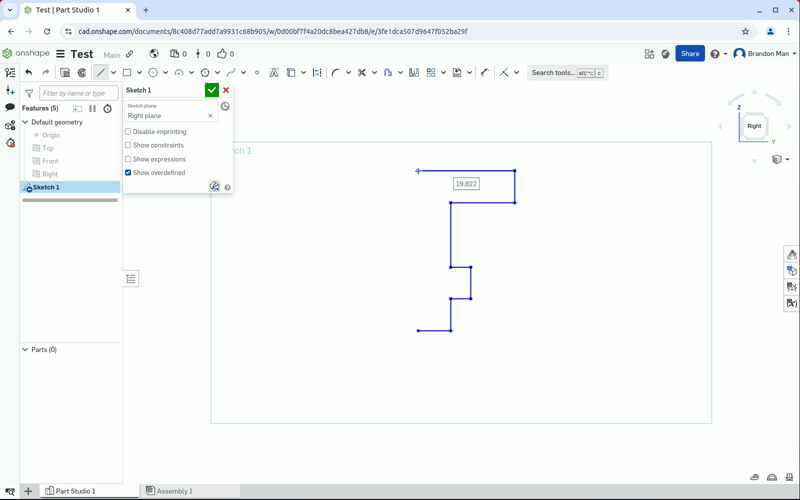
key_down(shift)
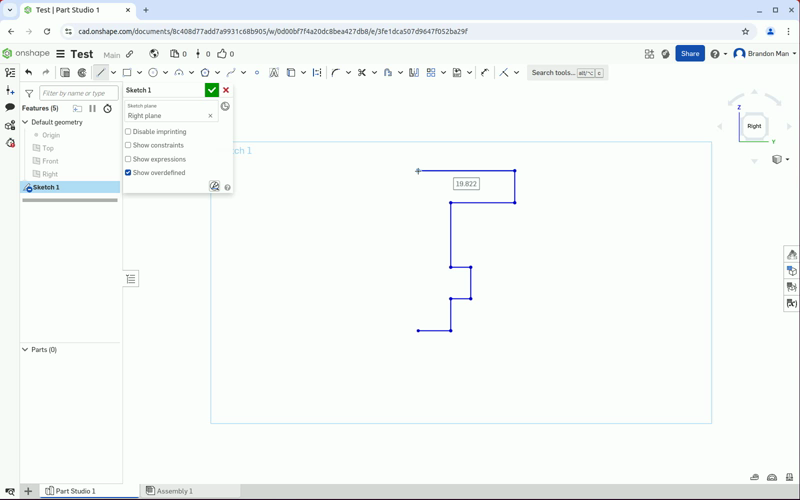
mouse_move(418, 330)
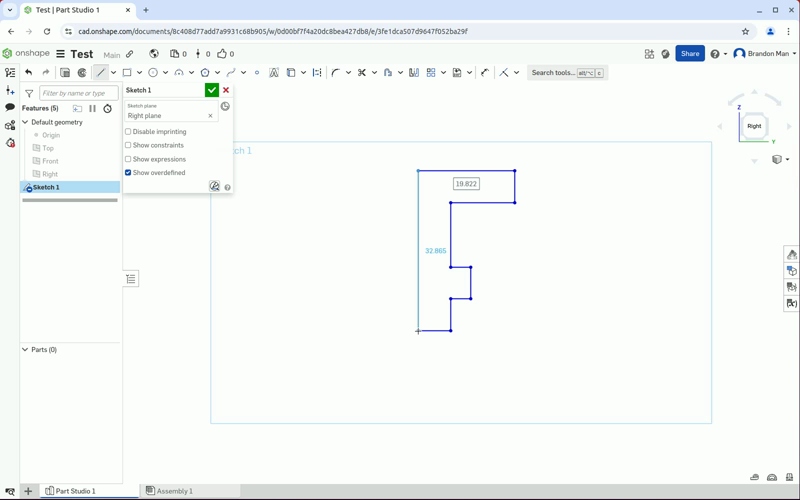
key_up(shift)
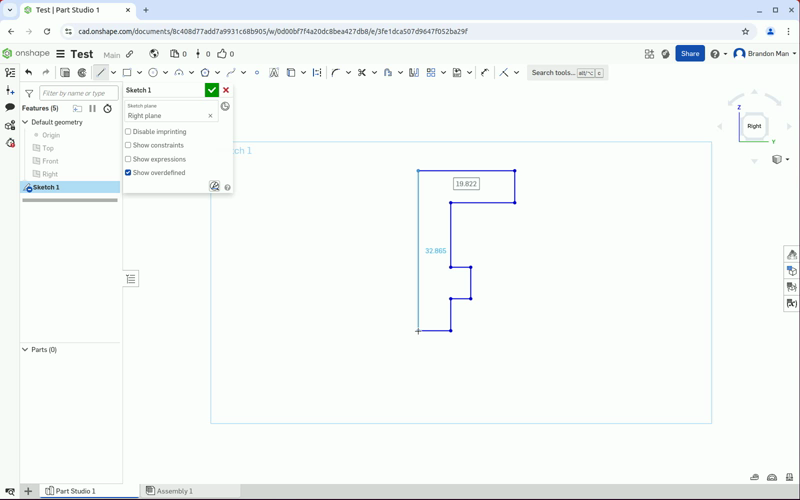
click(418, 330)
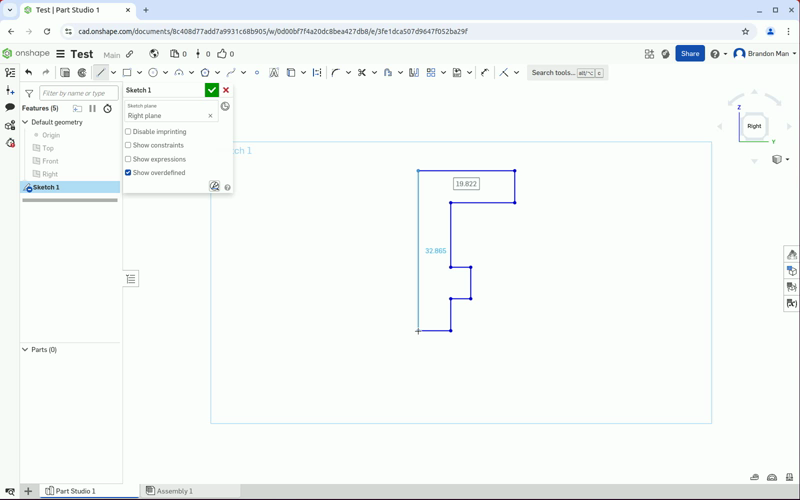
key(esc)
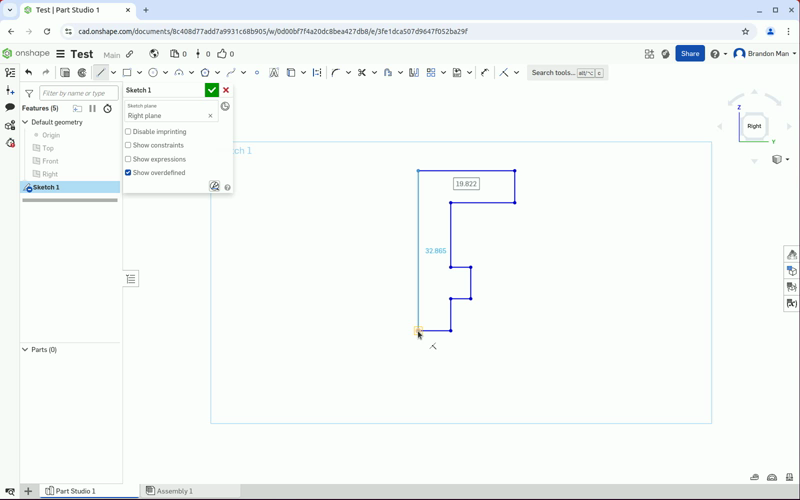
key(c)
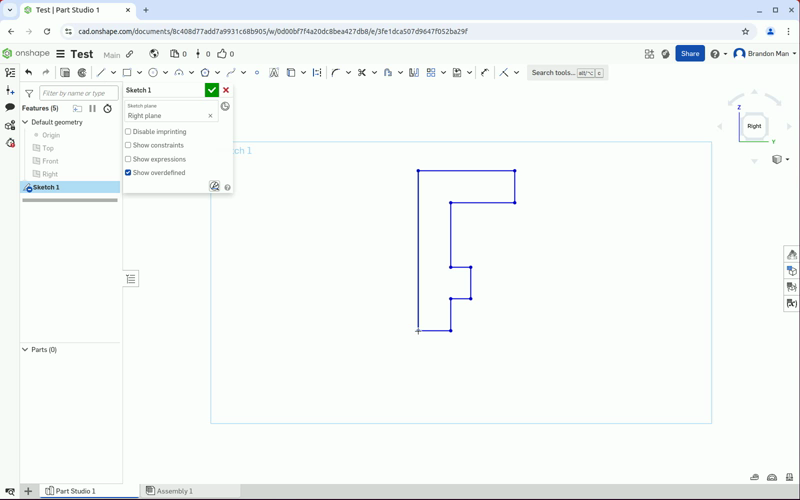
key_down(shift)
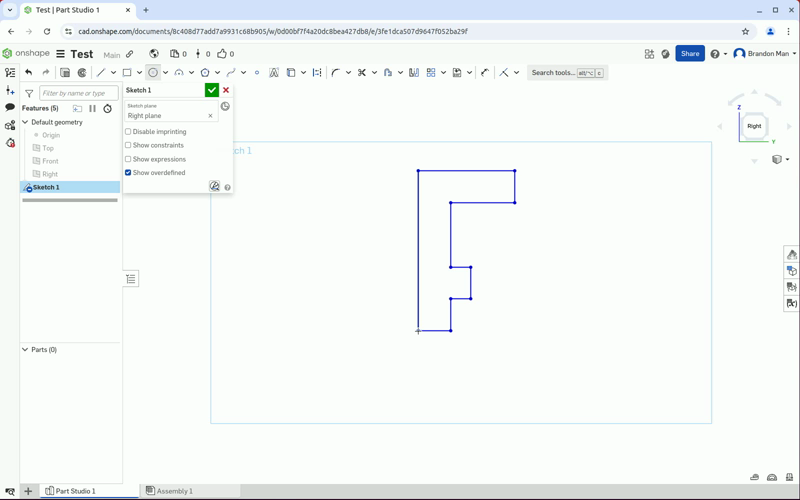
mouse_move(499, 186)
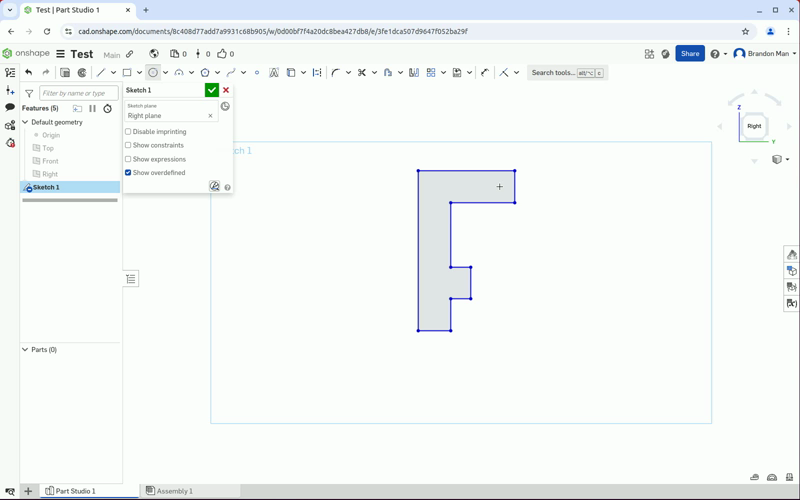
click(499, 186)
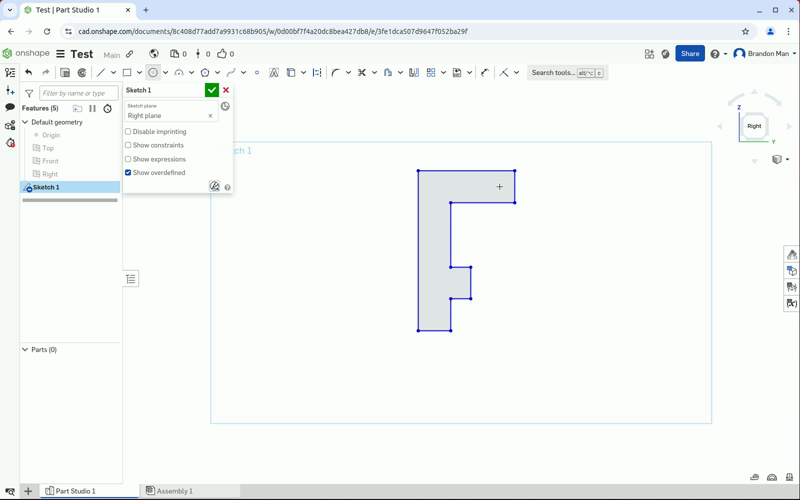
key_up(shift)
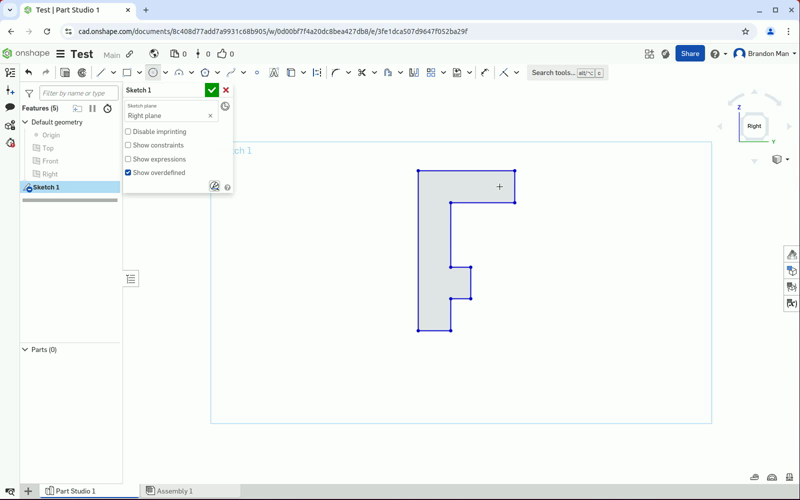
mouse_move(507, 186)
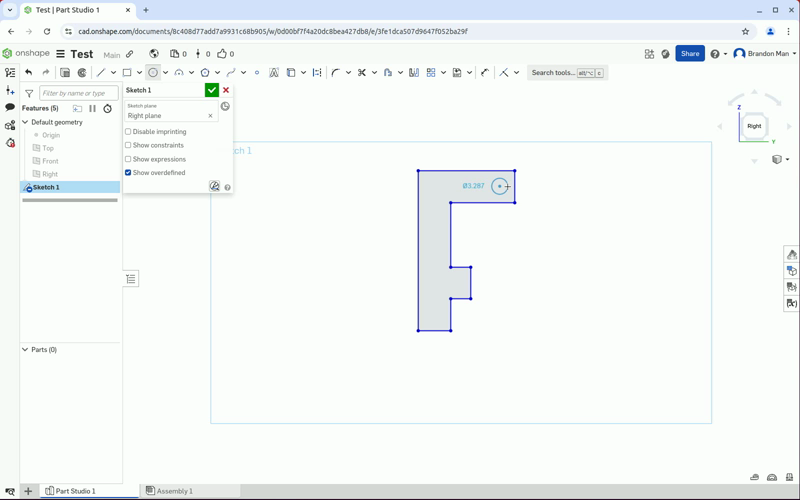
click(507, 186)
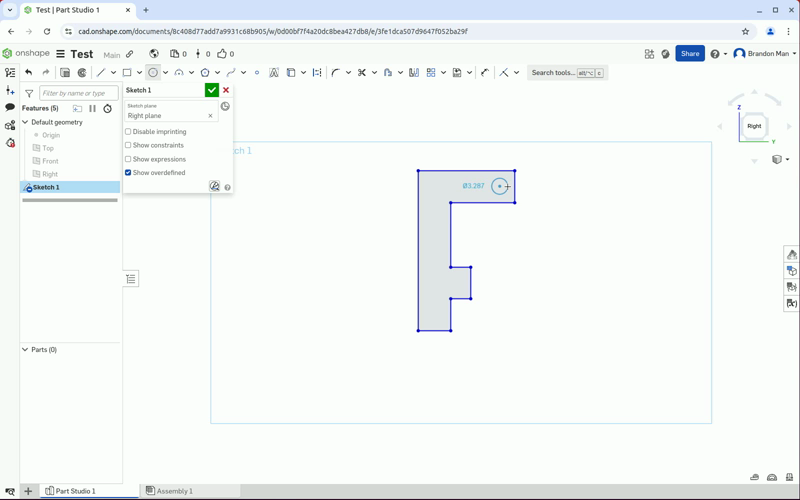
key(esc)
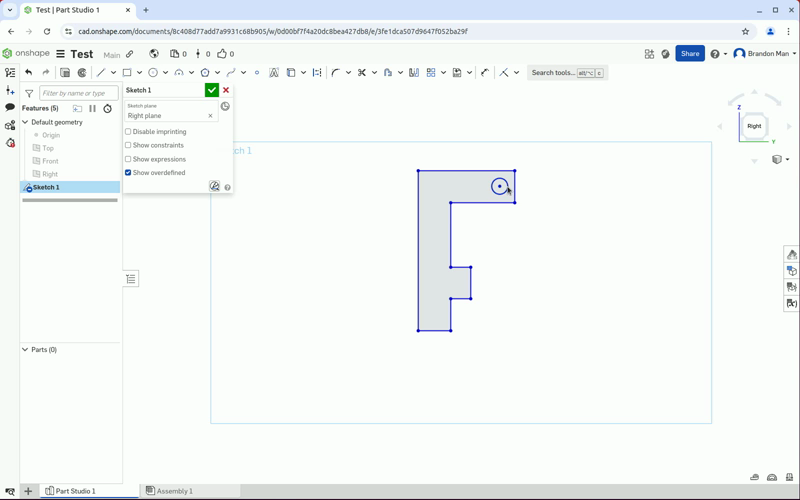
mouse_move(425, 207)
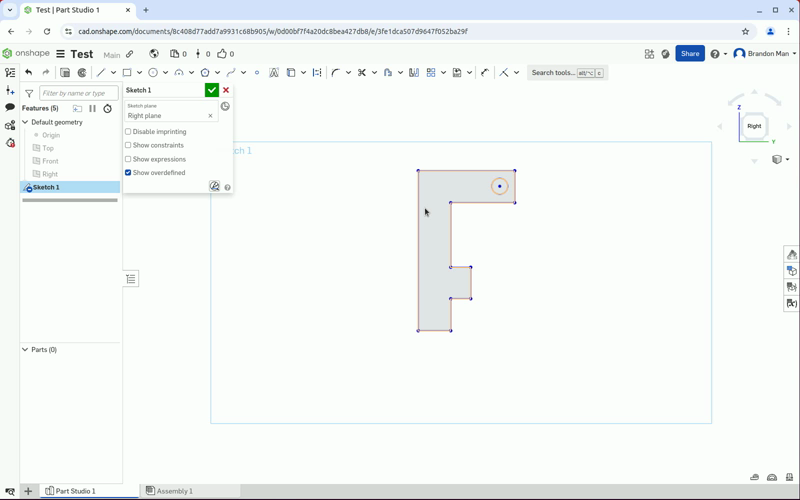
click(425, 207)
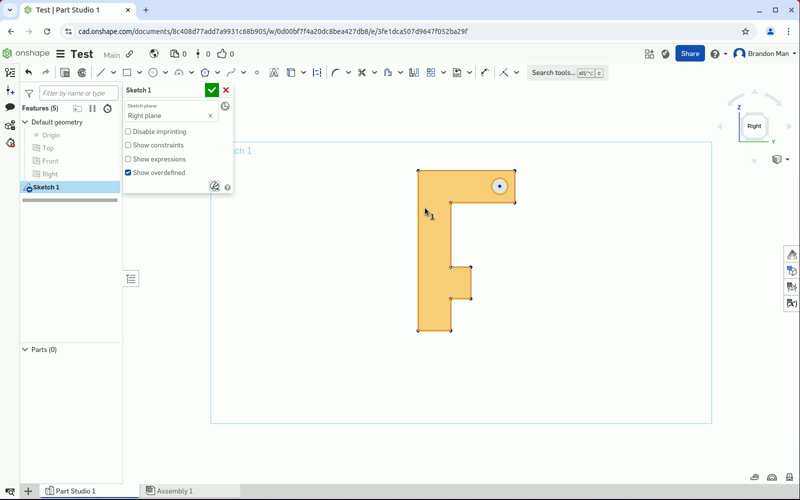
mouse_move(73, 352)
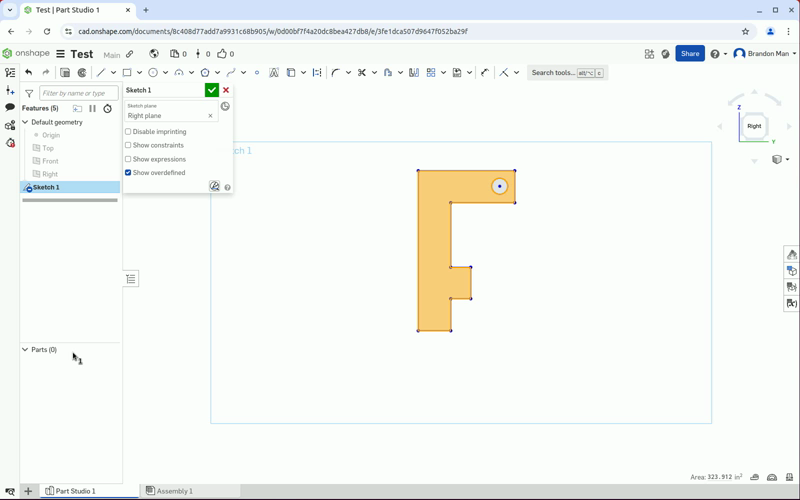
key(shift+y)
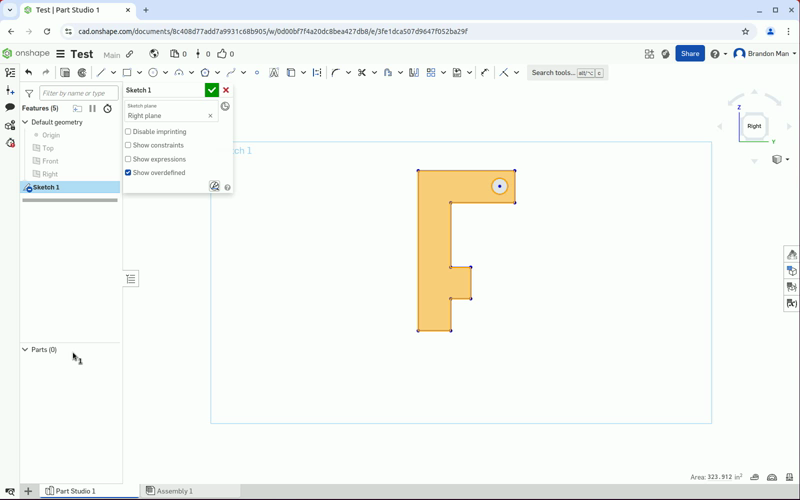
key(shift+e)
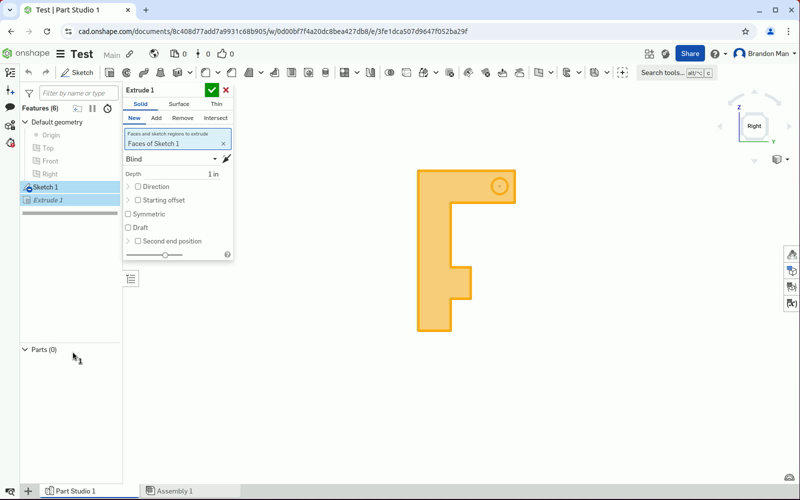
mouse_move(143, 106)
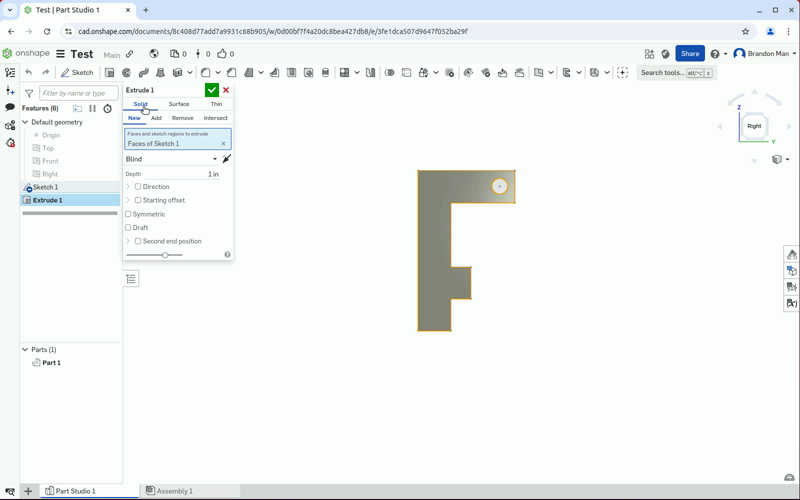
click(143, 106)
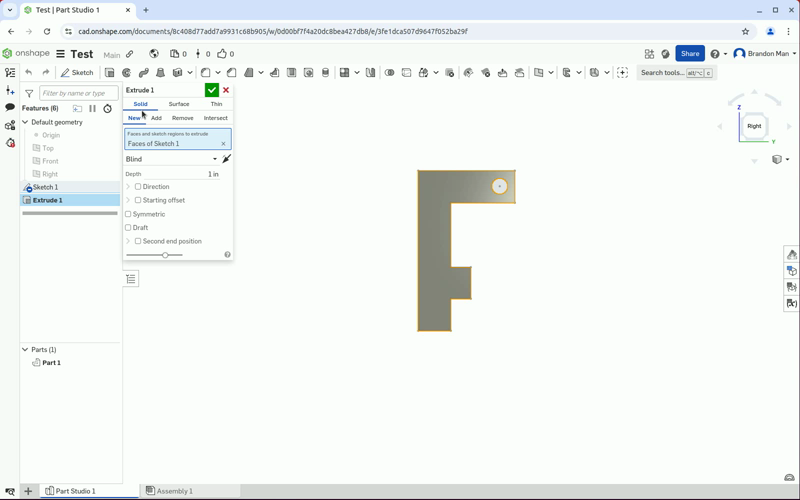
mouse_move(137, 120)
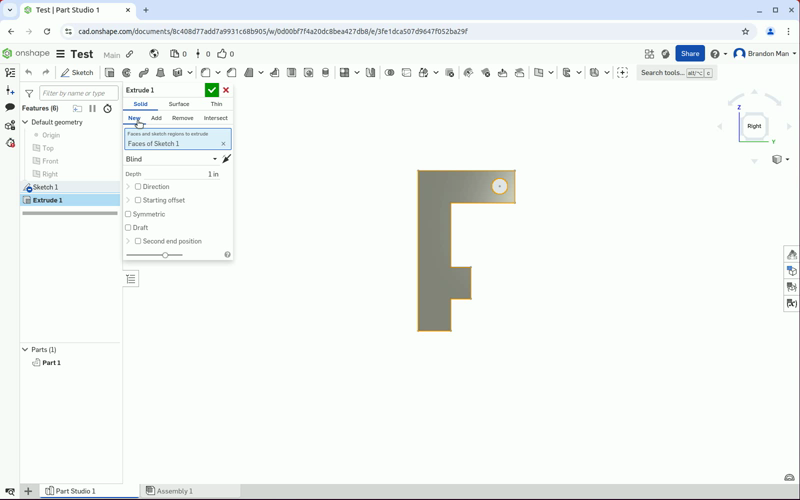
click(137, 120)
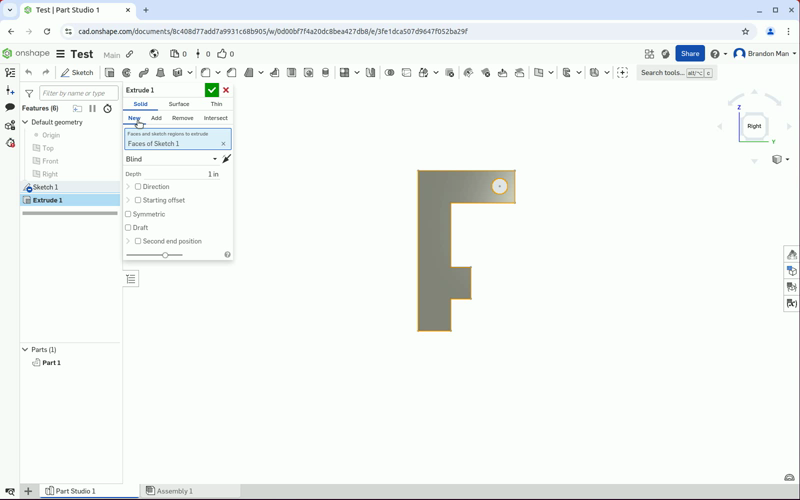
key(tab, 4)
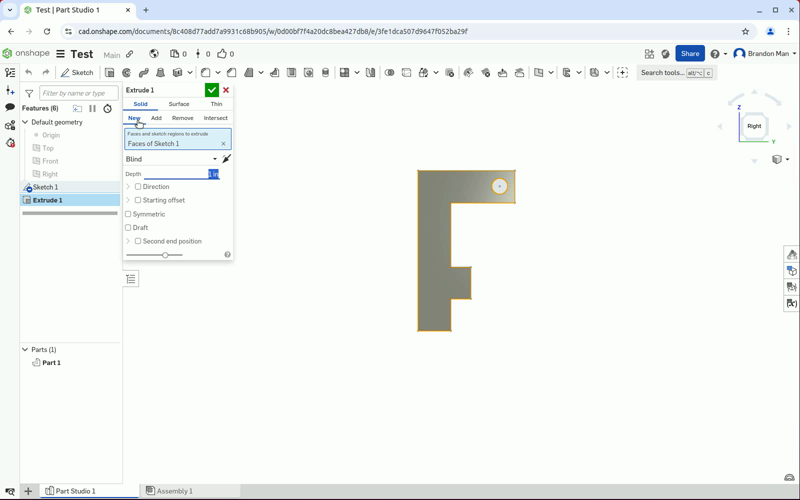
text(8.184)
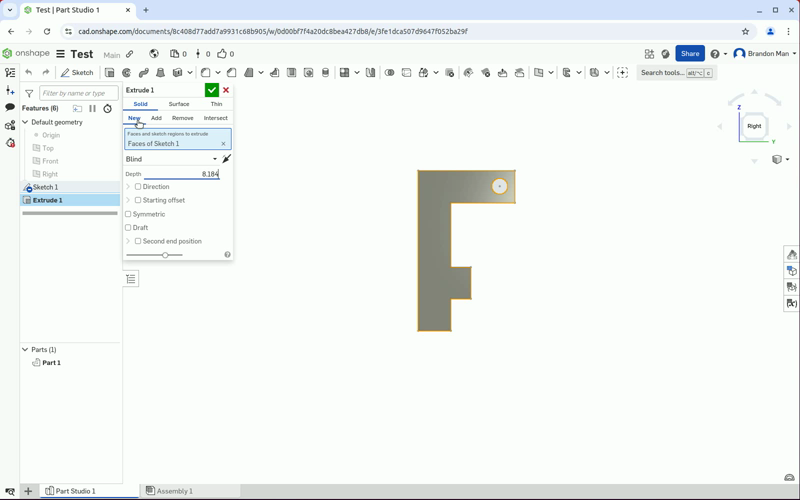
key(enter)
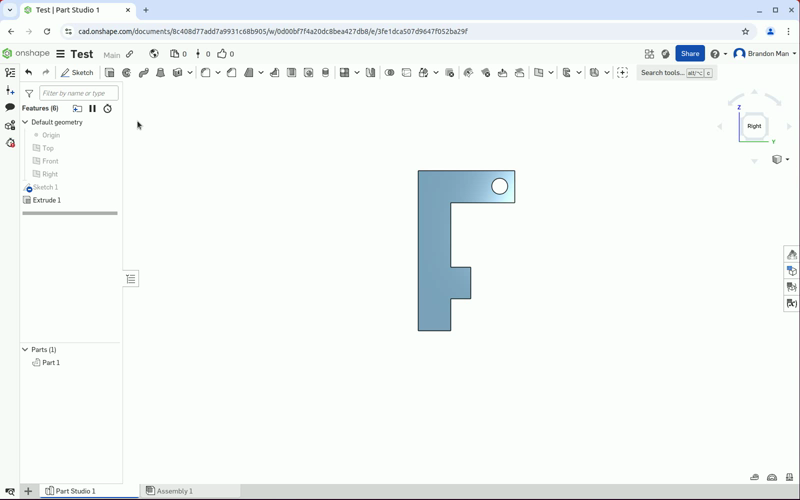
key(shift+h)
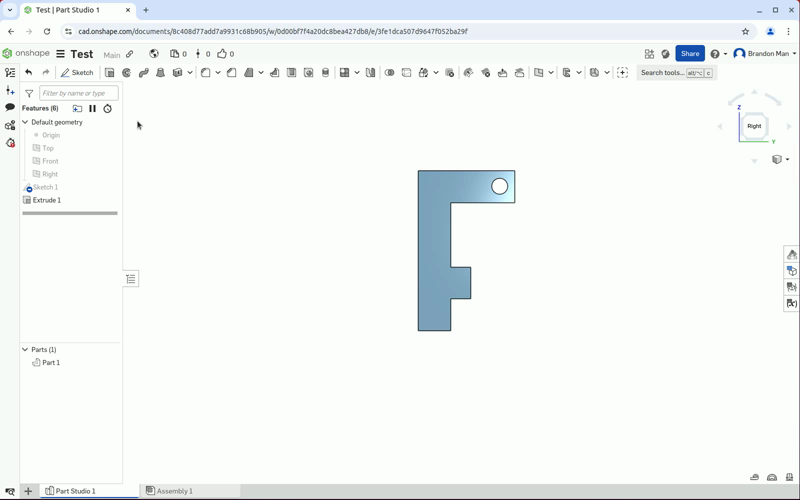
key(shift+h)
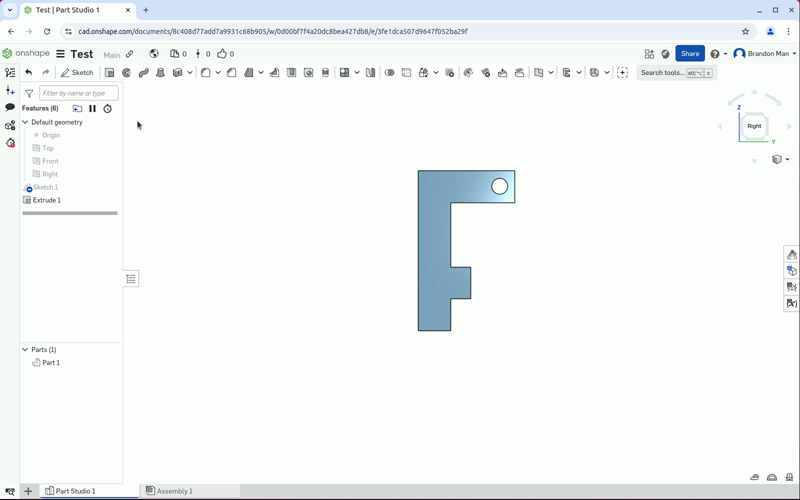
mouse_move(73, 189)
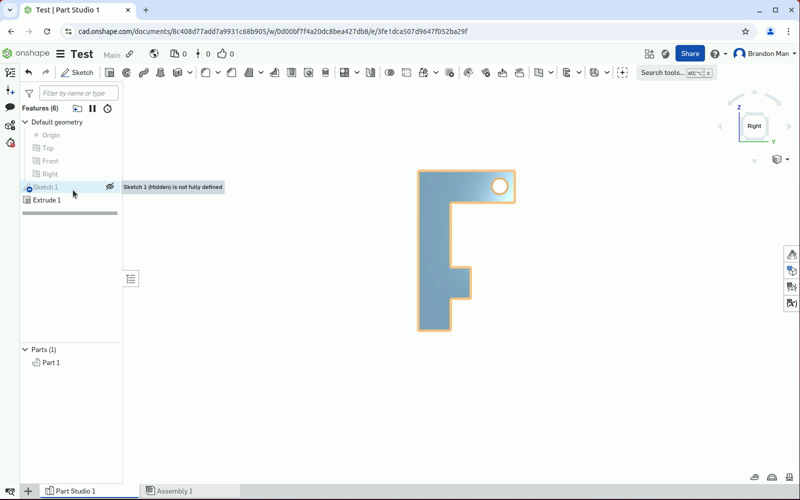
click(73, 189)
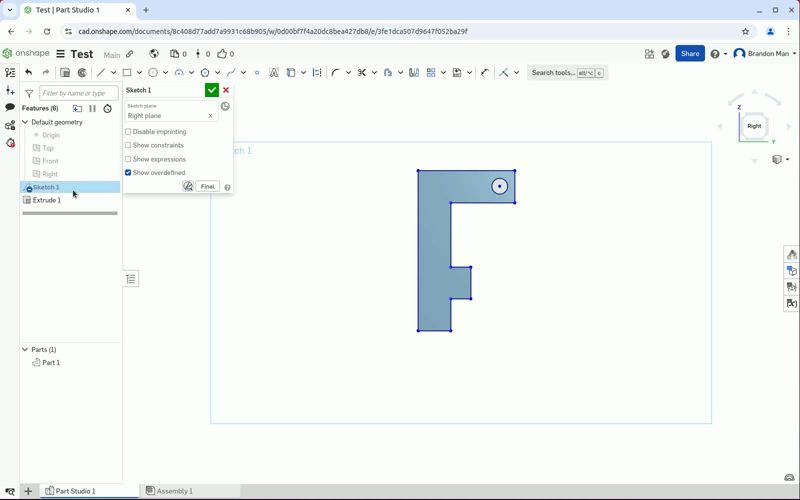
mouse_move(229, 92)
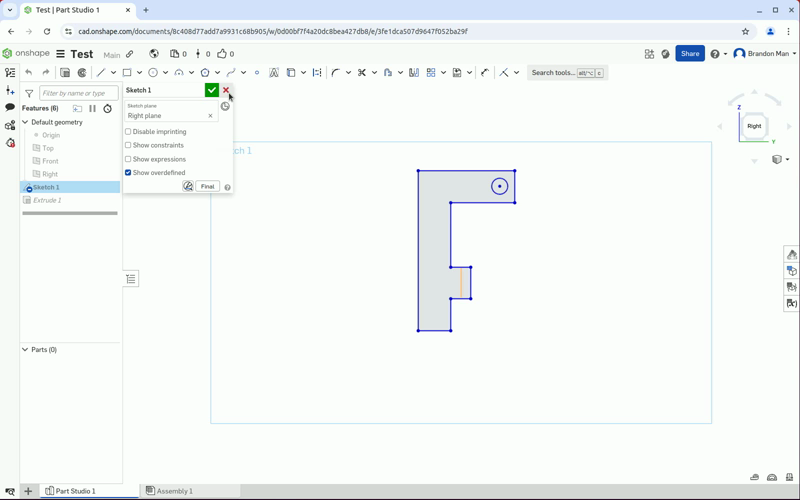
click(229, 92)
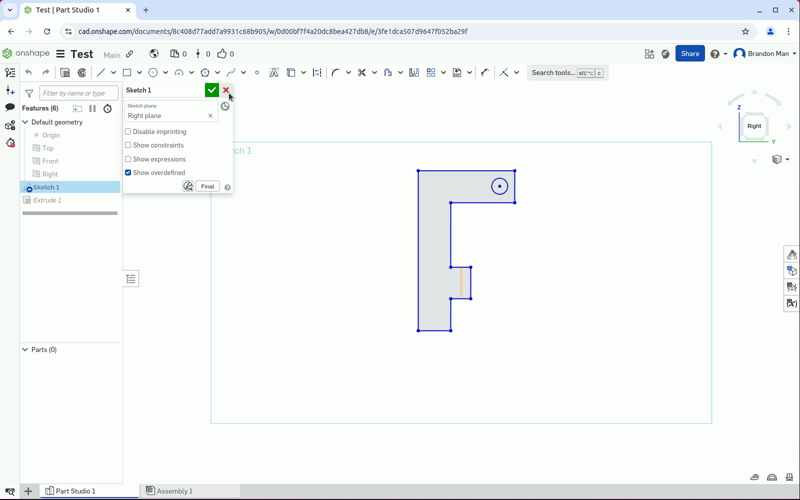
key(shift+s)
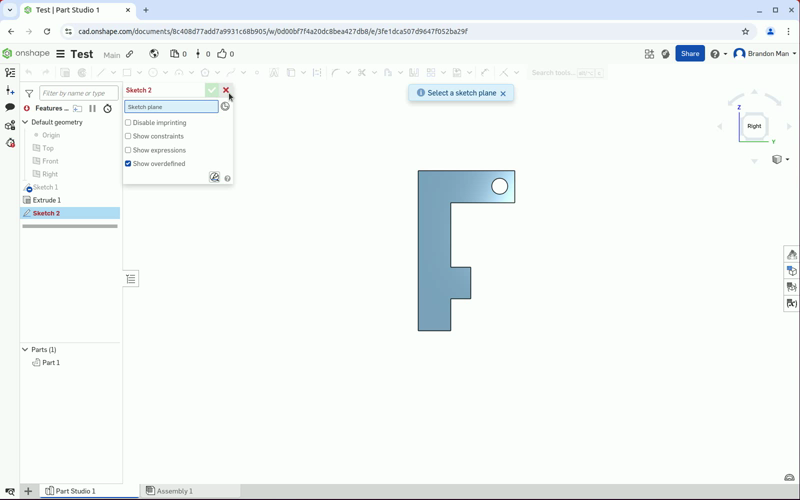
mouse_move(73, 176)
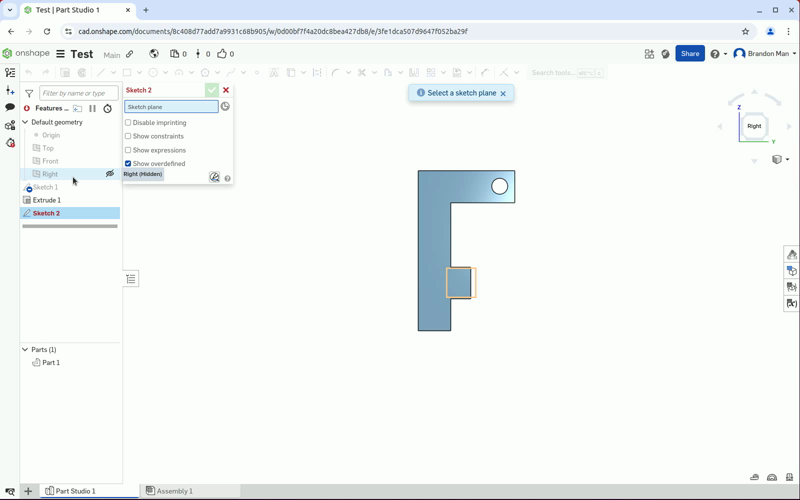
click(73, 176)
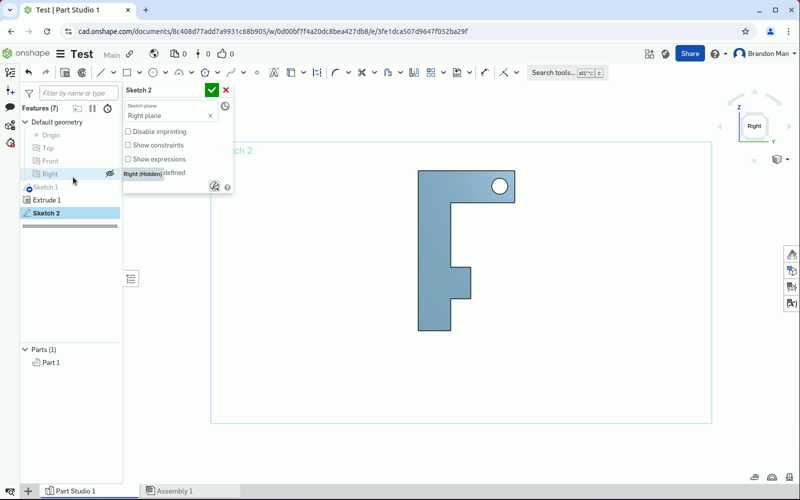
mouse_move(73, 352)
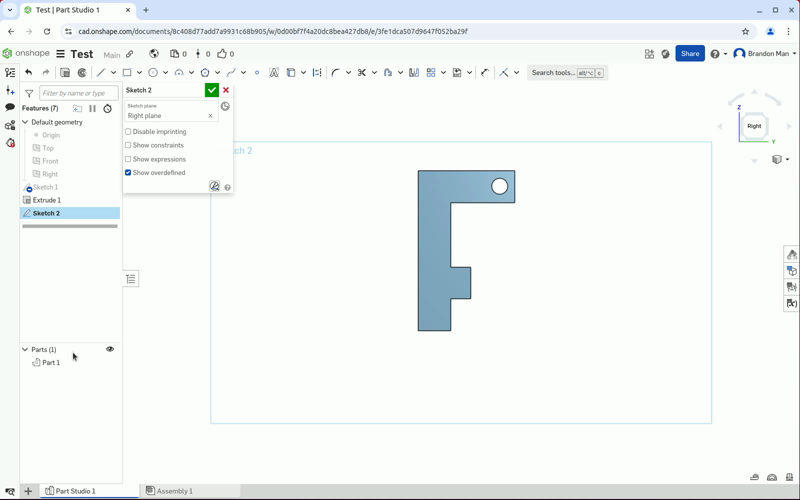
key(y)
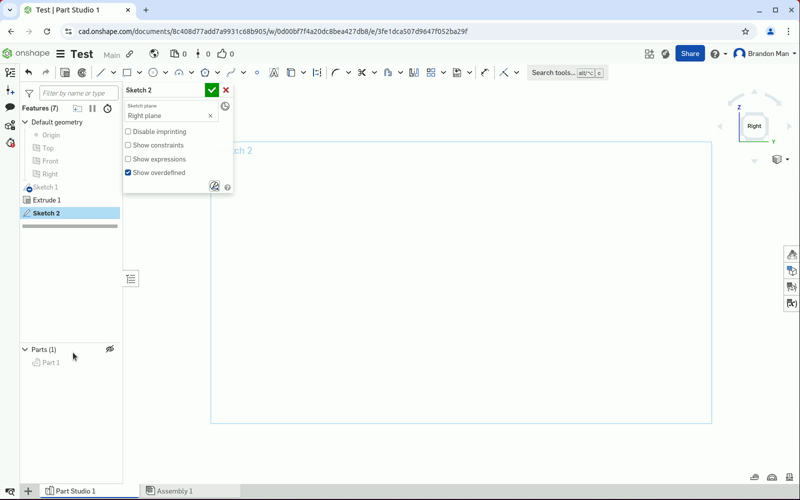
key(l)
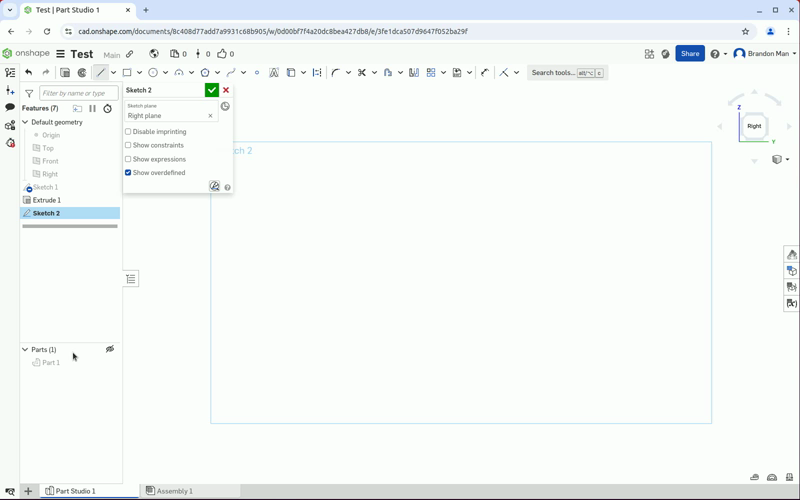
key_down(shift)
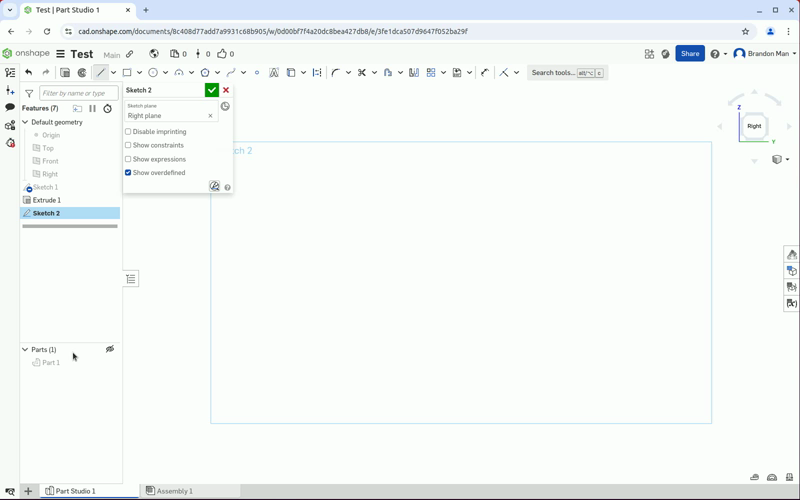
mouse_move(353, 291)
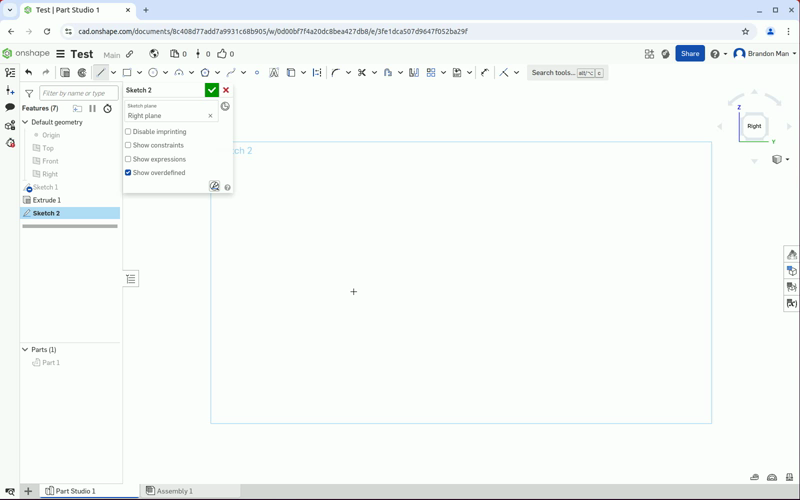
click(353, 291)
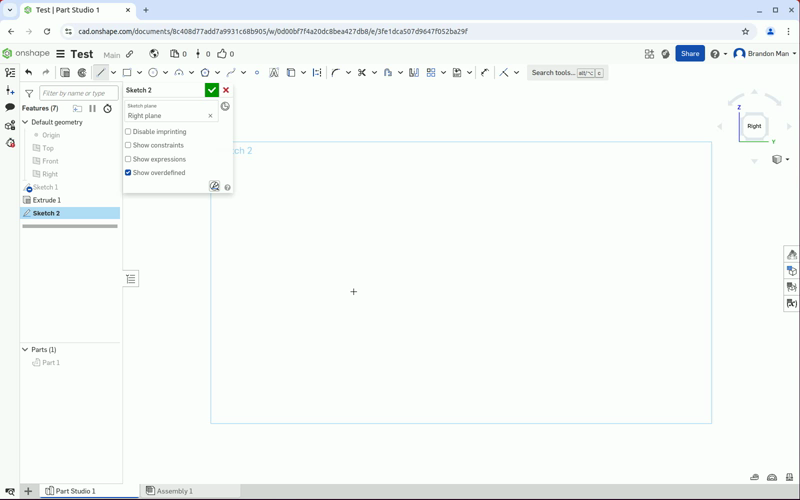
key_up(shift)
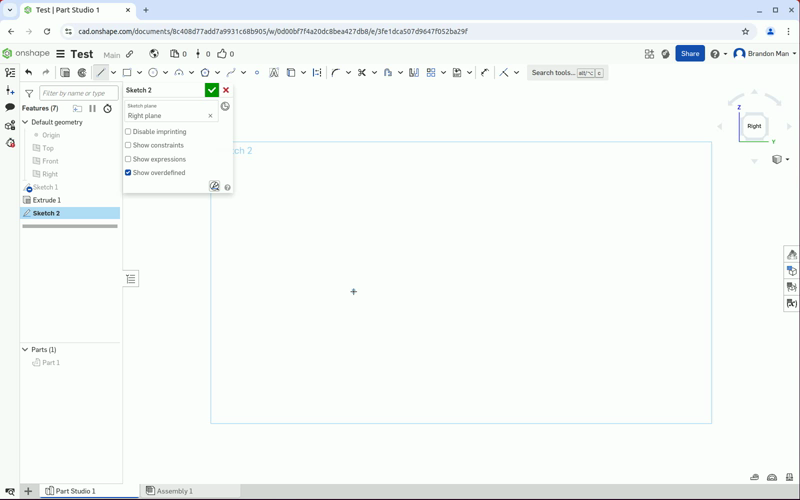
key_down(shift)
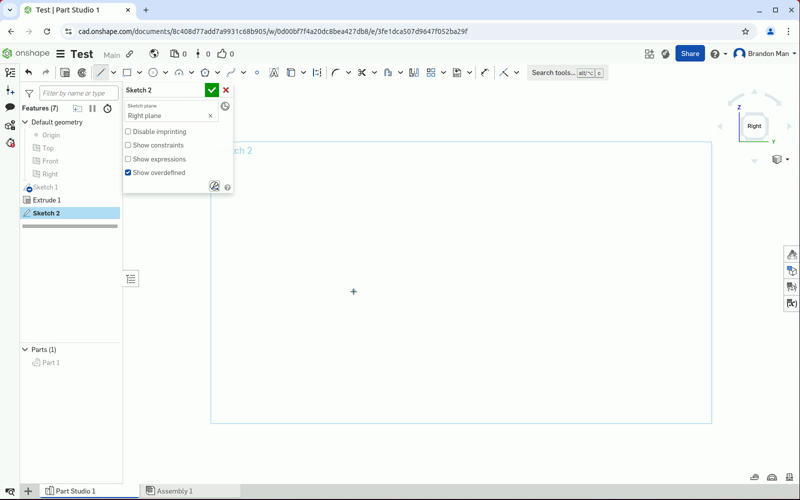
mouse_move(383, 291)
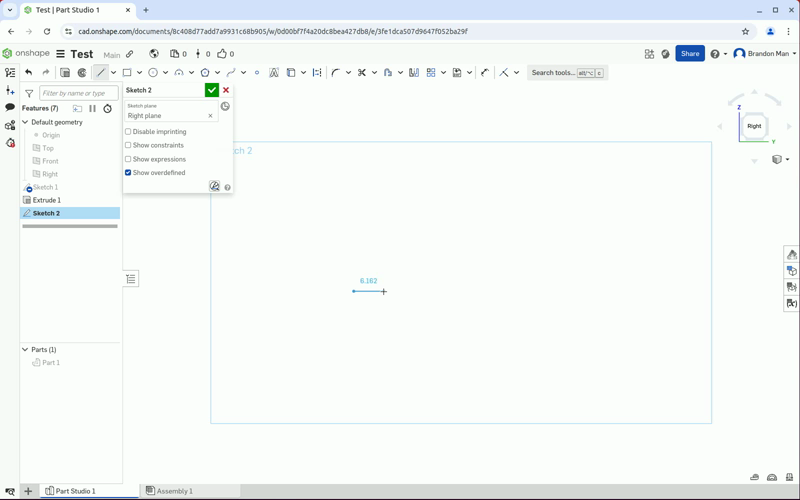
mouse_move(385, 291)
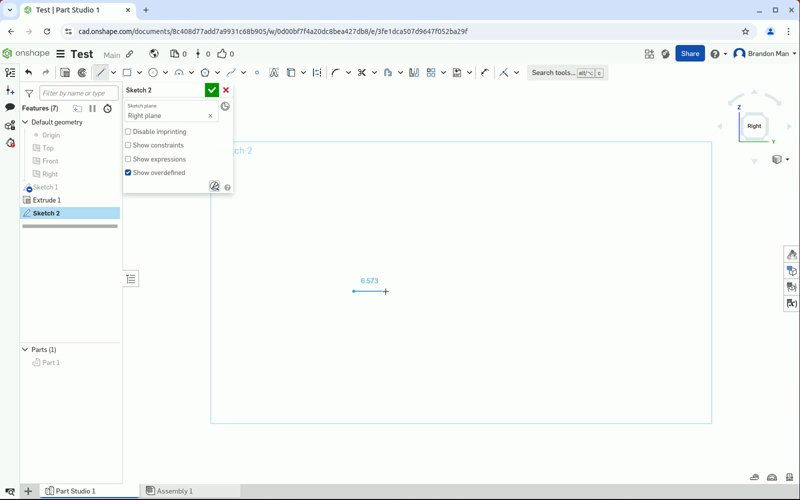
click(385, 291)
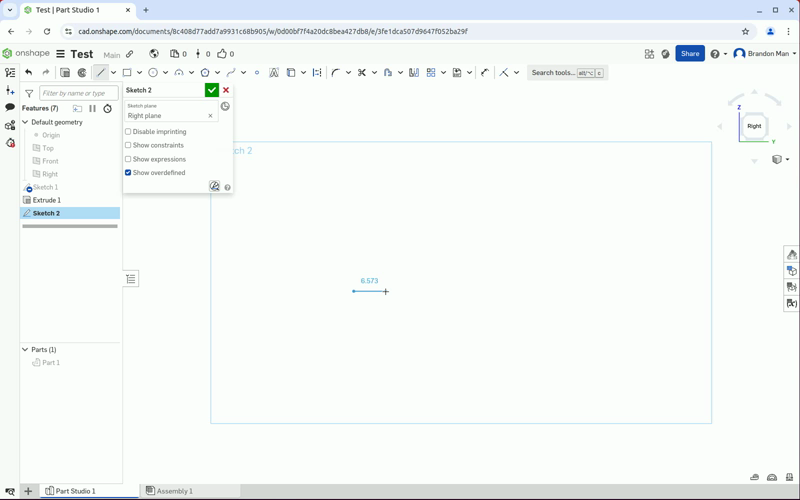
key_up(shift)
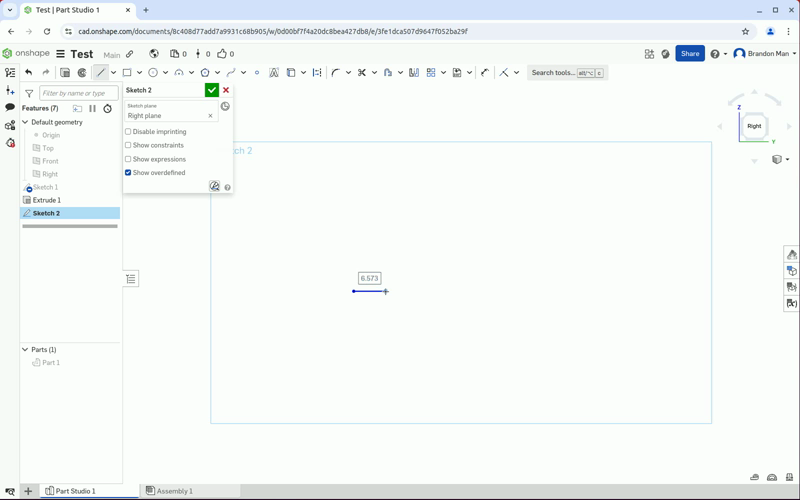
key_down(shift)
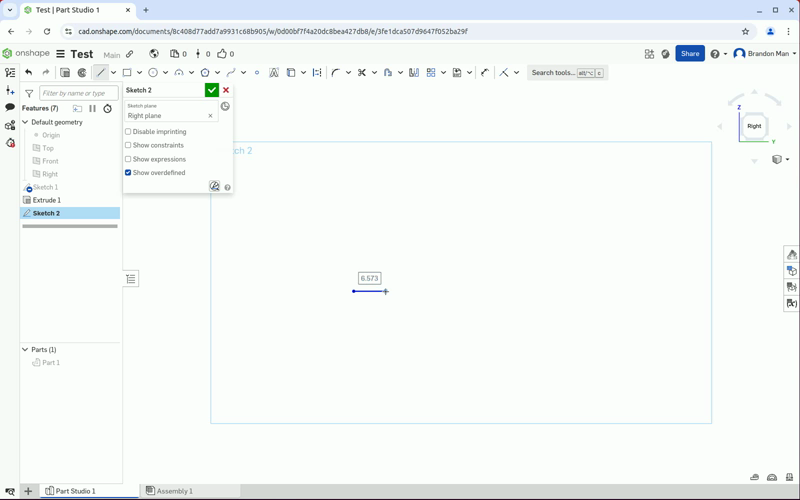
mouse_move(385, 202)
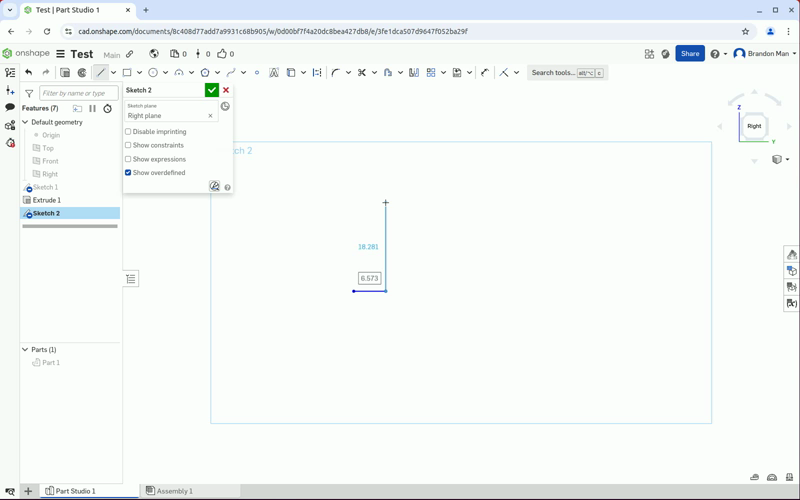
click(385, 202)
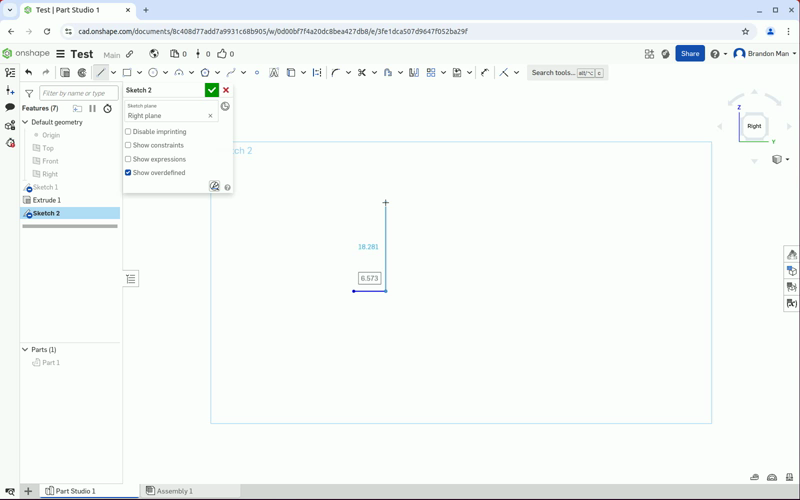
key_up(shift)
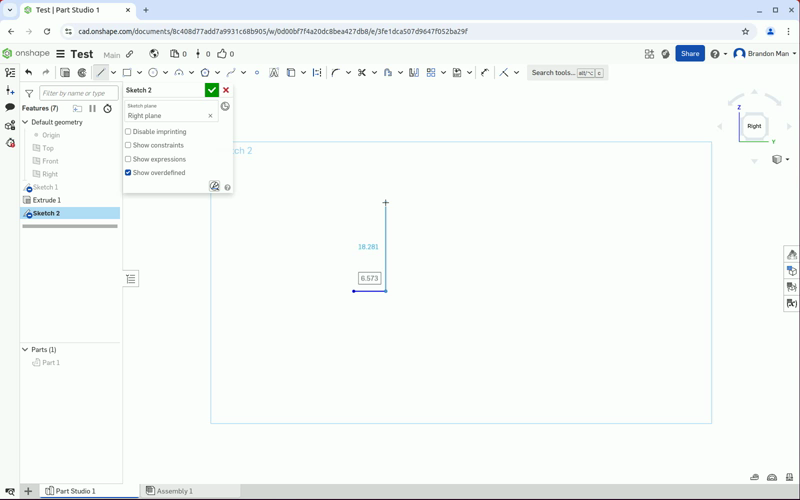
key_down(shift)
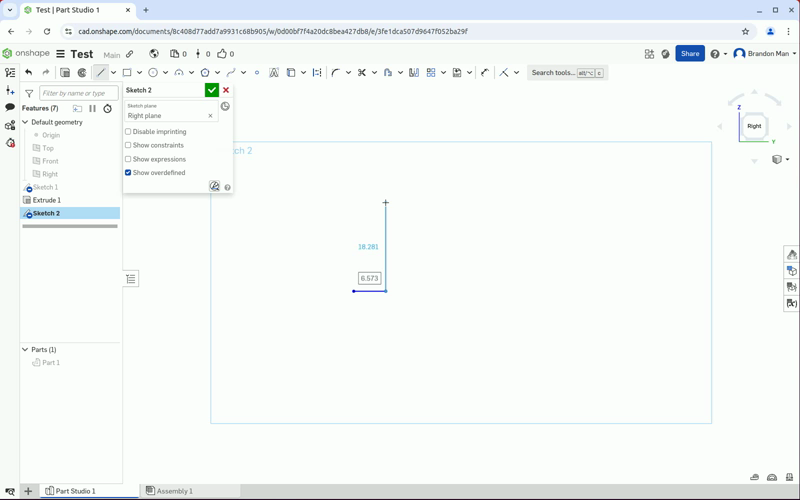
mouse_move(415, 202)
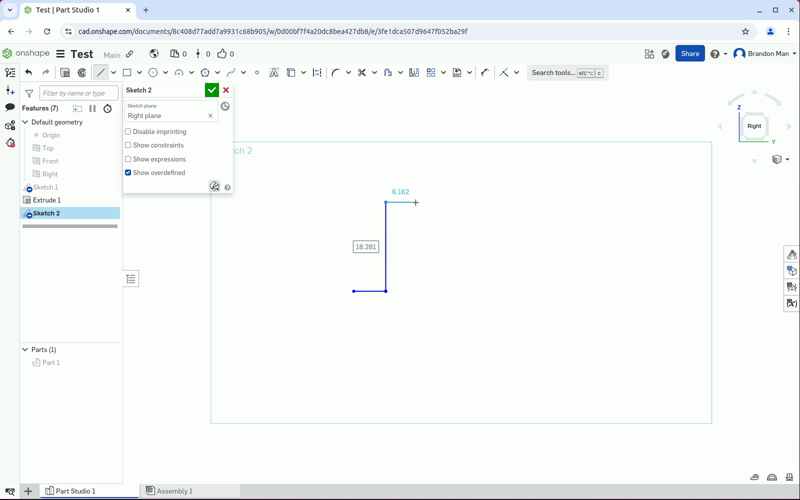
mouse_move(385, 170)
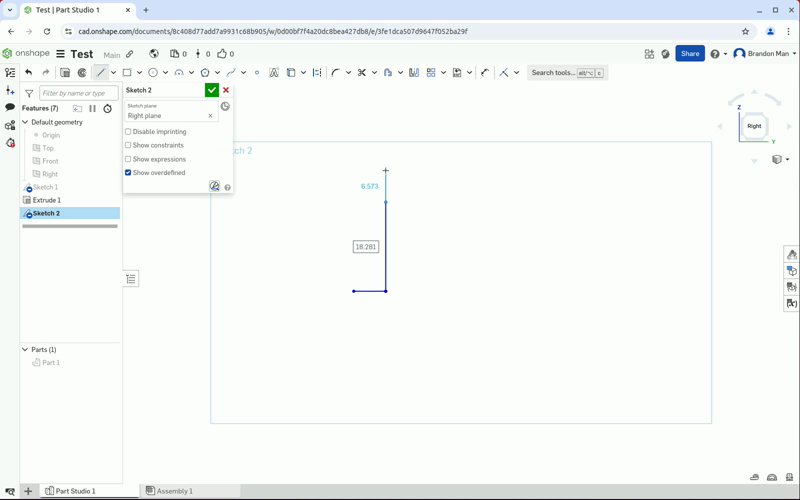
click(385, 170)
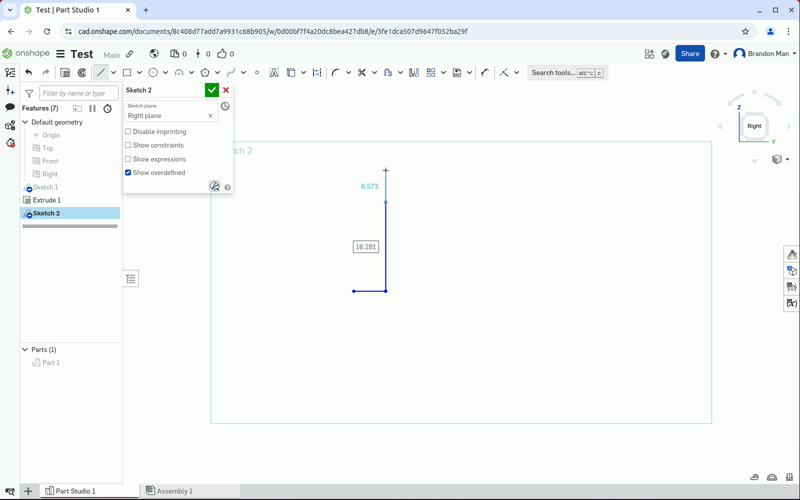
key_up(shift)
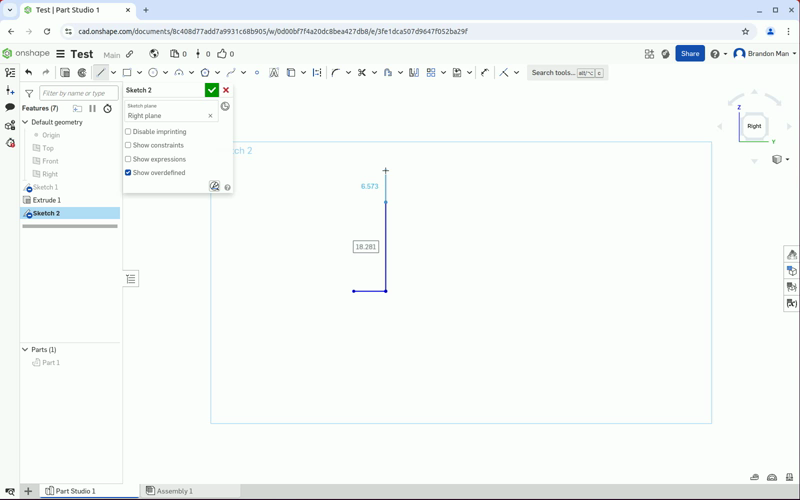
key_down(shift)
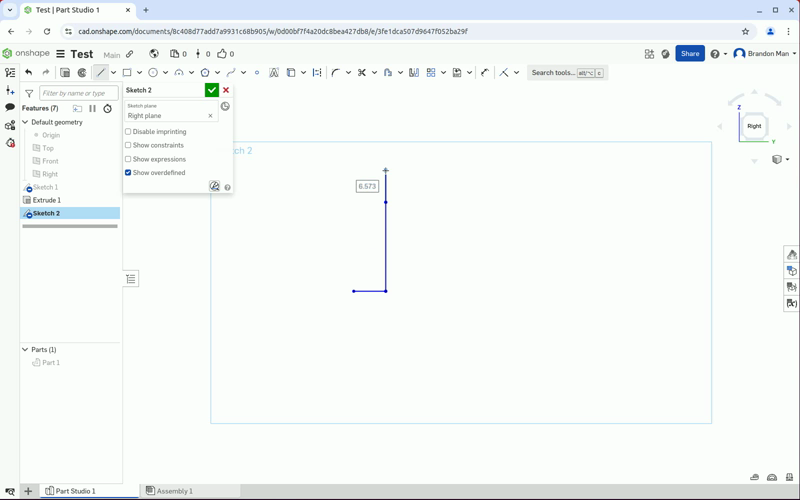
mouse_move(415, 170)
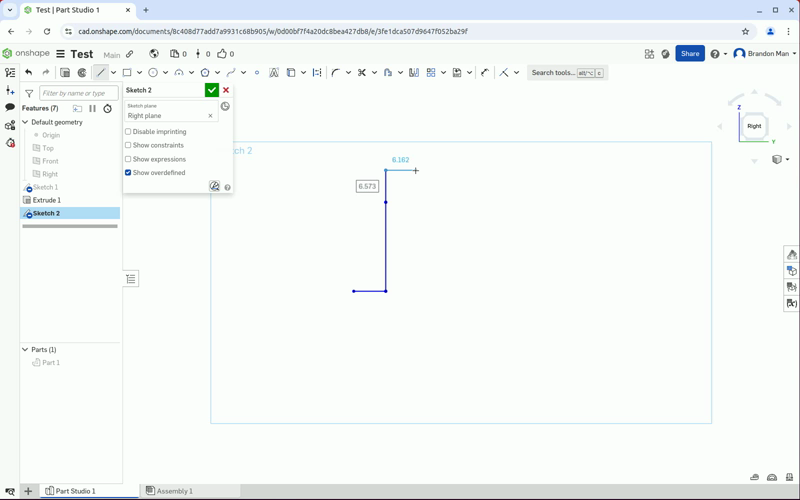
mouse_move(353, 170)
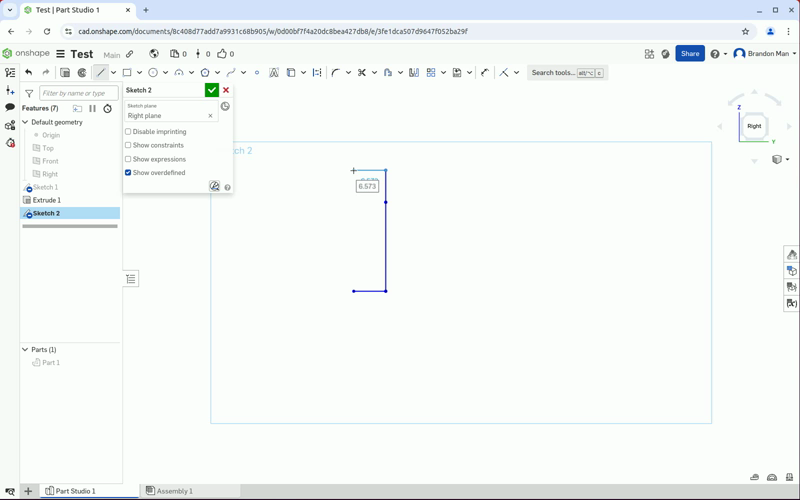
click(353, 170)
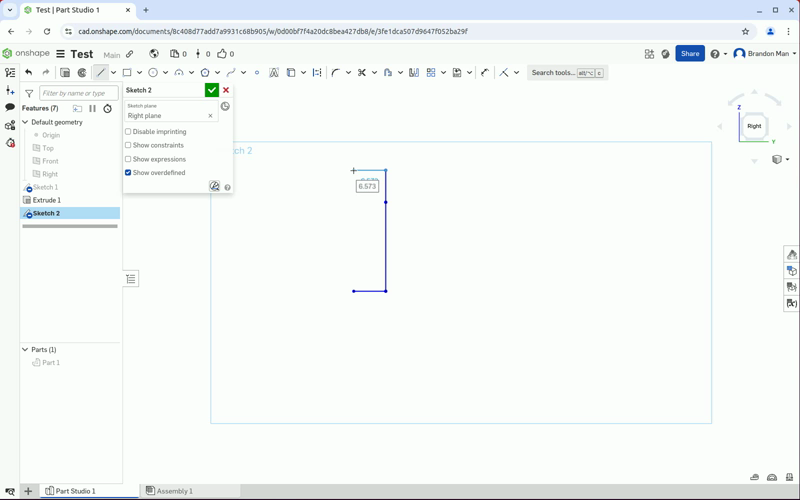
key_up(shift)
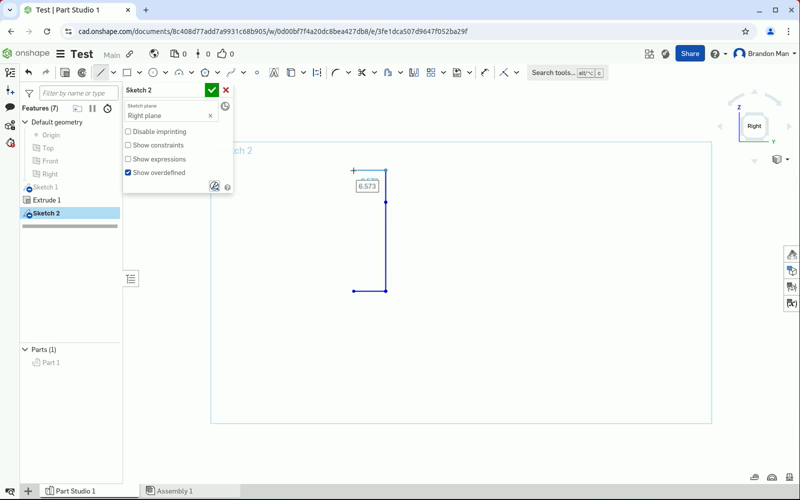
key_down(shift)
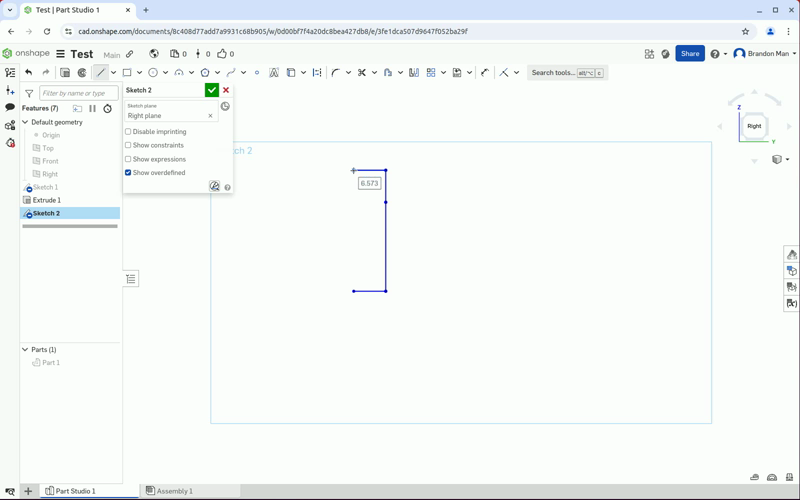
mouse_move(353, 291)
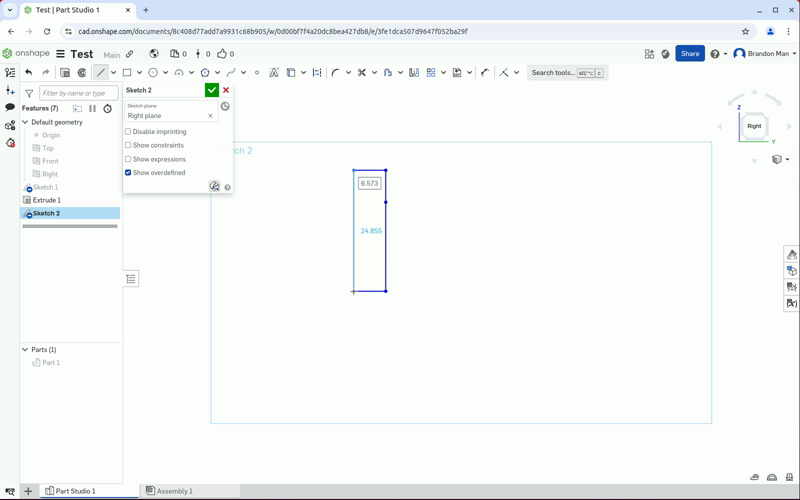
key_up(shift)
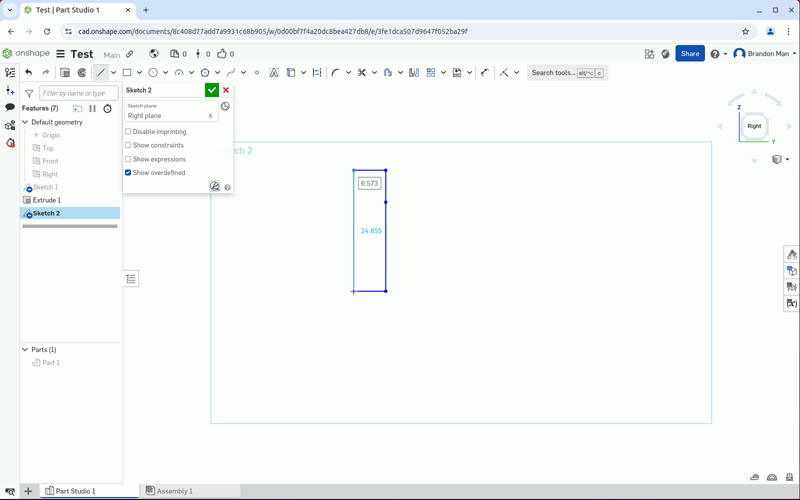
click(353, 291)
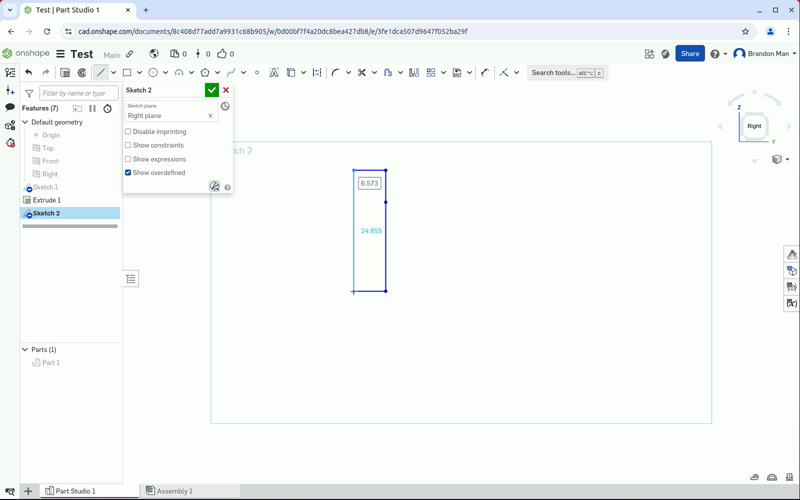
key(esc)
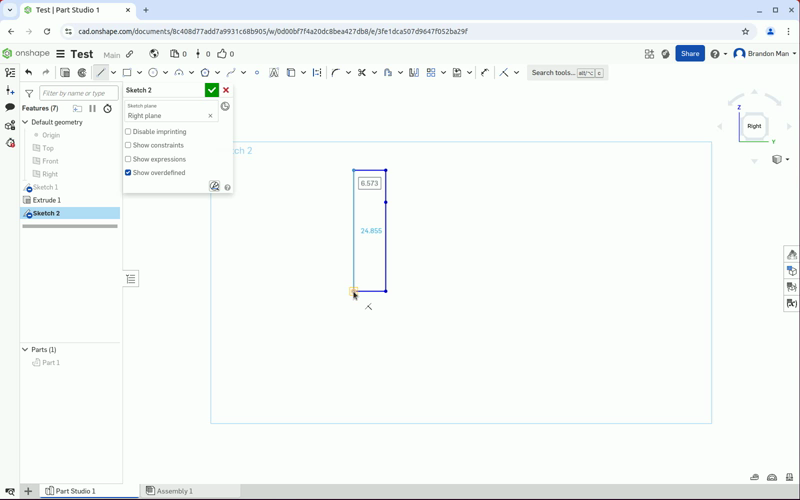
mouse_move(370, 268)
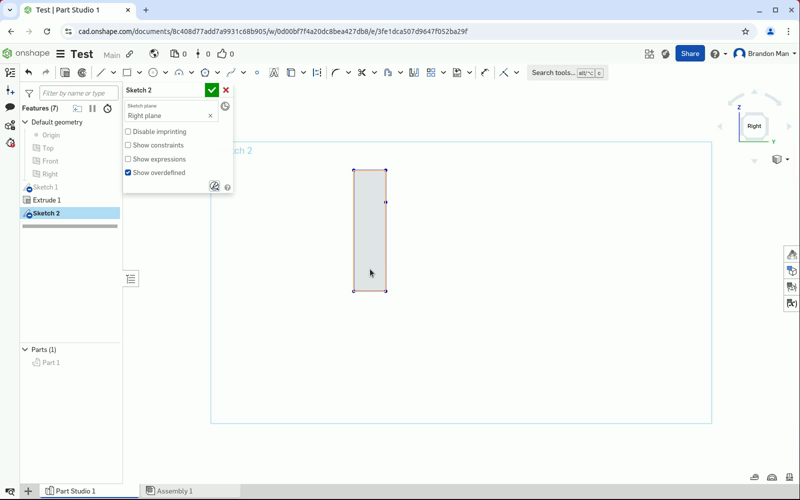
click(370, 268)
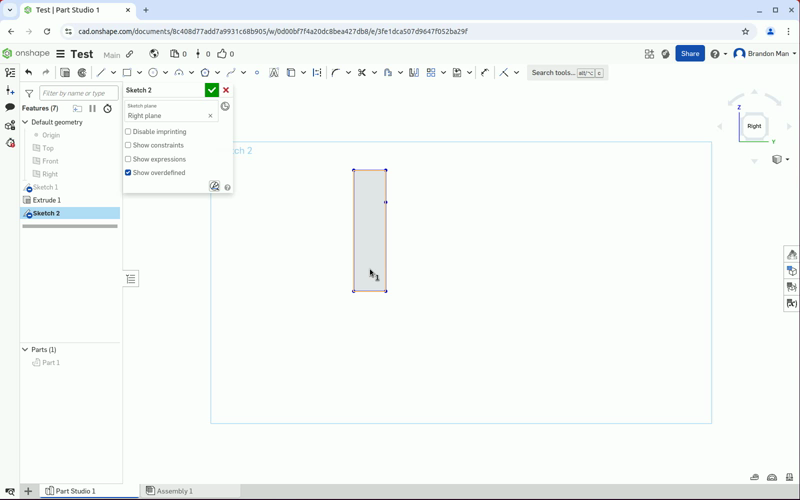
mouse_move(73, 352)
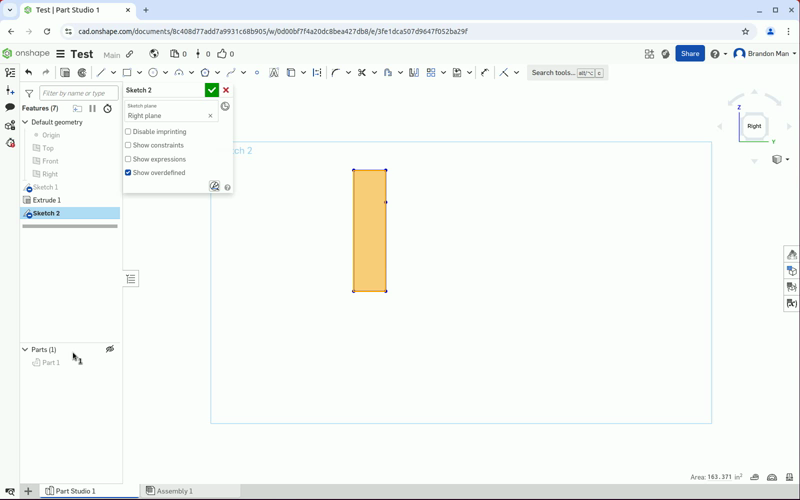
key(shift+y)
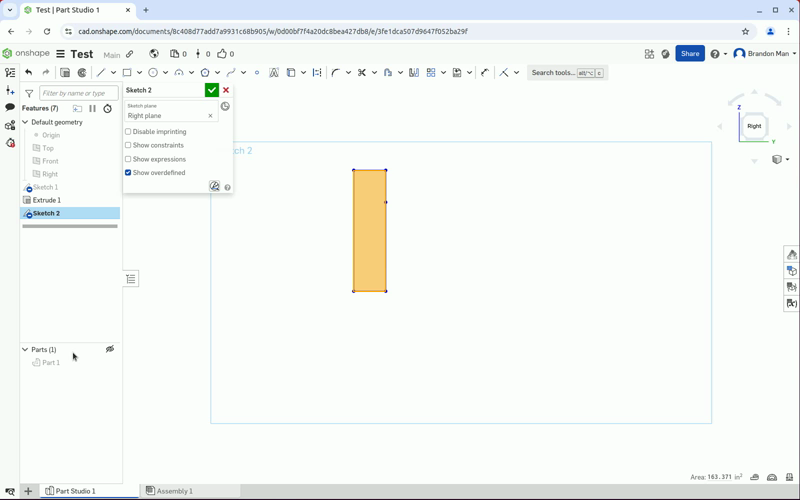
key(shift+e)
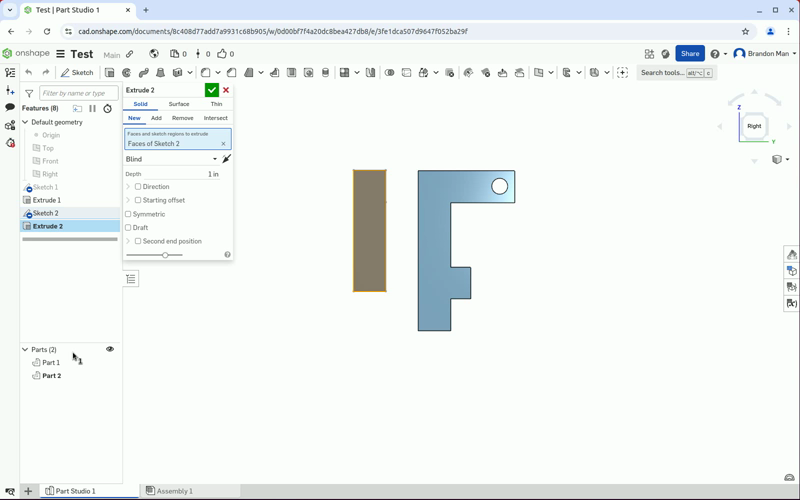
mouse_move(143, 106)
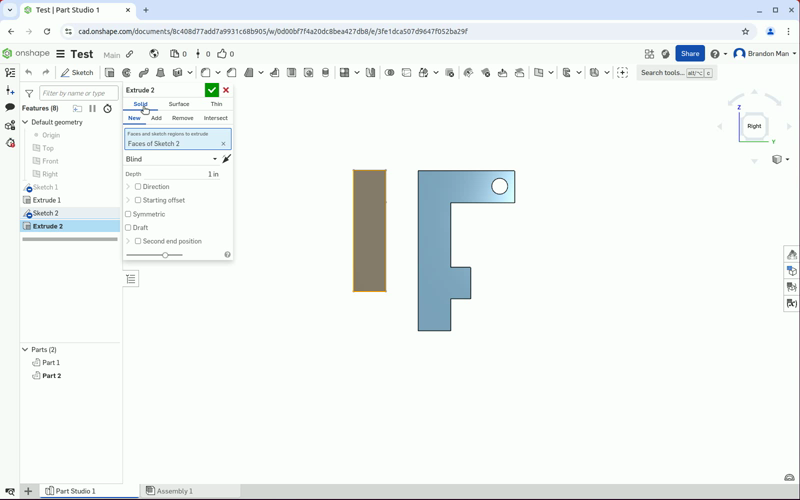
click(143, 106)
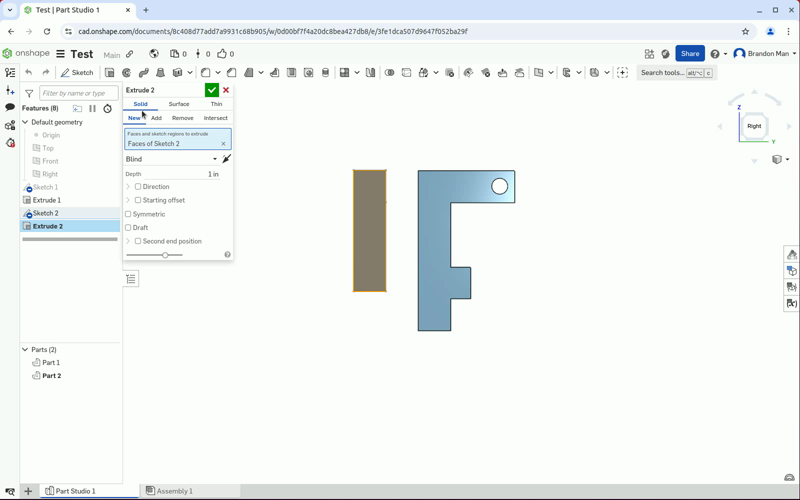
mouse_move(137, 120)
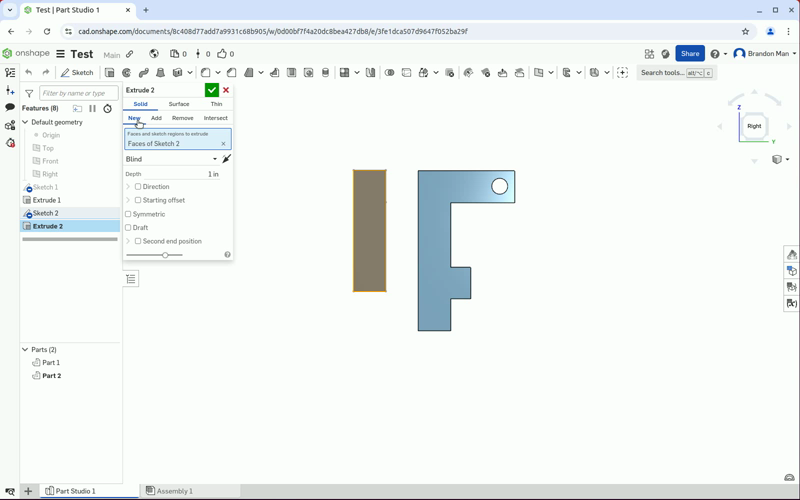
click(137, 120)
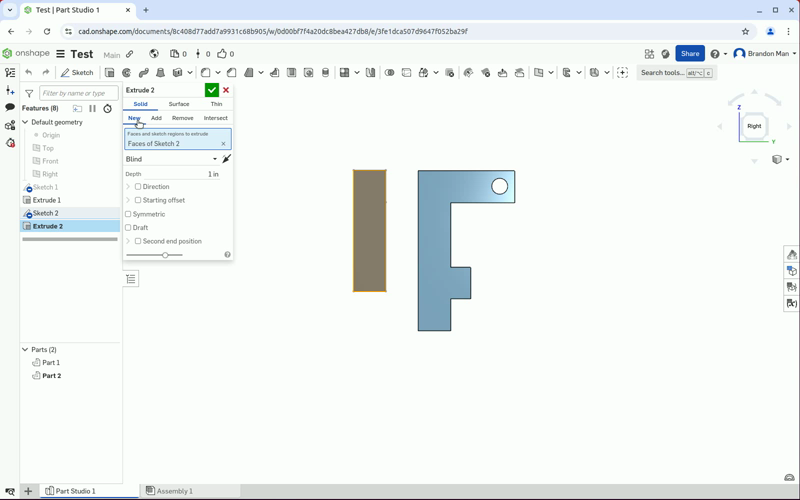
key(tab, 4)
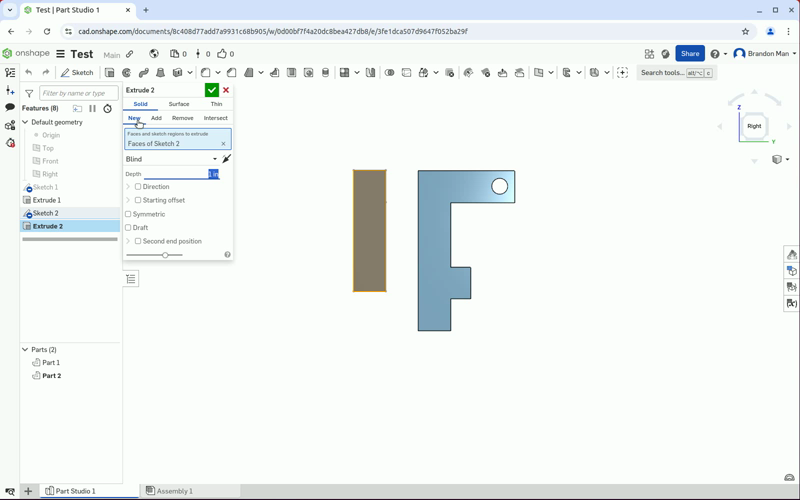
text(8.184)
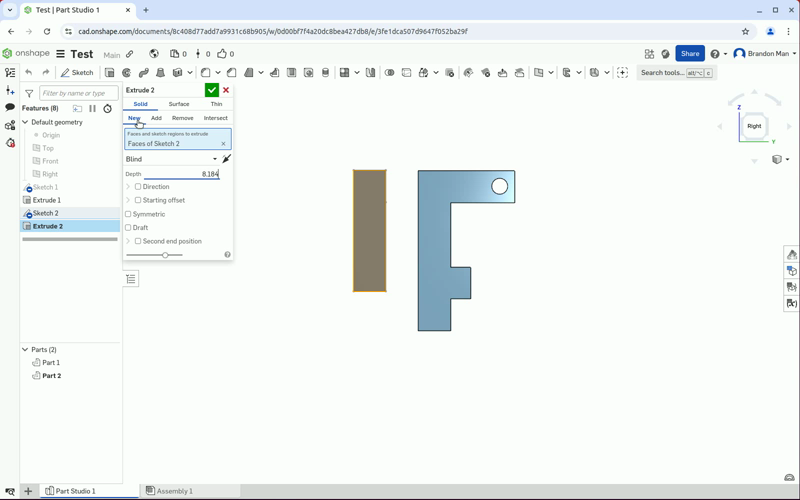
key(enter)
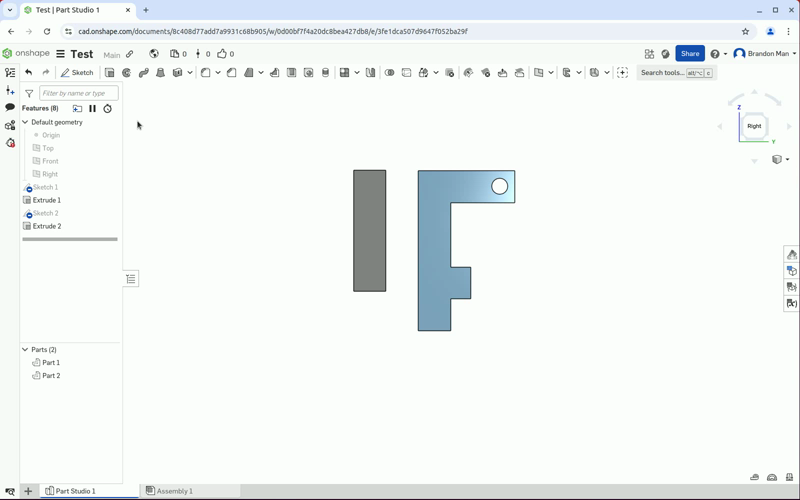
key(shift+h)
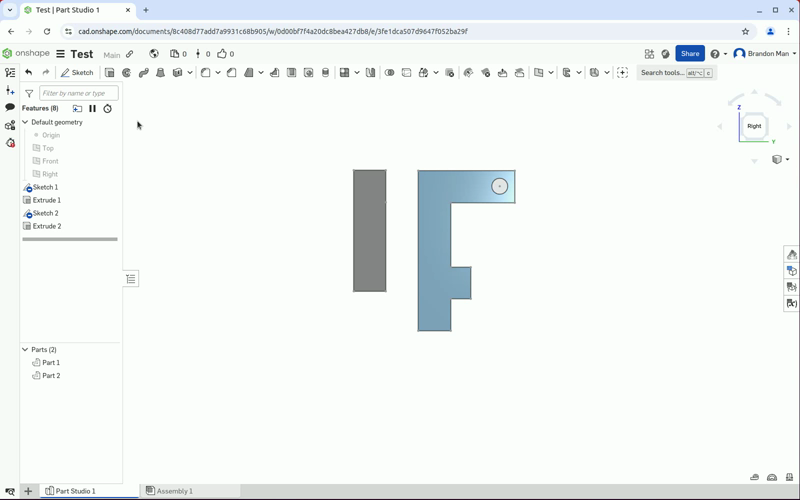
key(shift+h)
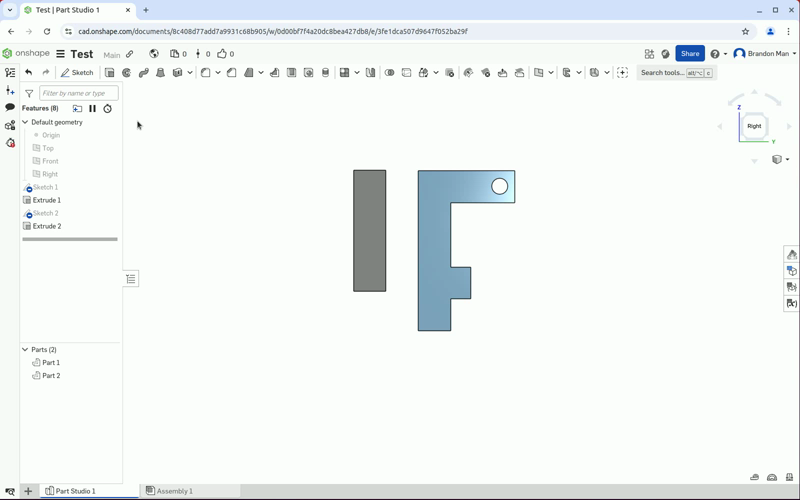
mouse_move(73, 189)
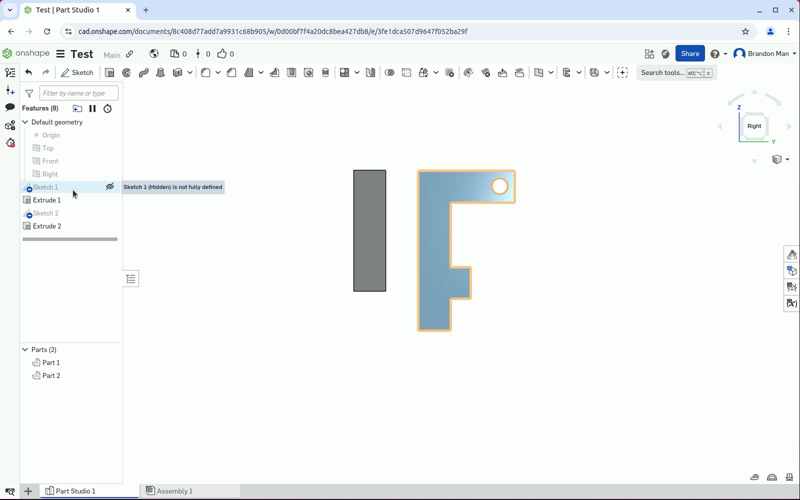
click(73, 189)
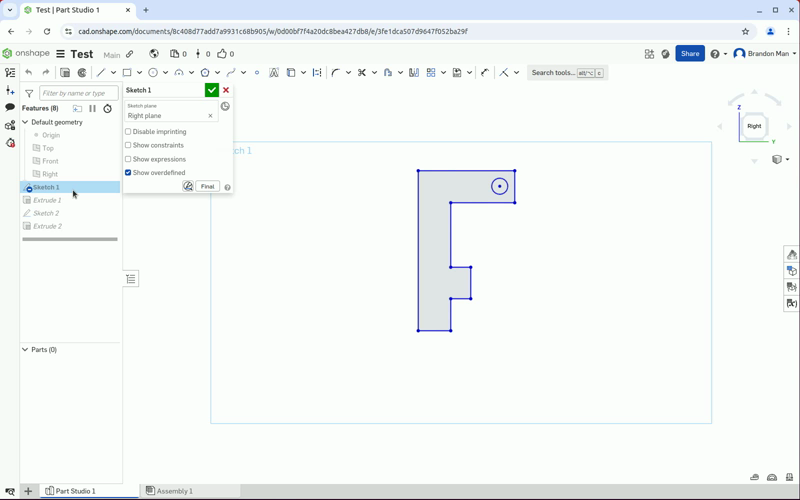
mouse_move(229, 92)
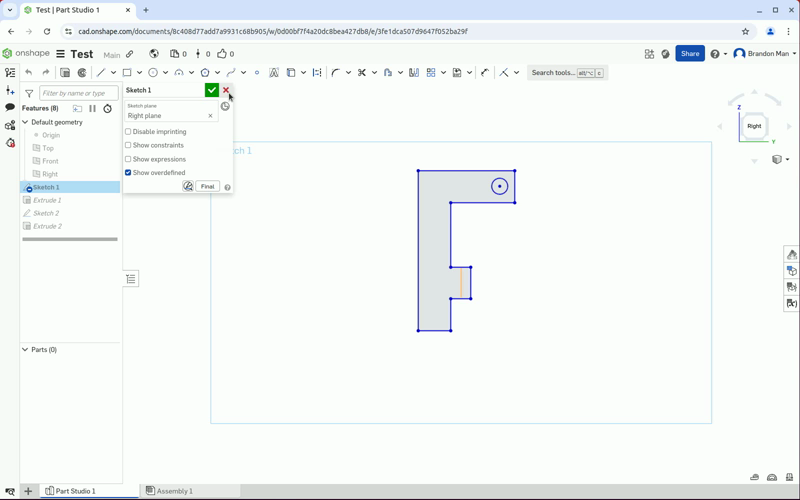
click(229, 92)
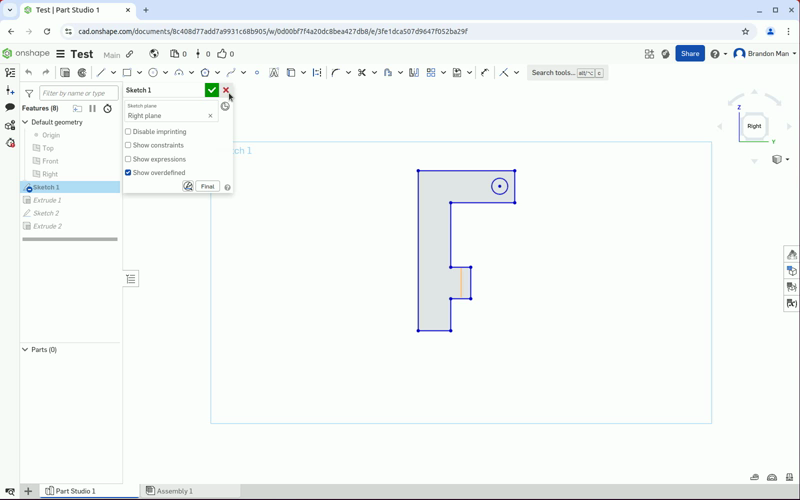
key(shift+s)
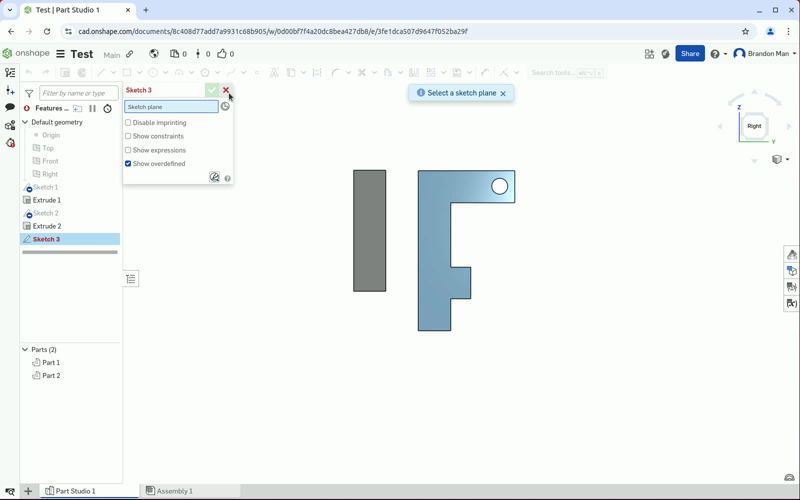
mouse_move(73, 176)
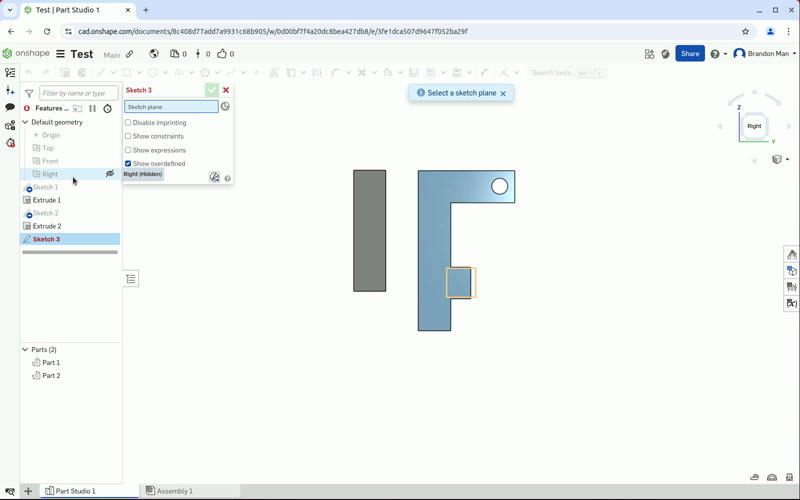
click(73, 176)
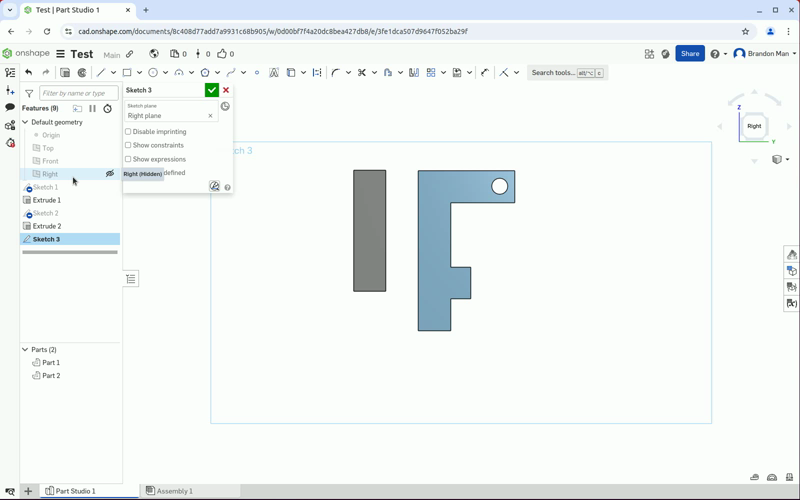
mouse_move(73, 352)
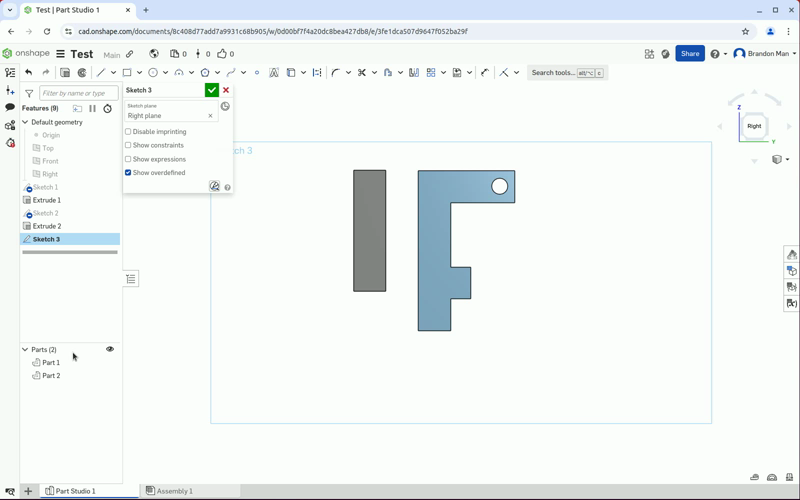
key(y)
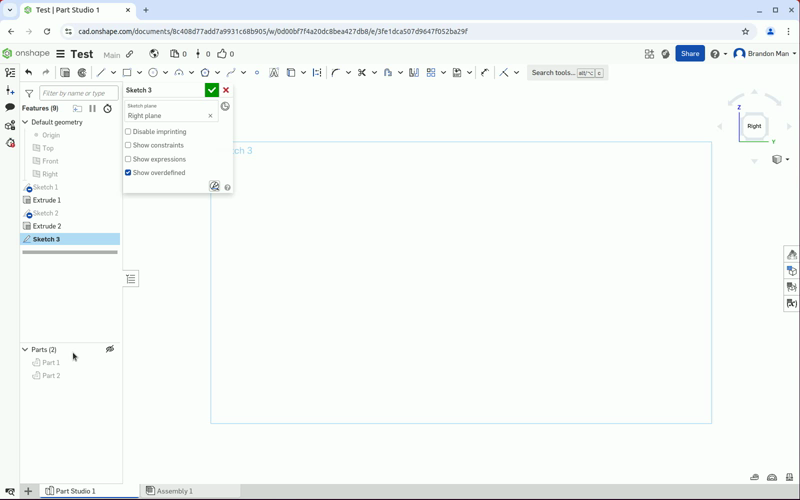
key(l)
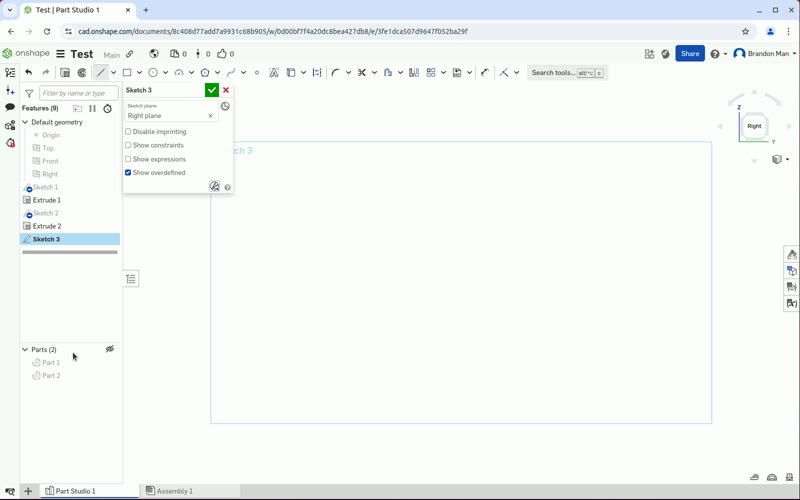
key_down(shift)
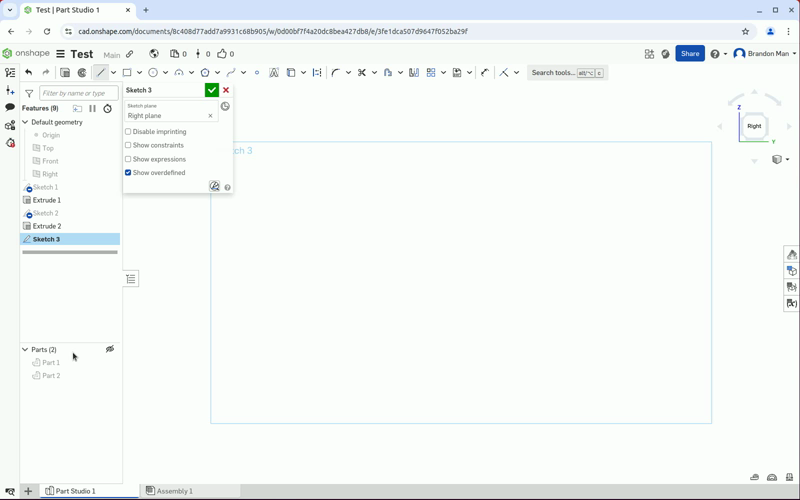
mouse_move(386, 201)
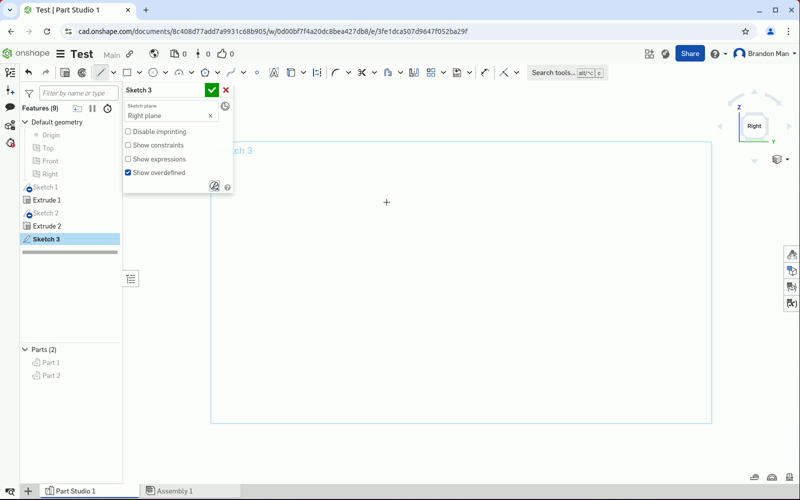
click(386, 201)
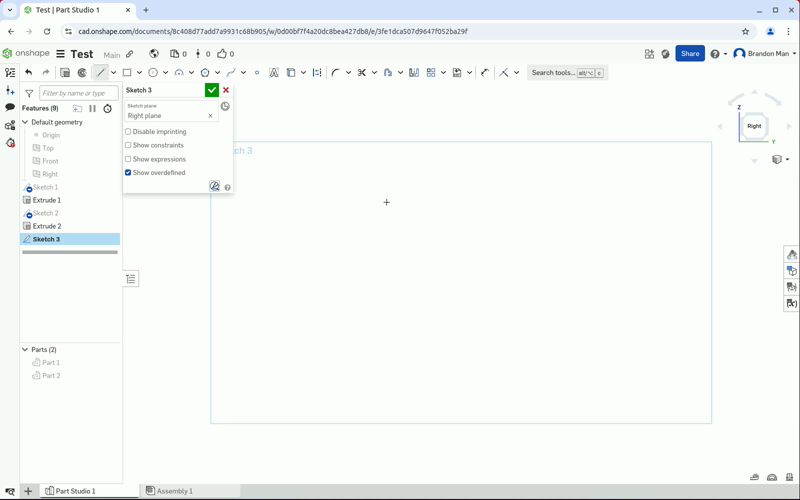
key_up(shift)
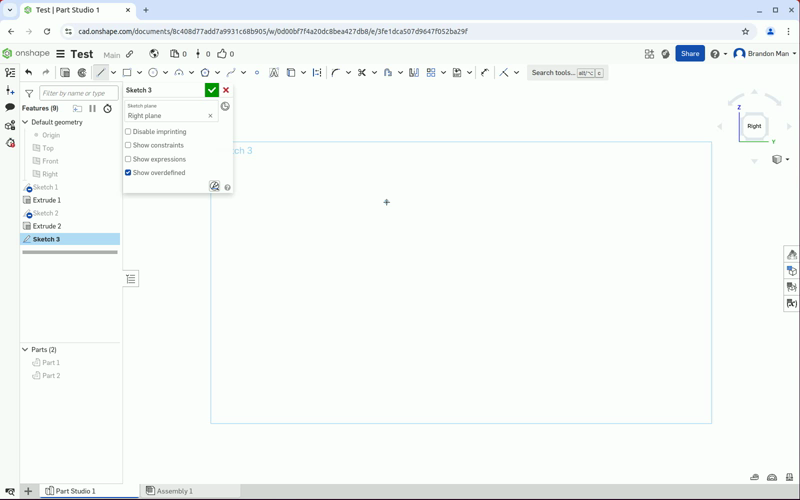
key_down(shift)
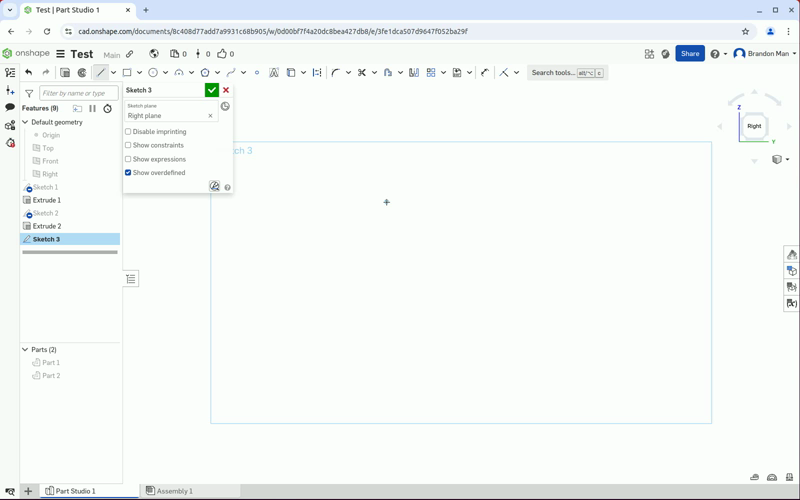
mouse_move(417, 201)
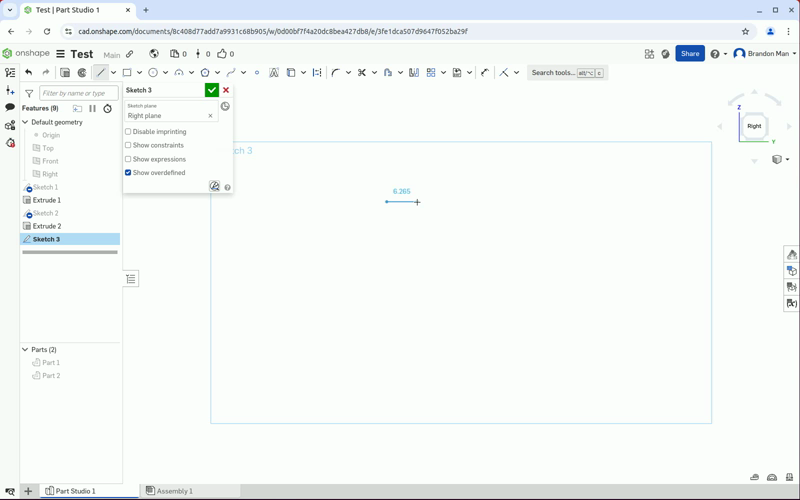
mouse_move(419, 201)
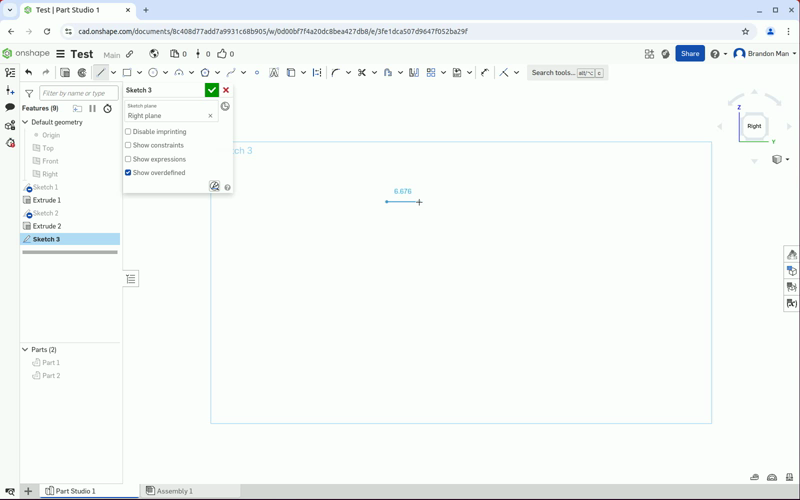
click(419, 201)
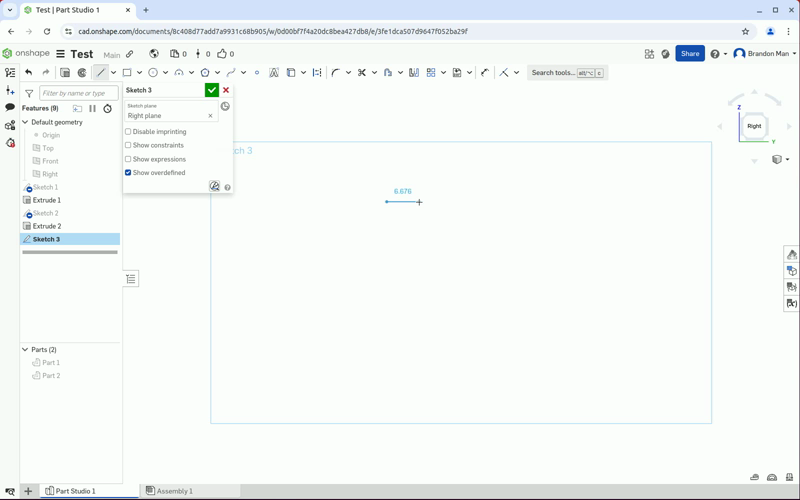
key_up(shift)
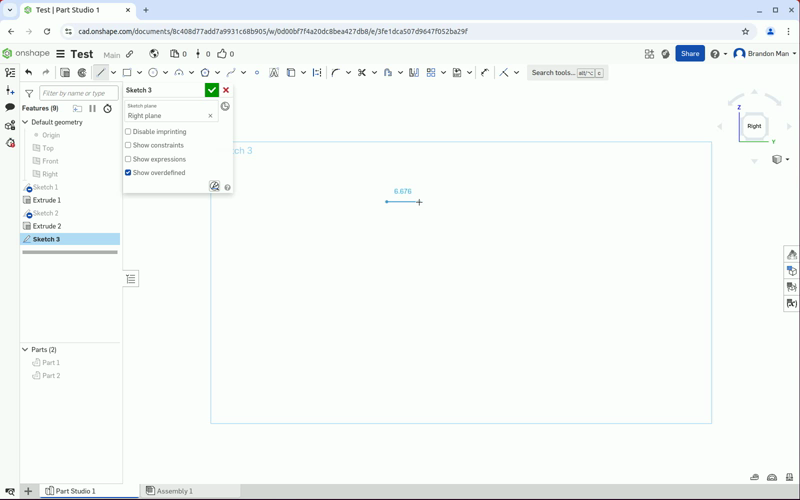
key_down(shift)
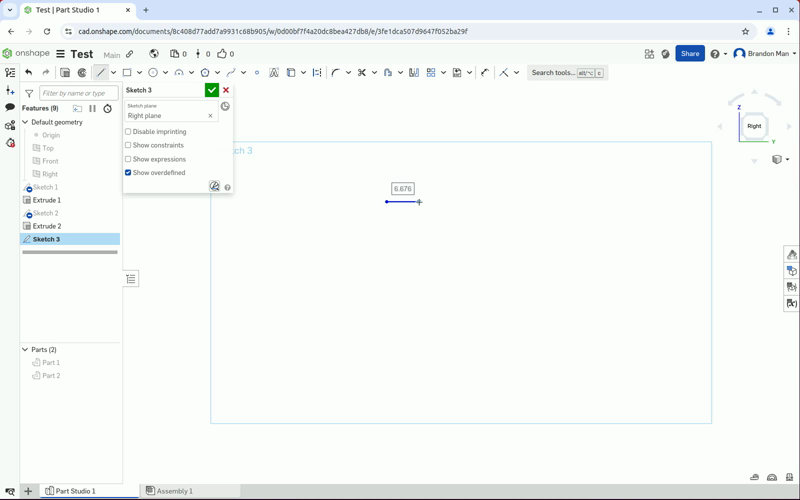
mouse_move(449, 201)
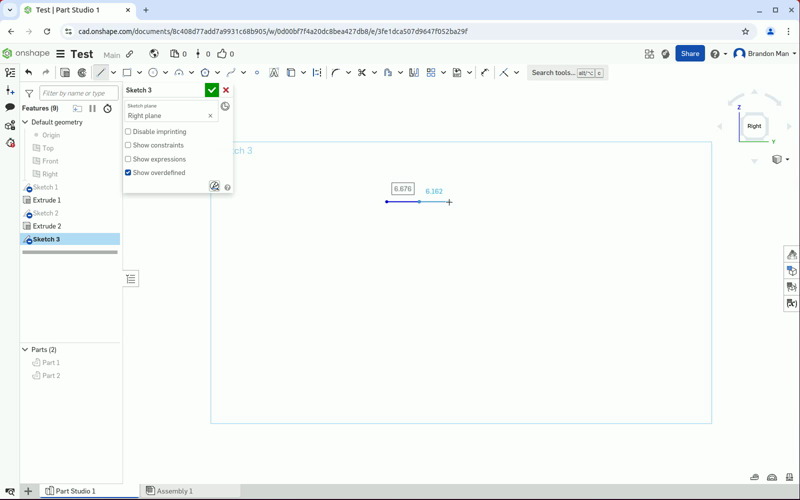
mouse_move(419, 169)
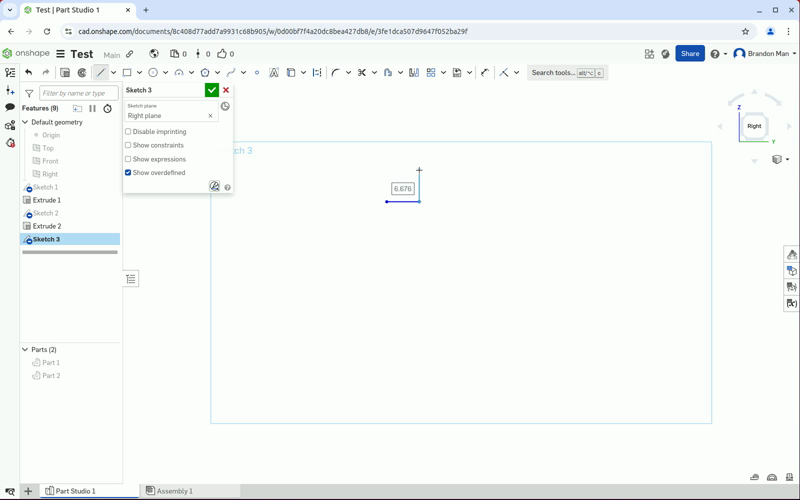
click(419, 169)
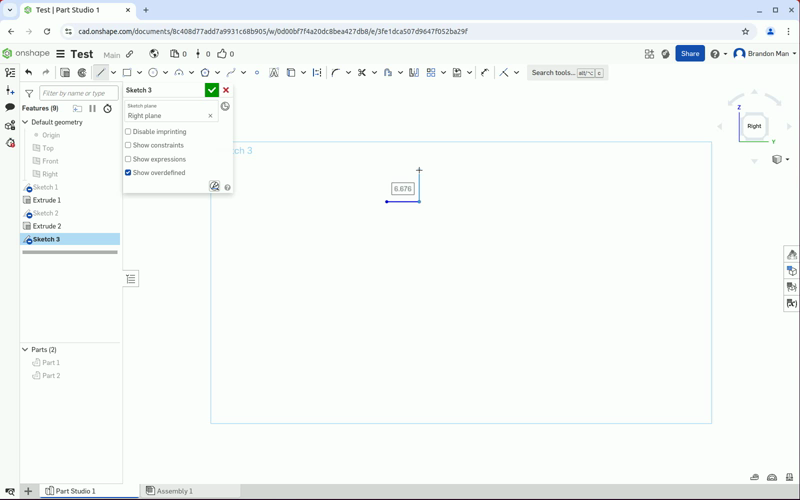
key_up(shift)
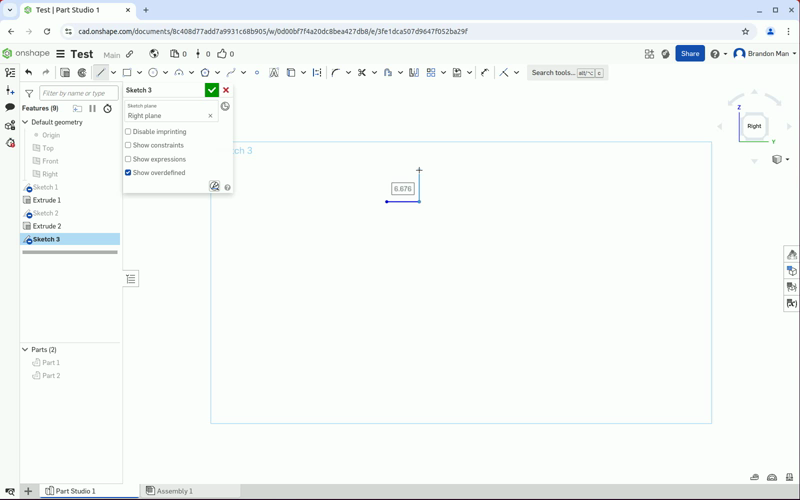
key_down(shift)
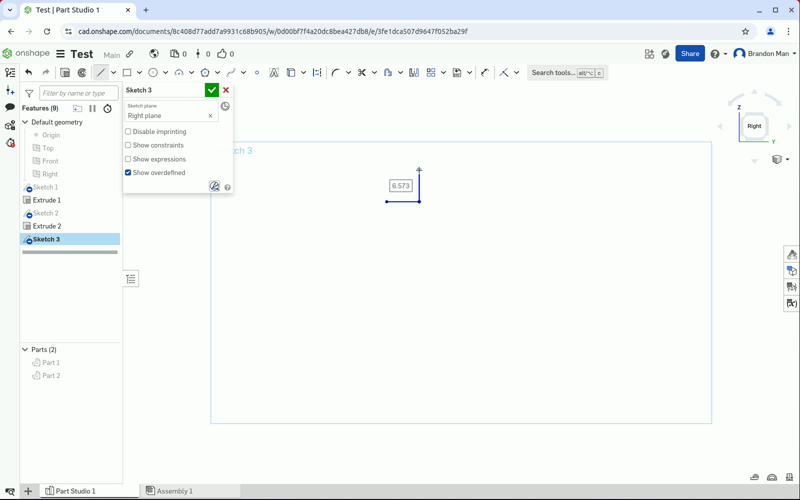
mouse_move(449, 169)
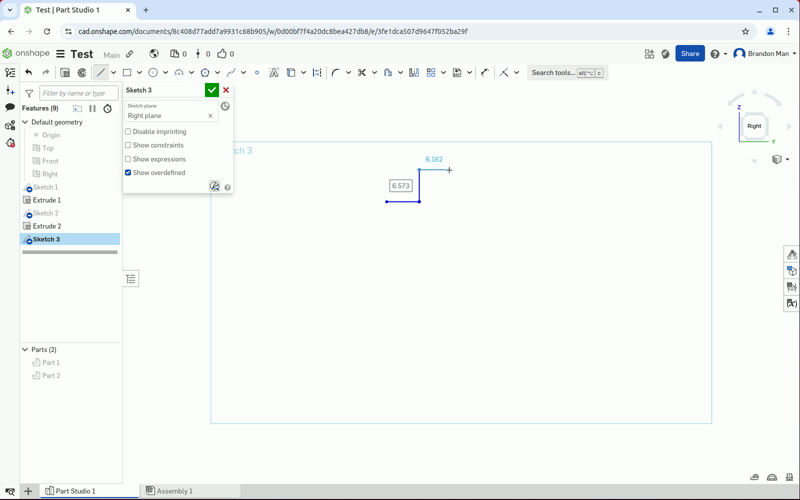
mouse_move(386, 169)
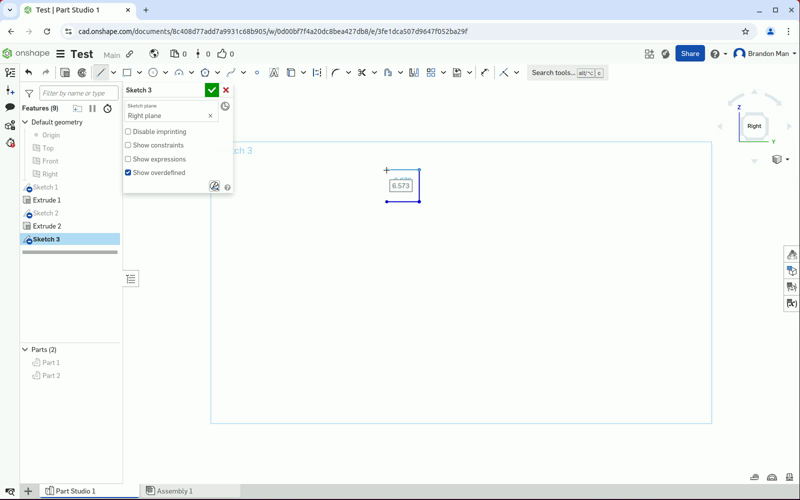
click(386, 169)
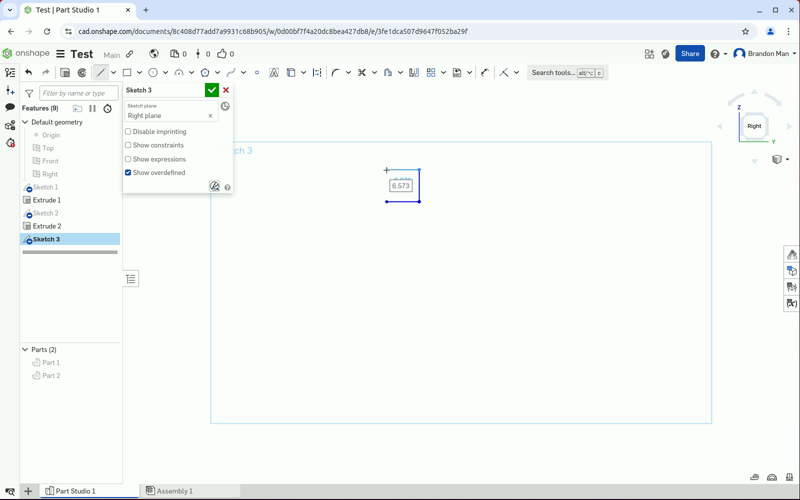
key_up(shift)
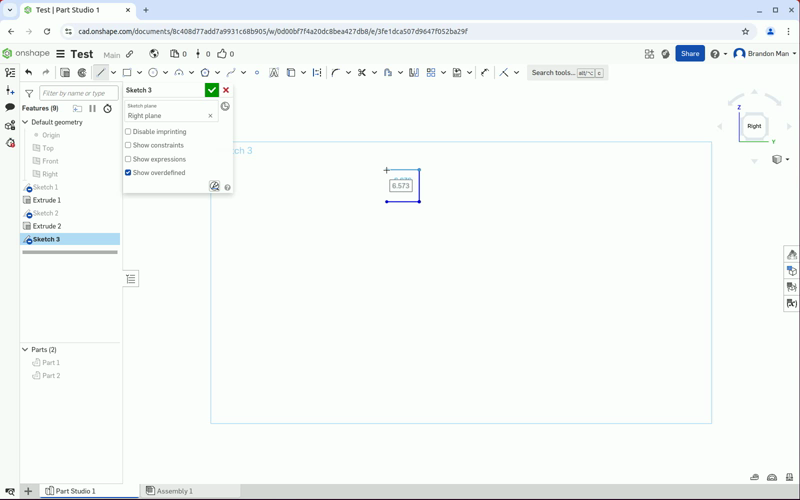
mouse_move(417, 169)
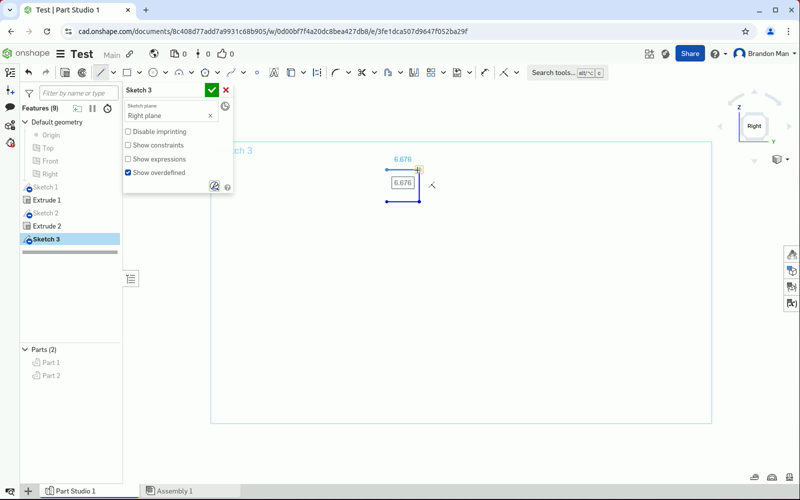
key_down(shift)
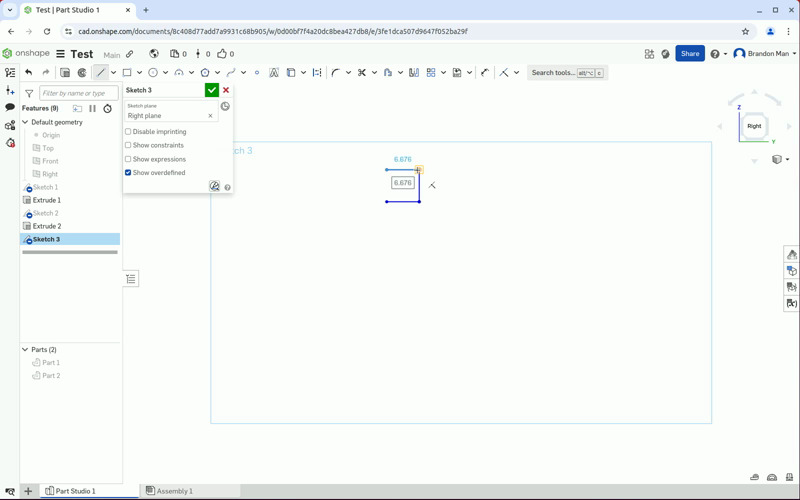
mouse_move(386, 201)
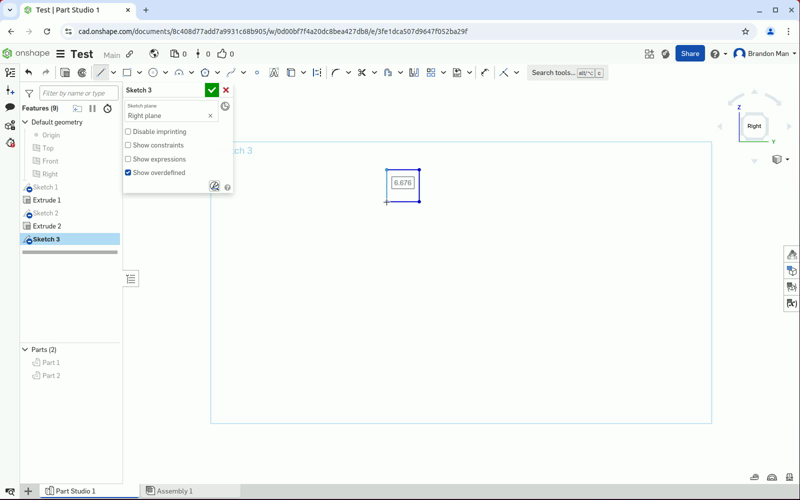
key_up(shift)
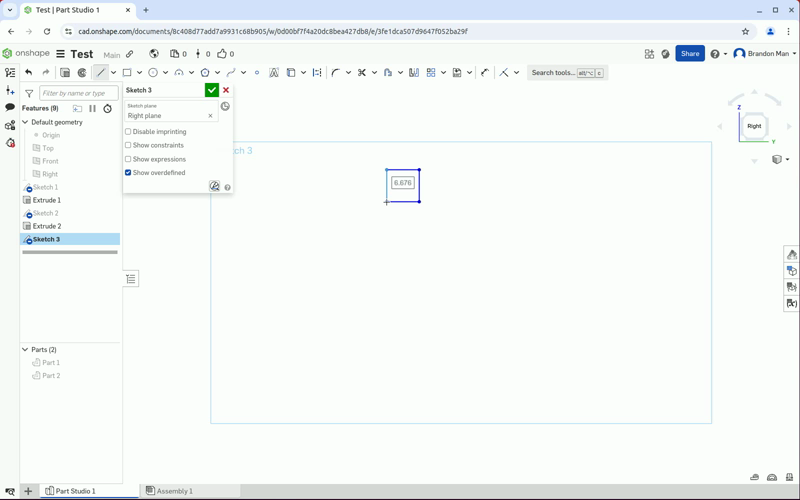
click(386, 201)
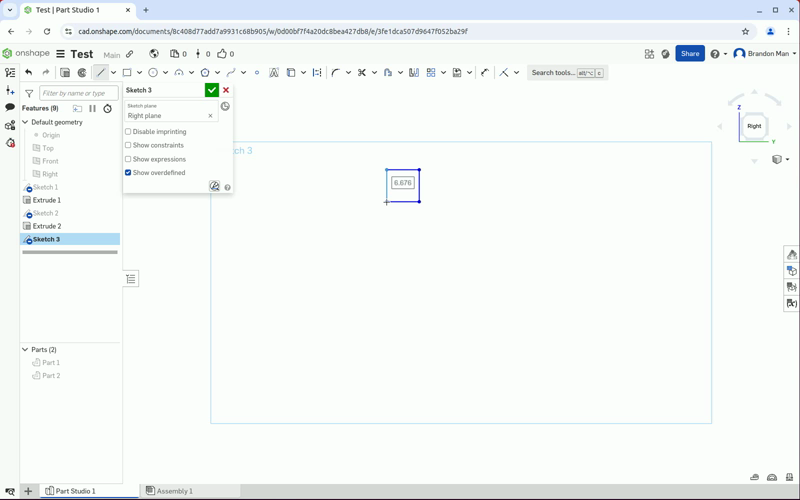
key(esc)
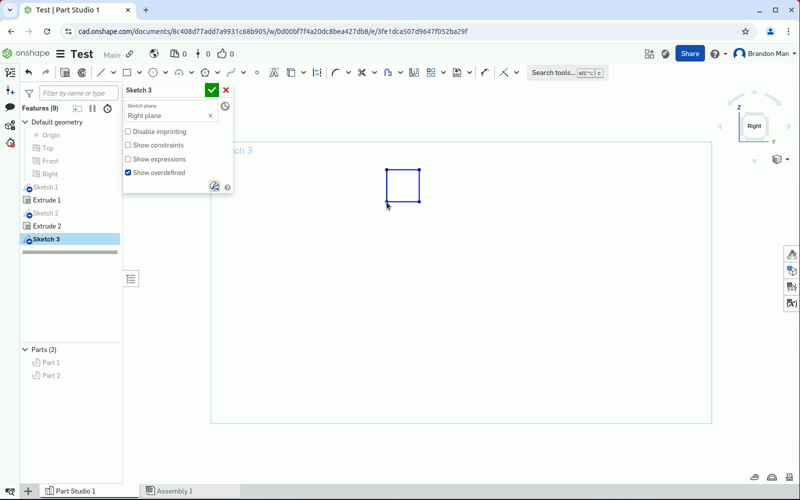
key(c)
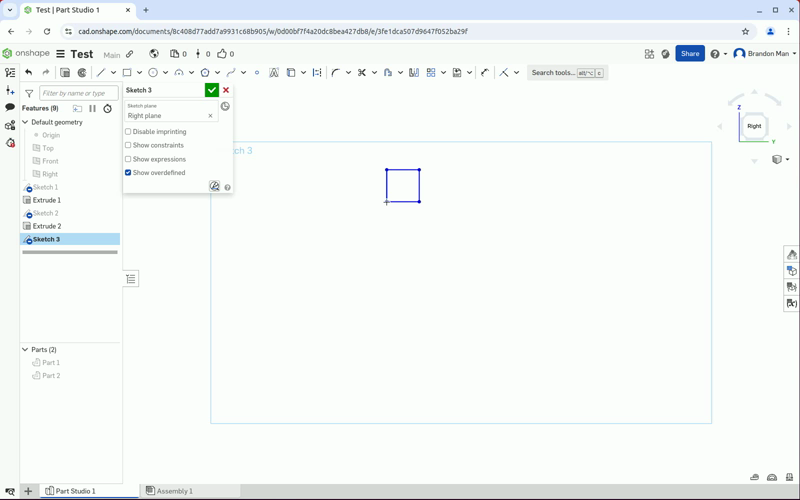
key_down(shift)
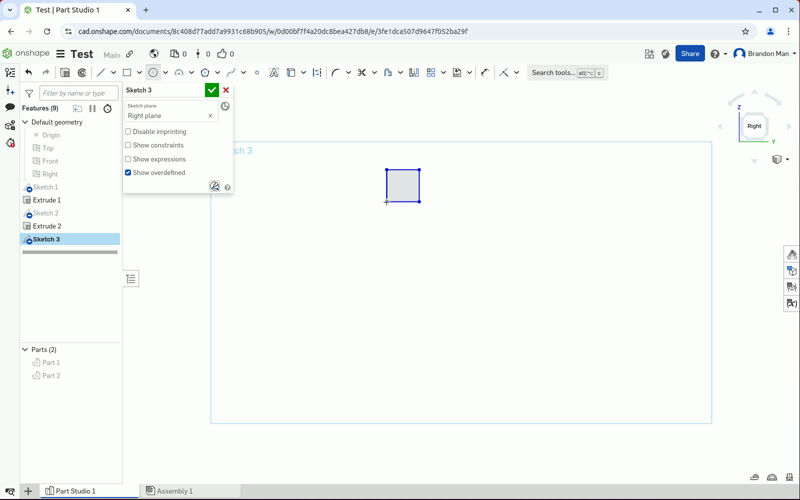
mouse_move(403, 185)
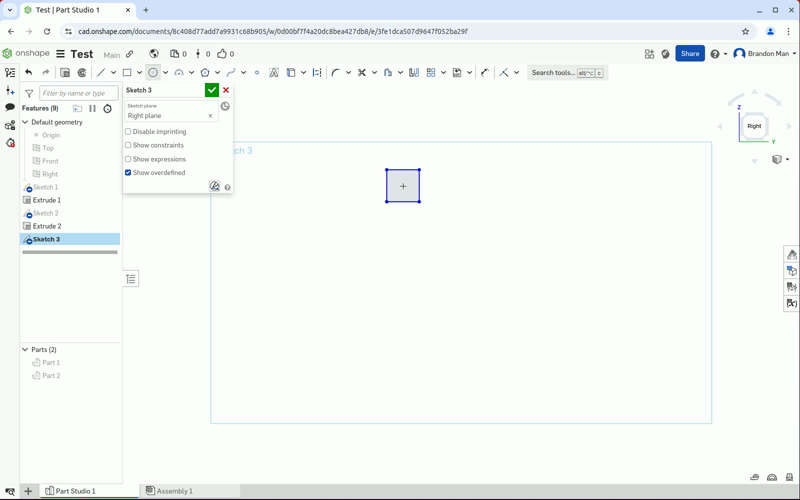
click(403, 185)
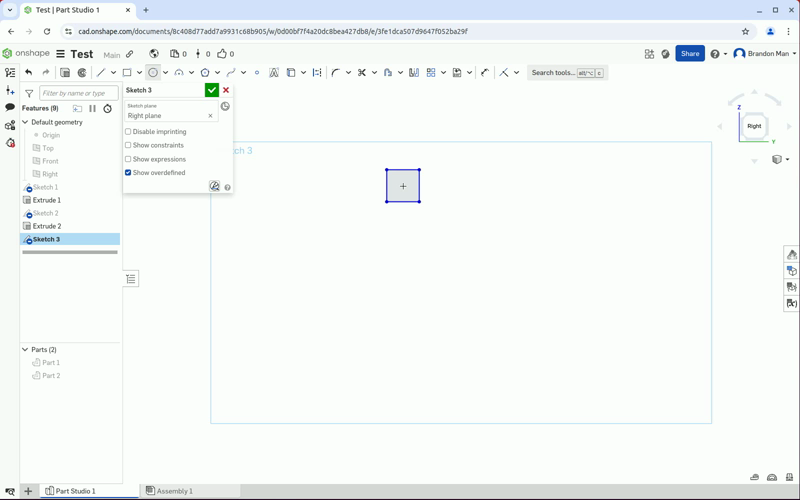
key_up(shift)
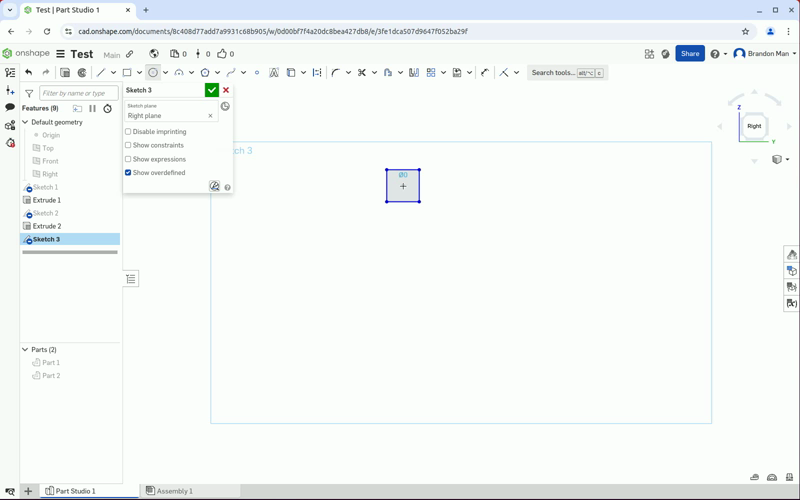
mouse_move(411, 185)
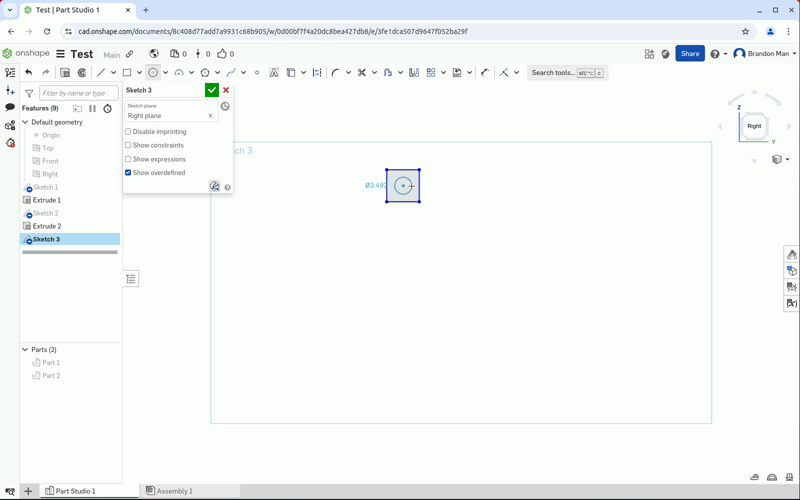
click(411, 185)
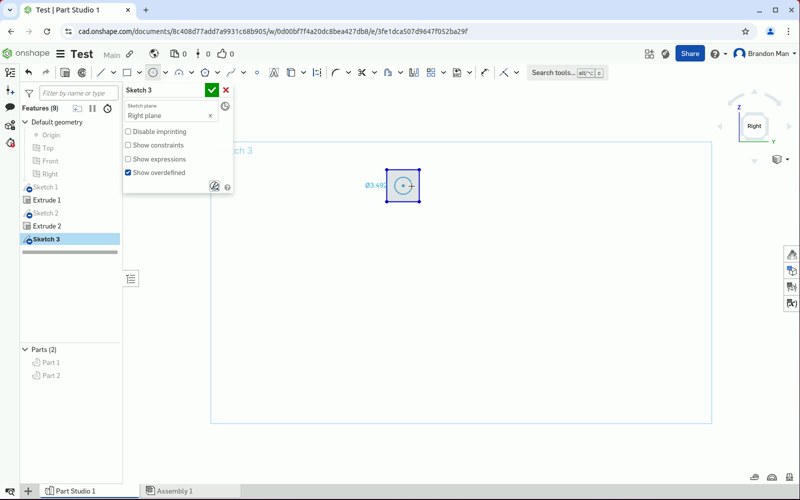
key(esc)
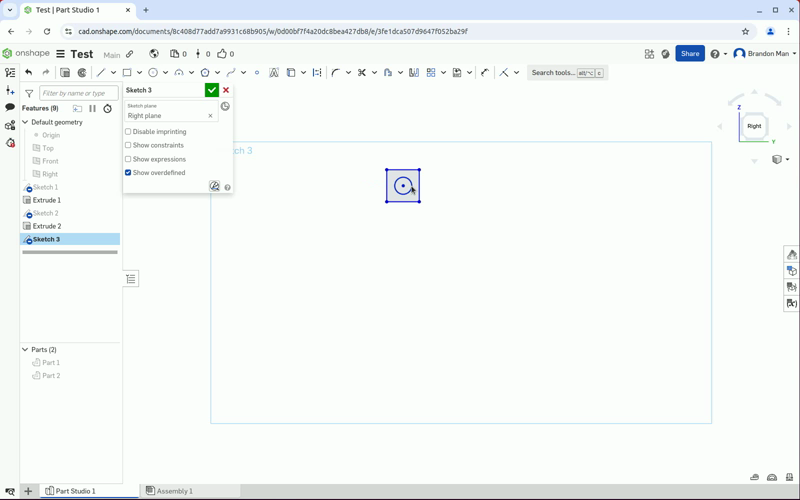
mouse_move(390, 179)
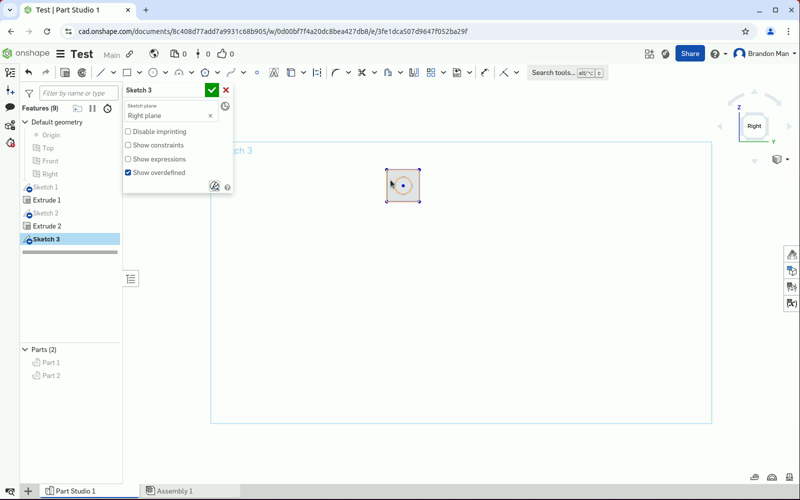
scroll(6)
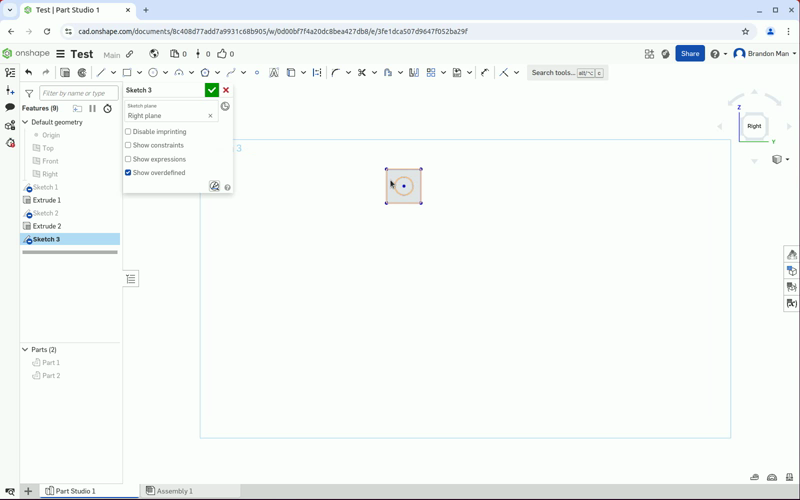
scroll(6)
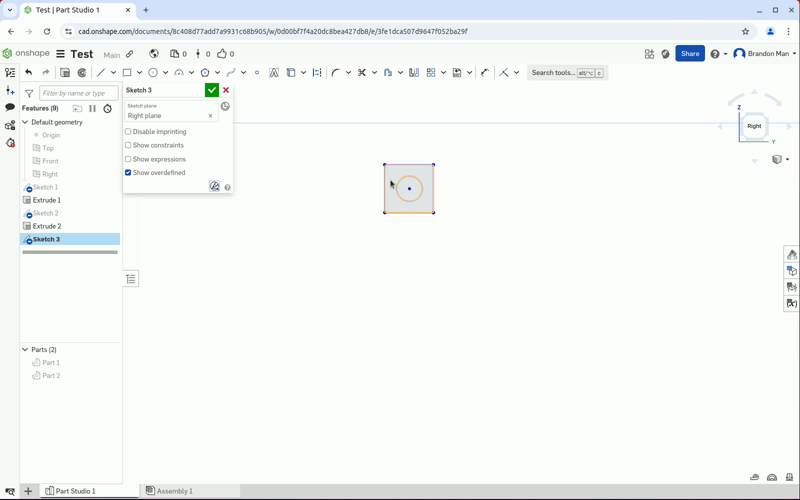
scroll(6)
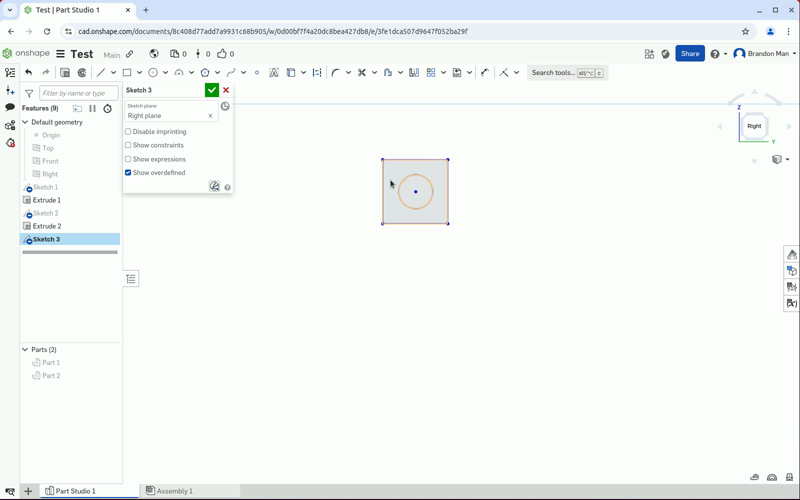
scroll(6)
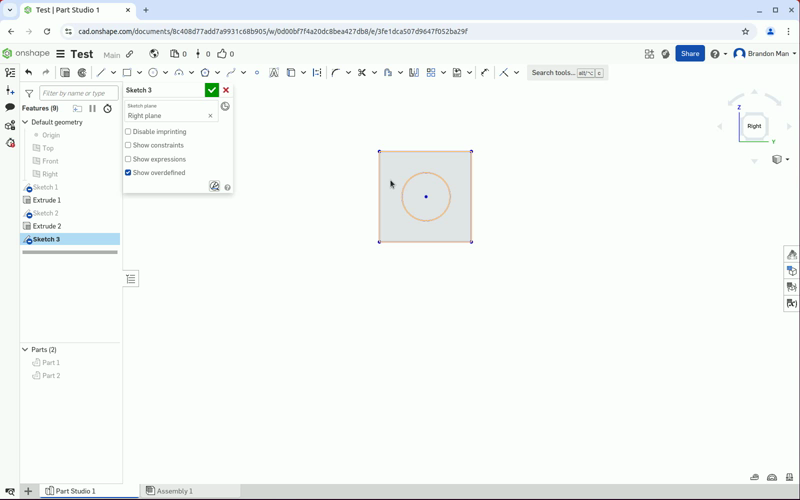
scroll(6)
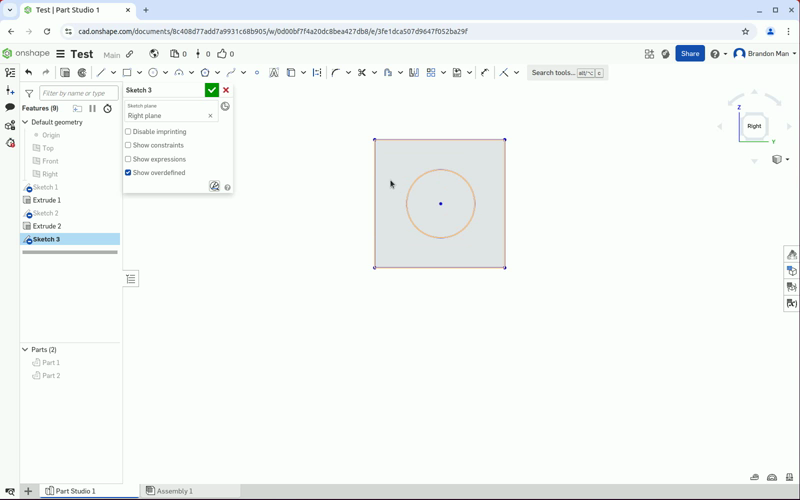
scroll(6)
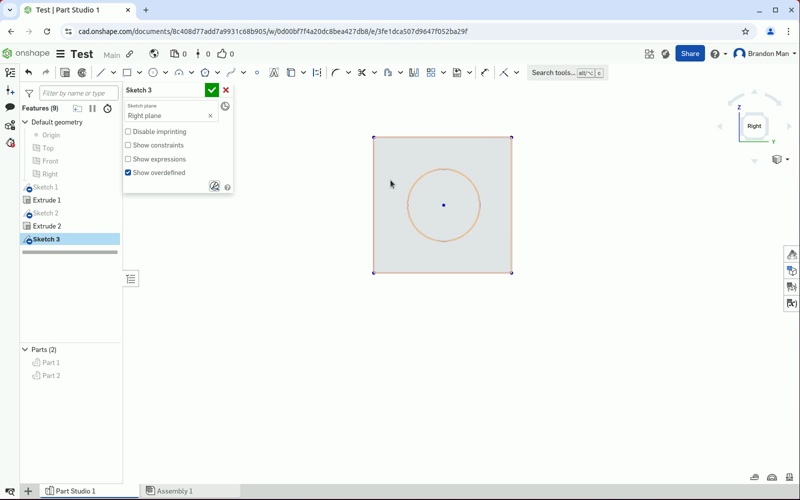
scroll(6)
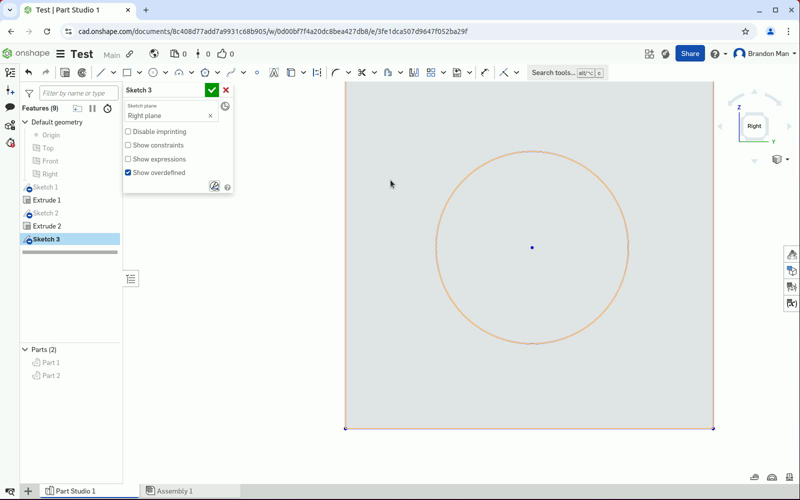
click(390, 179)
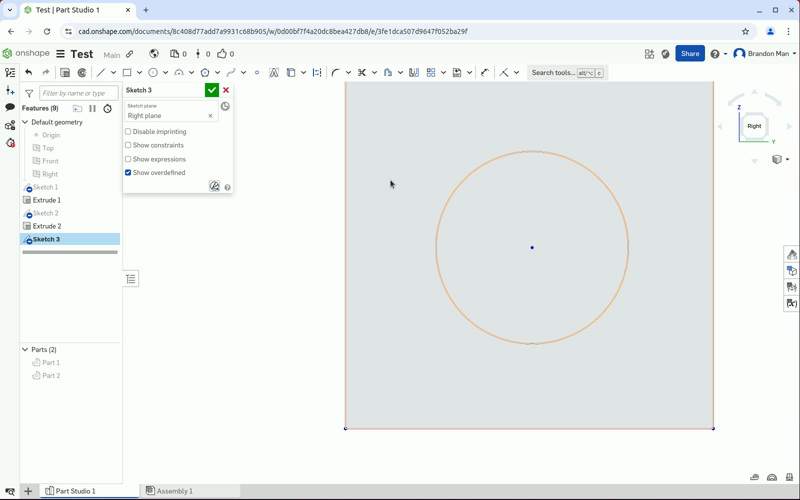
scroll(-6)
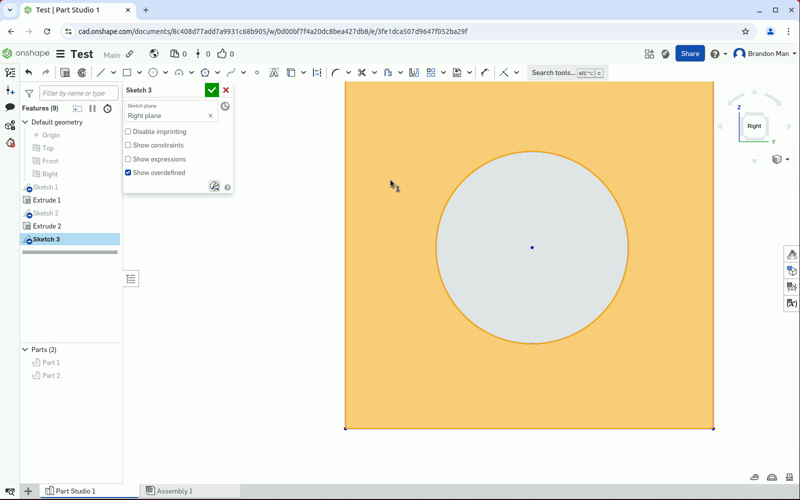
scroll(-6)
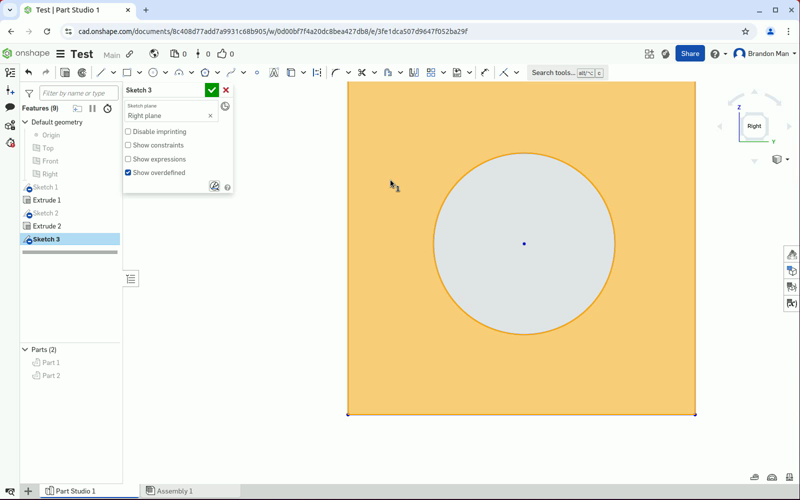
scroll(-6)
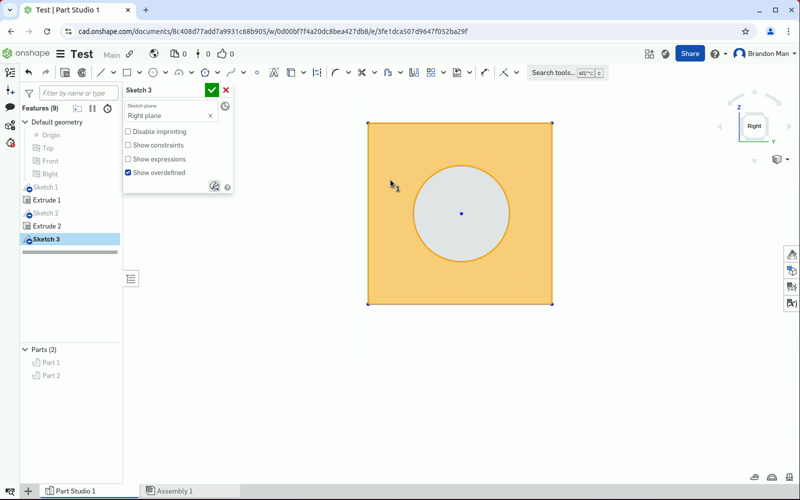
scroll(-6)
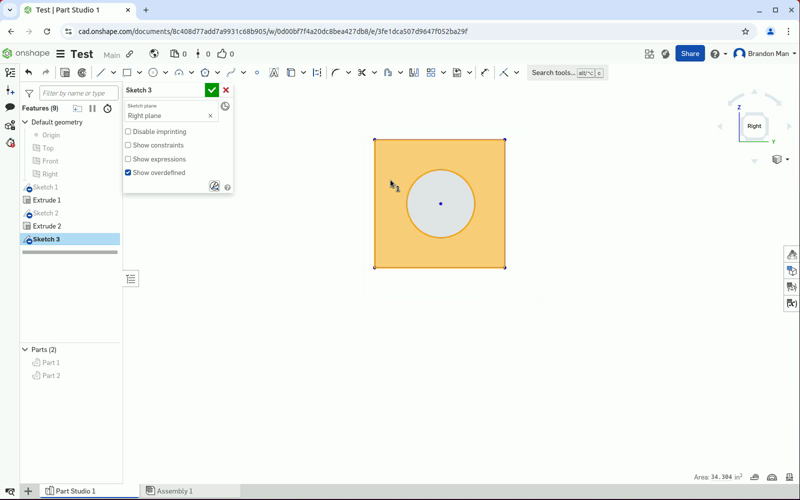
scroll(-6)
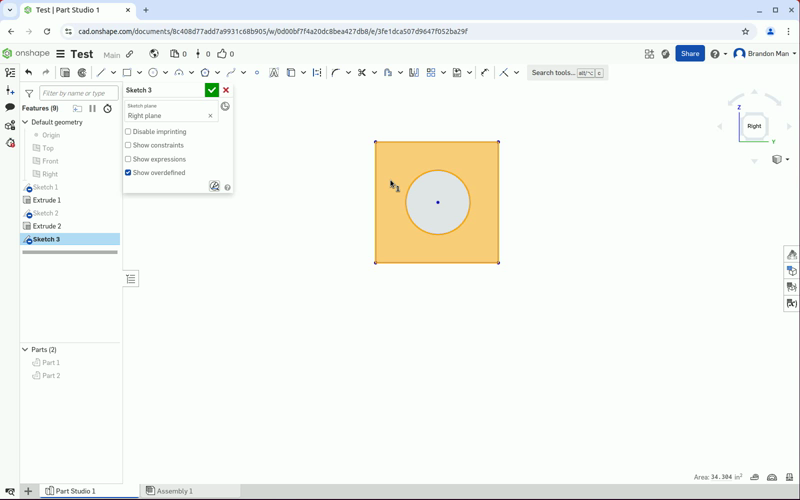
scroll(-6)
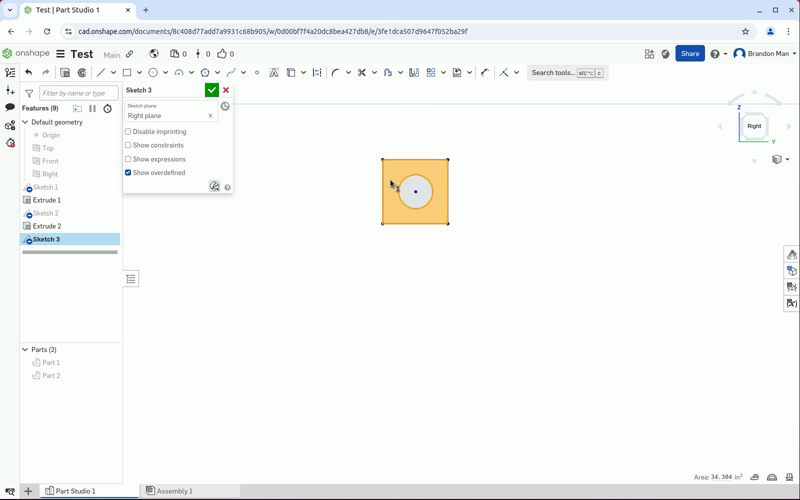
scroll(-6)
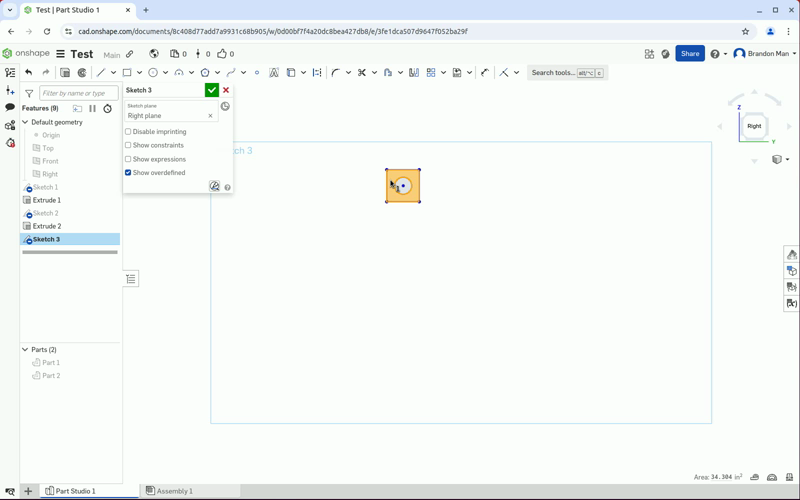
mouse_move(73, 352)
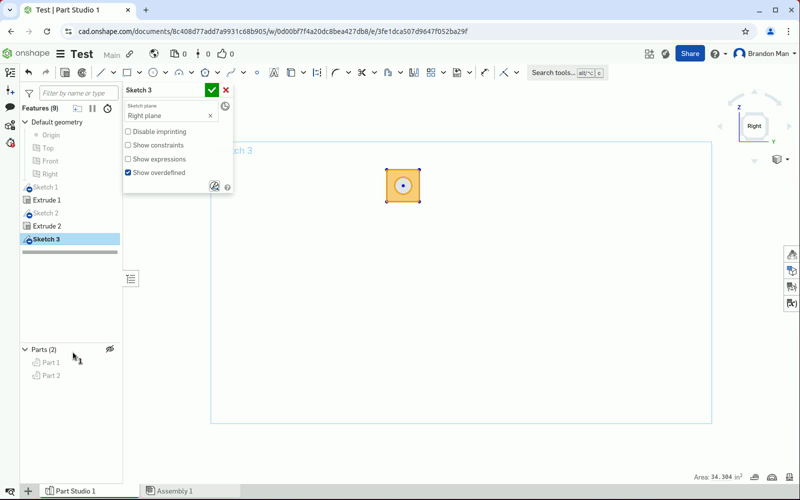
key(shift+y)
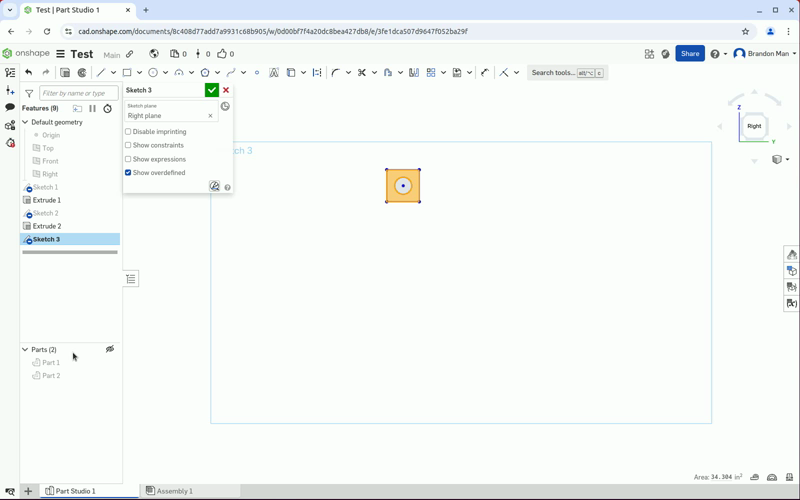
key(shift+e)
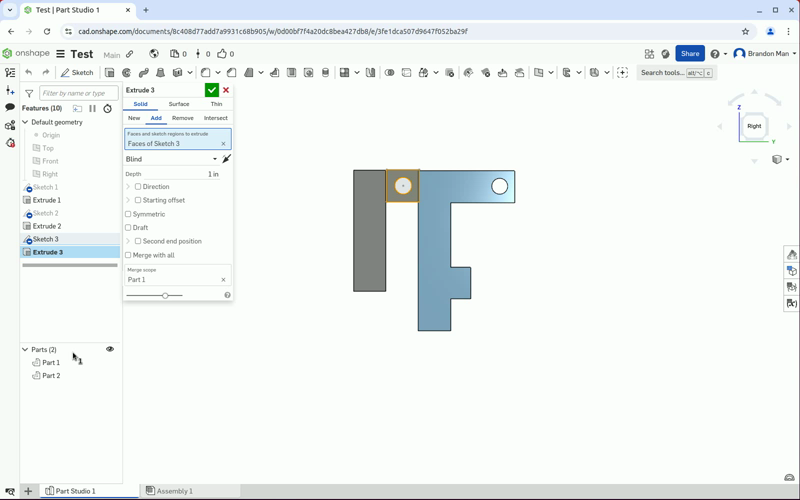
mouse_move(143, 106)
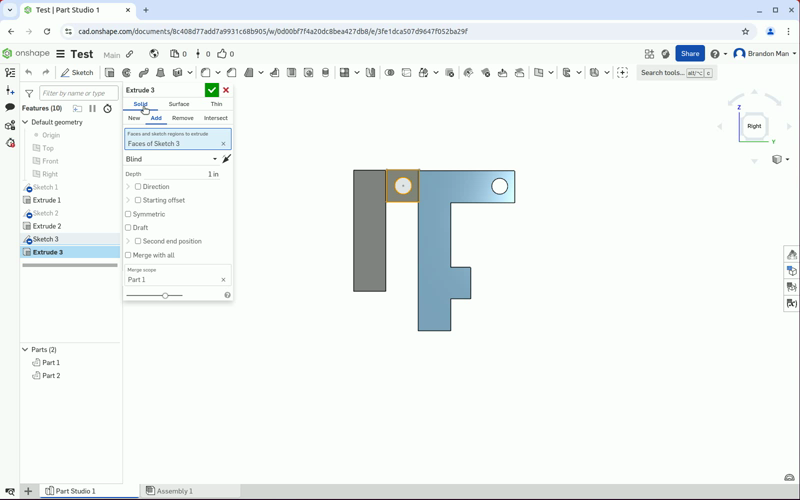
click(143, 106)
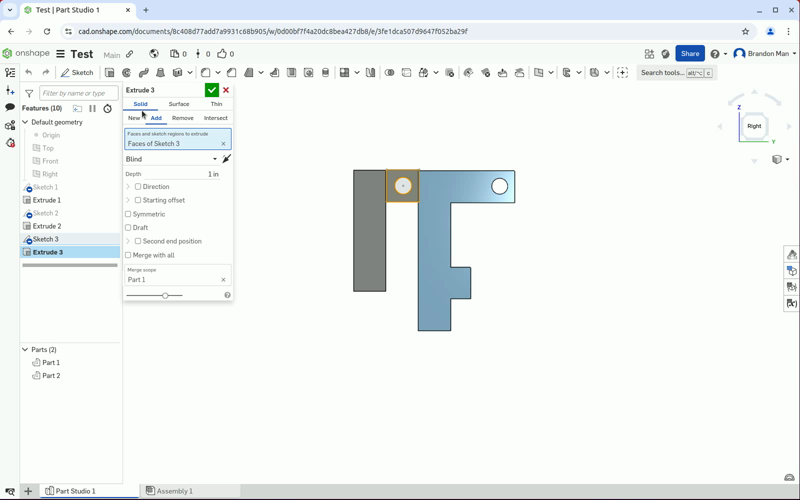
mouse_move(137, 120)
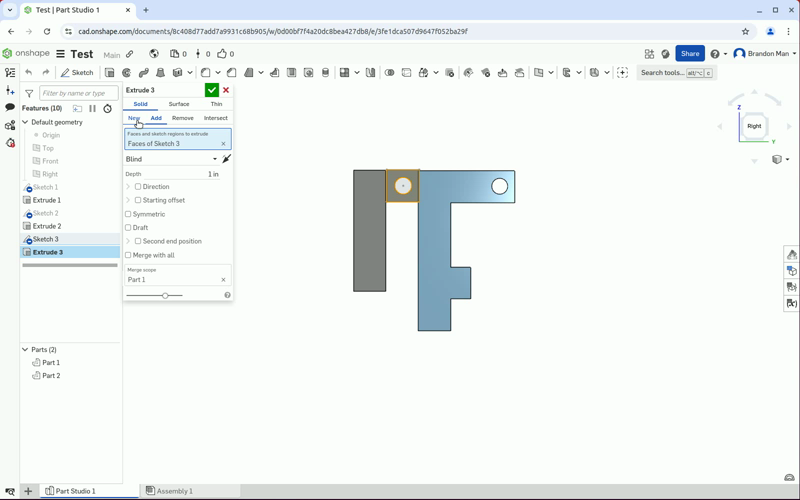
click(137, 120)
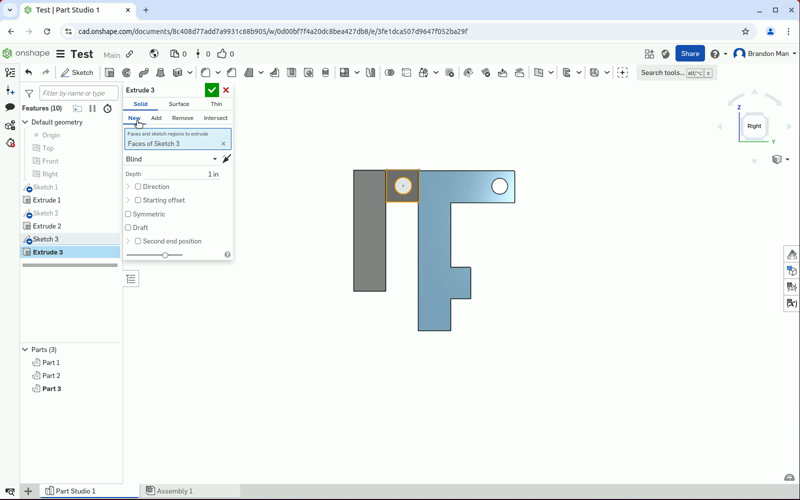
key(tab, 4)
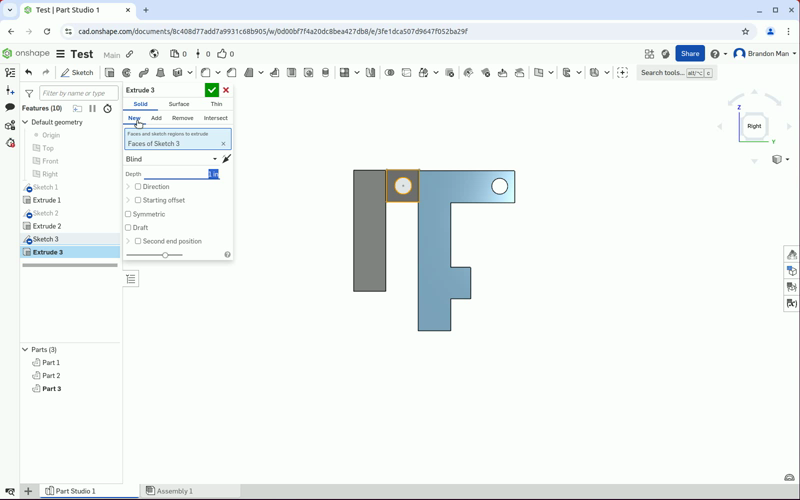
text(8.184)
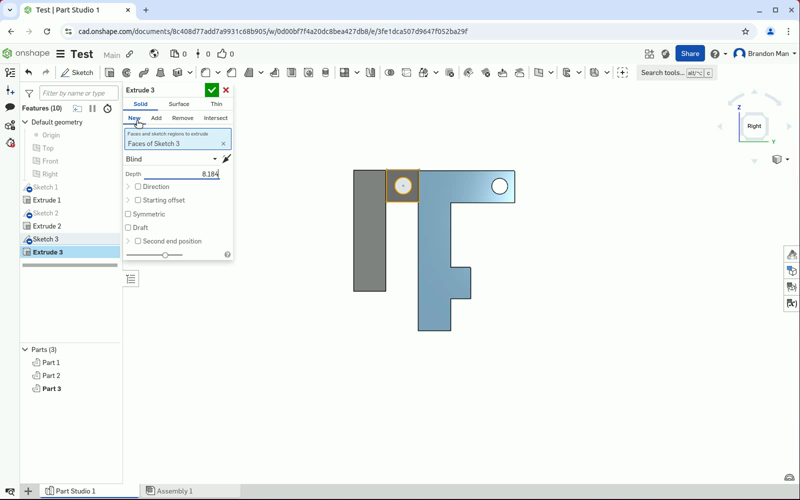
key(enter)
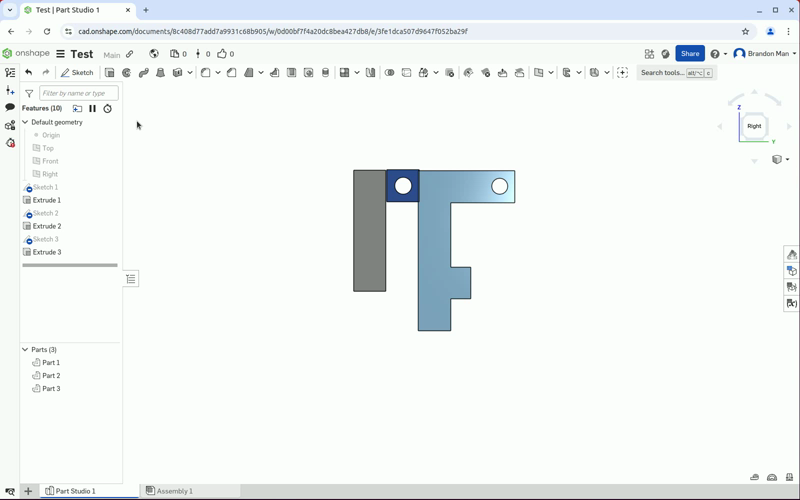
key(shift+h)
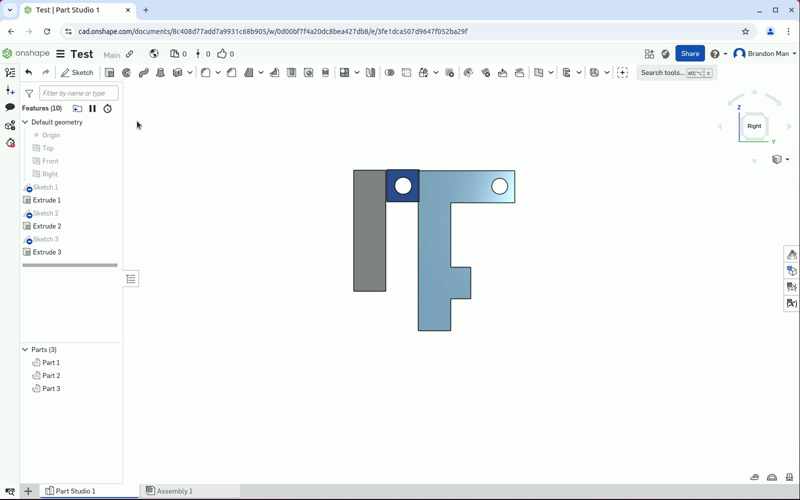
key(shift+h)
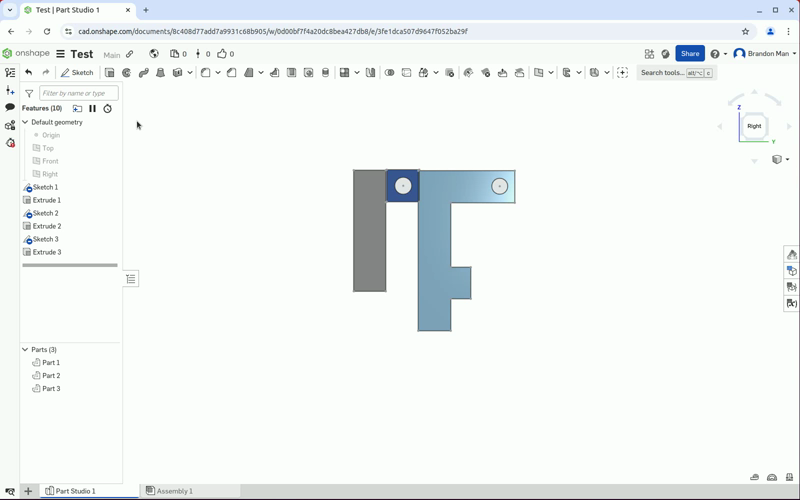
key(shift+7)
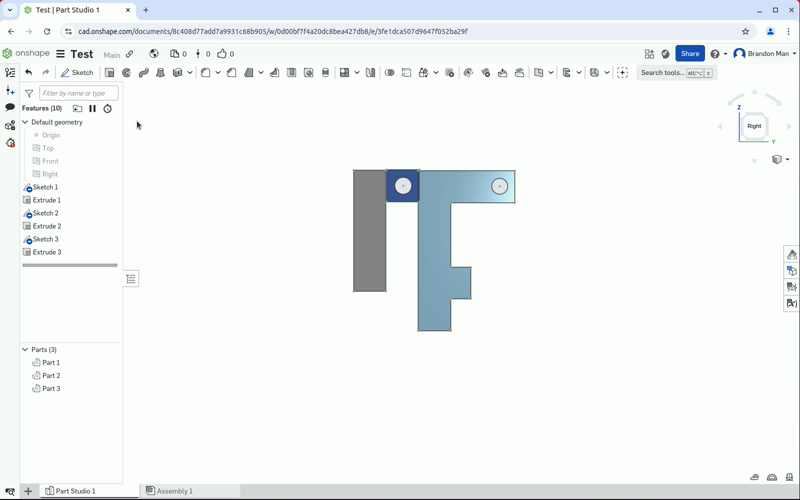
key(right, 2)
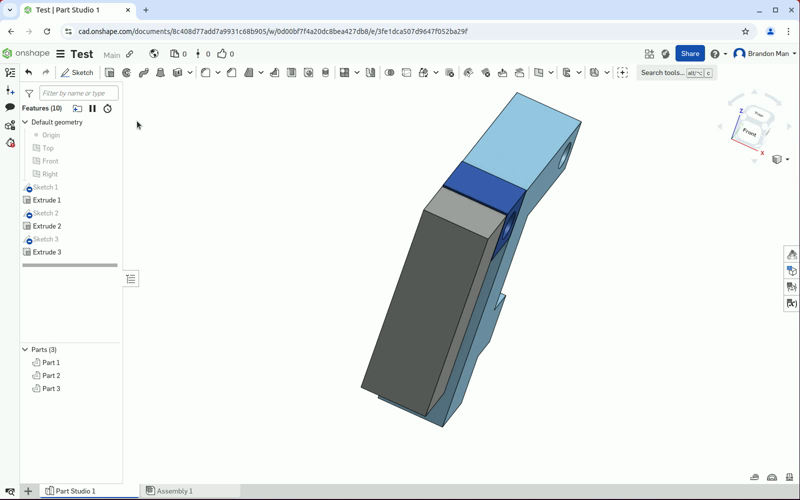
key(down, 2)
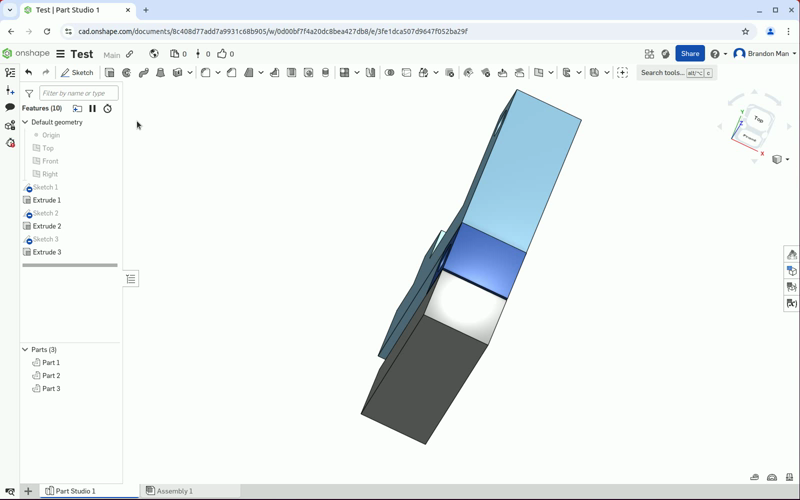
key(up, 2)
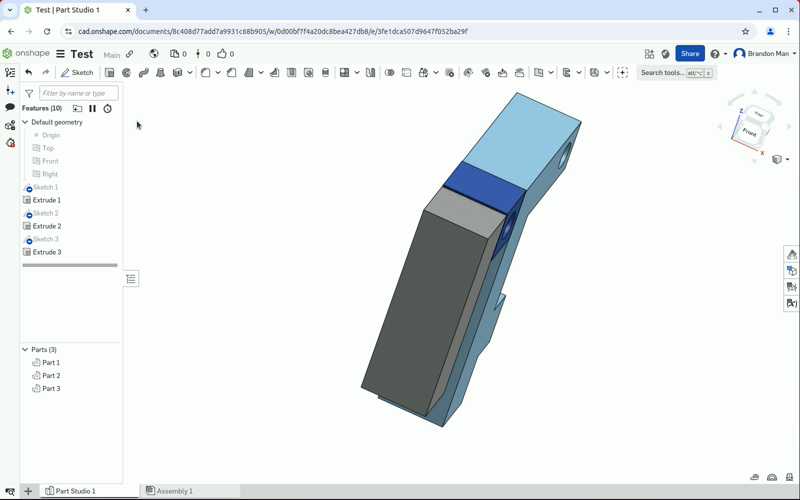
key(left, 2)
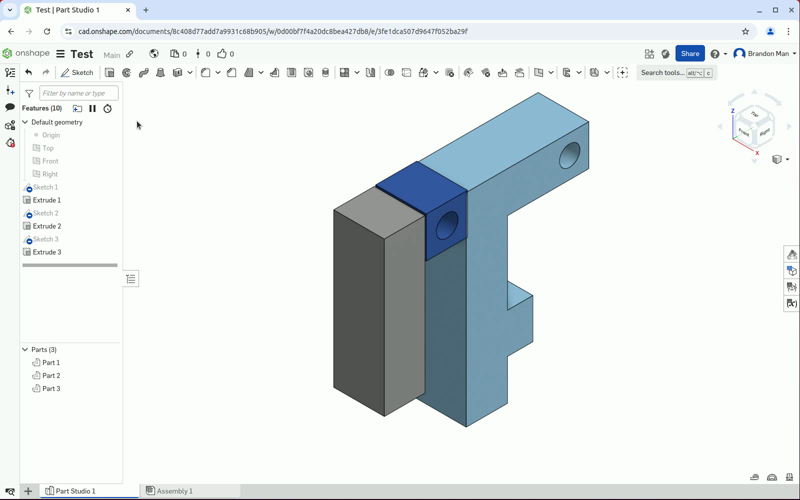
mouse_move(73, 189)
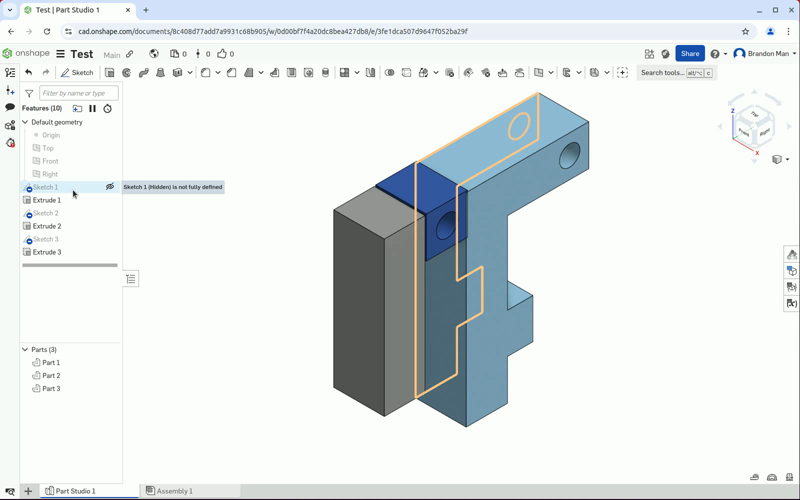
click(73, 189)